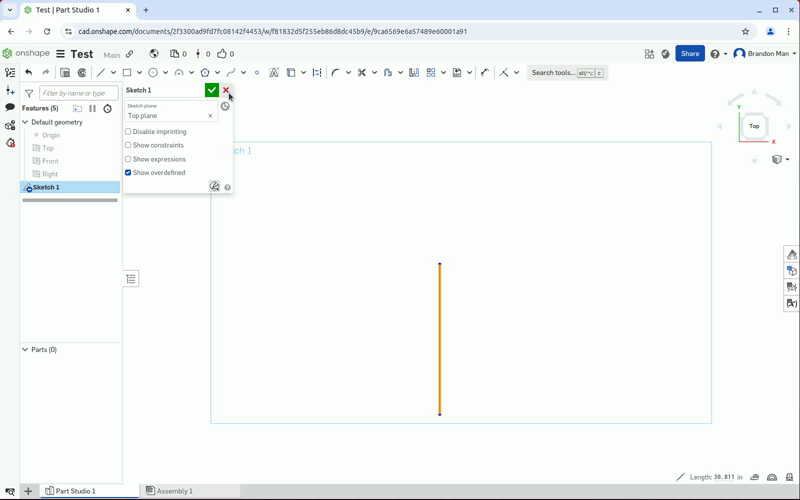
key(shift+h)
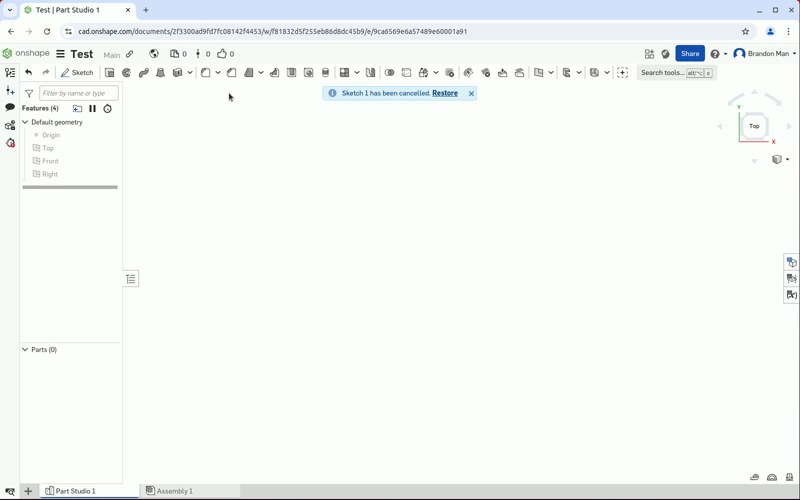
mouse_move(73, 352)
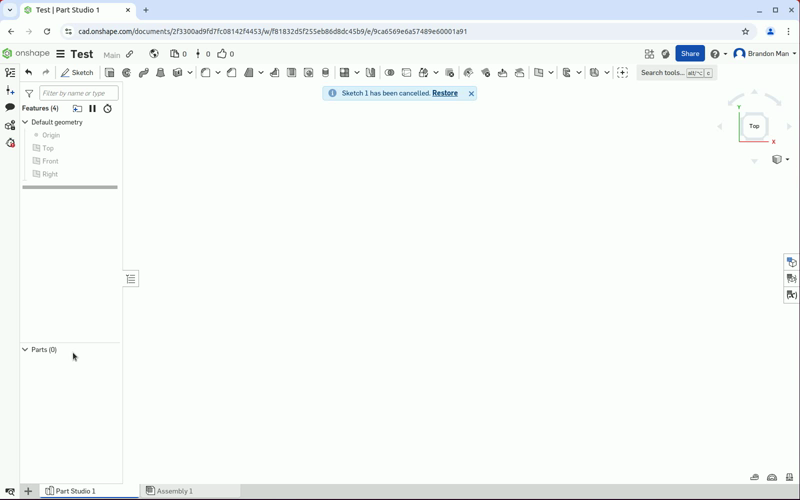
key(y)
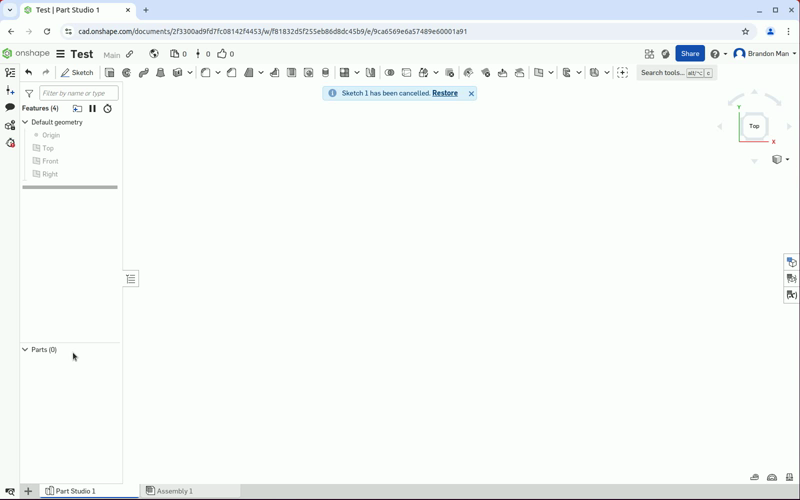
key(shift+p)
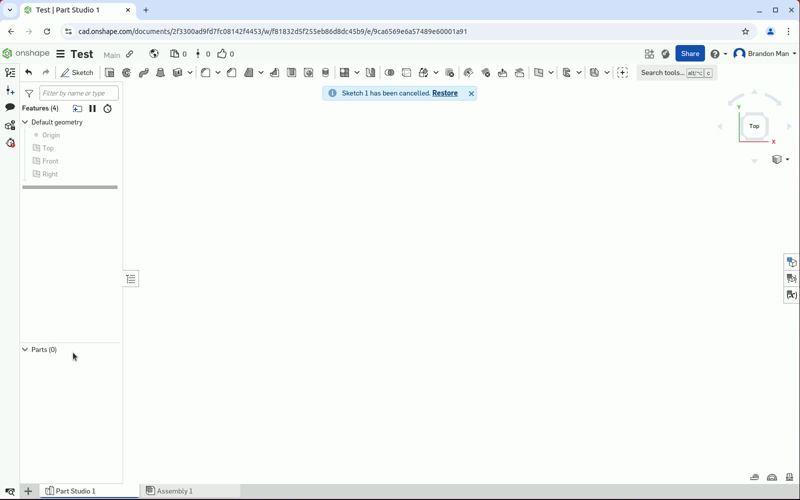
key(space)
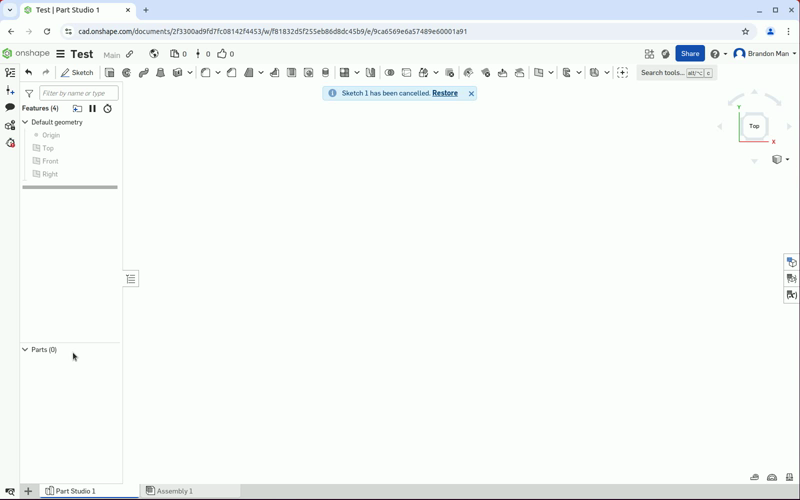
key_down(shift)
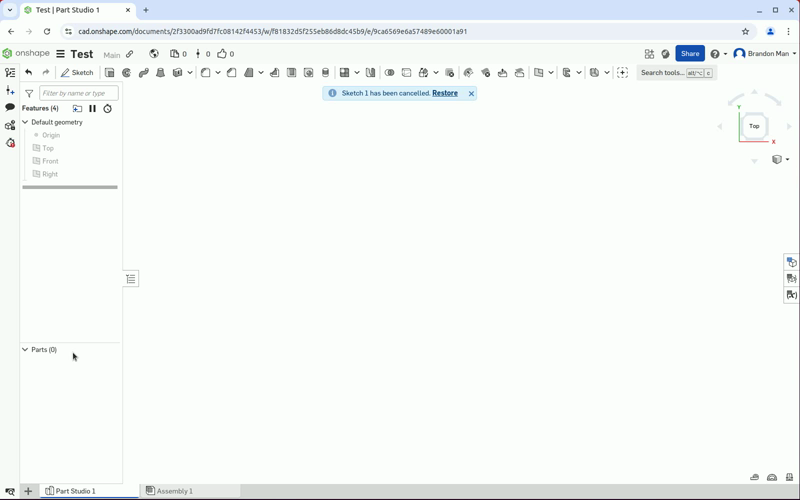
key(up)
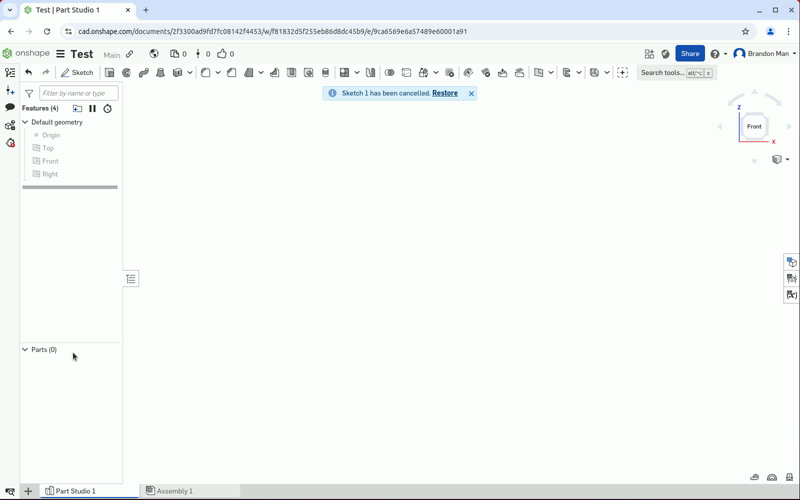
key_up(shift)
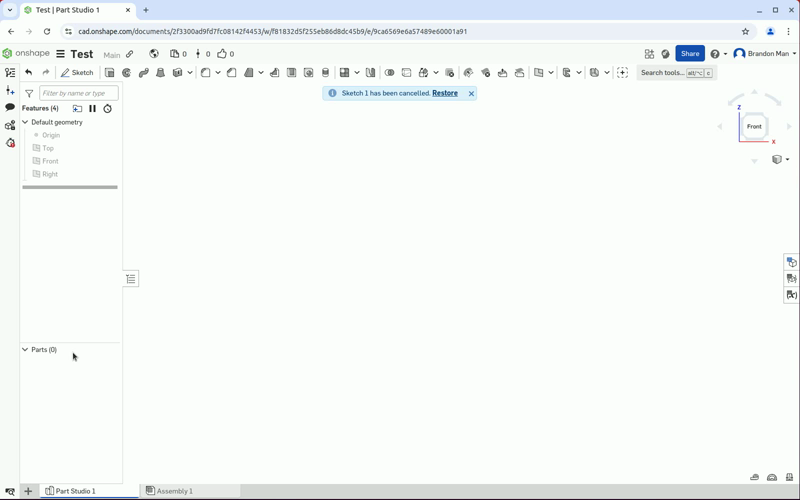
mouse_move(73, 352)
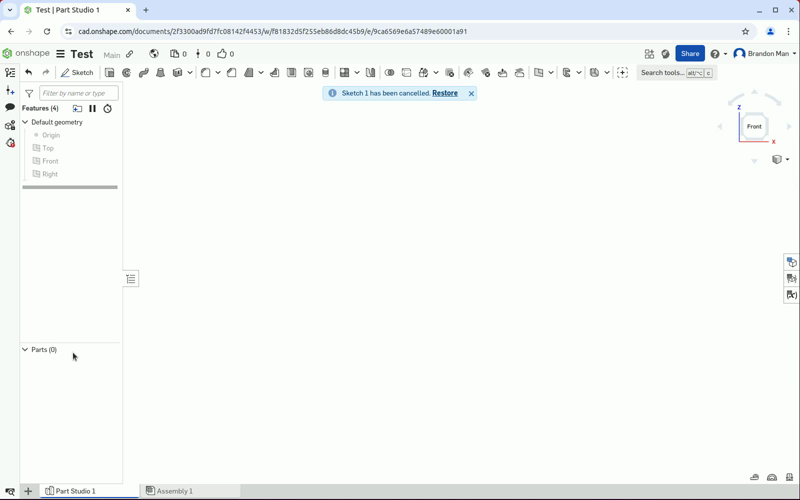
key(shift+y)
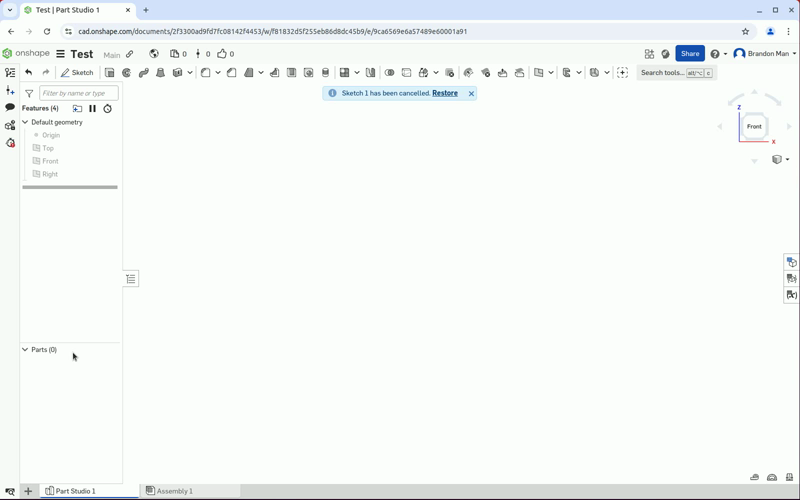
key(shift+s)
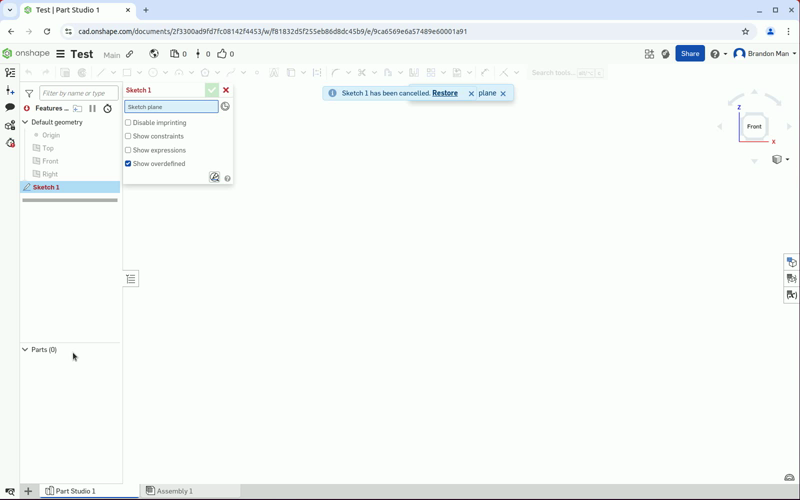
mouse_move(73, 163)
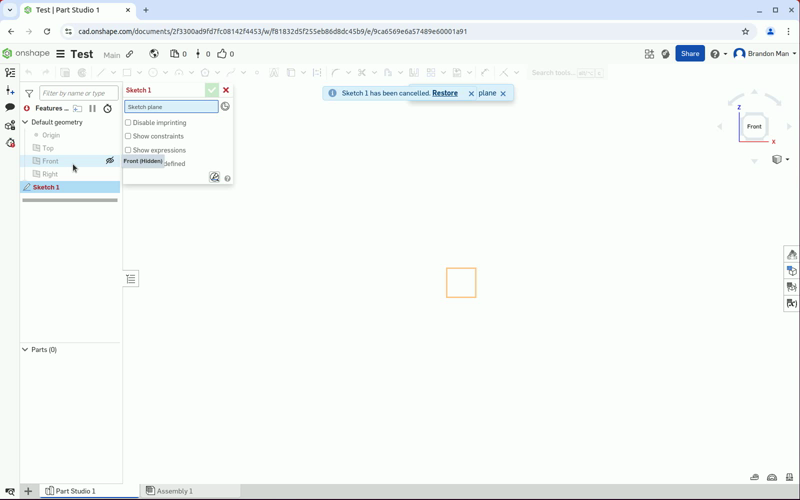
click(73, 163)
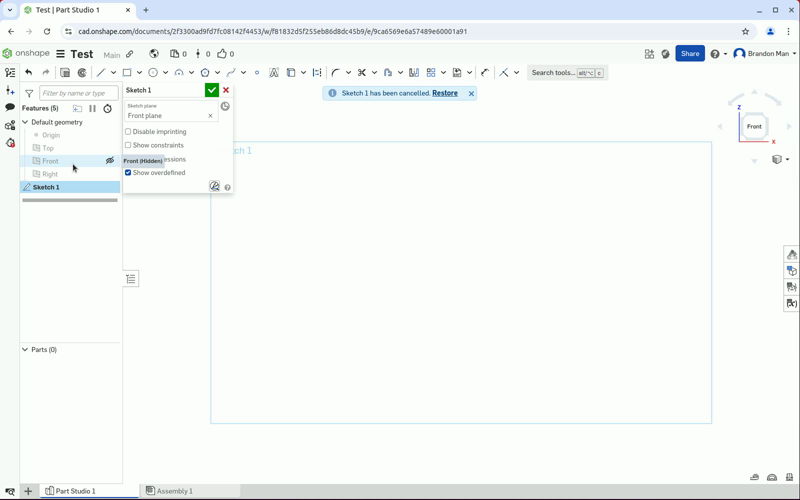
mouse_move(73, 352)
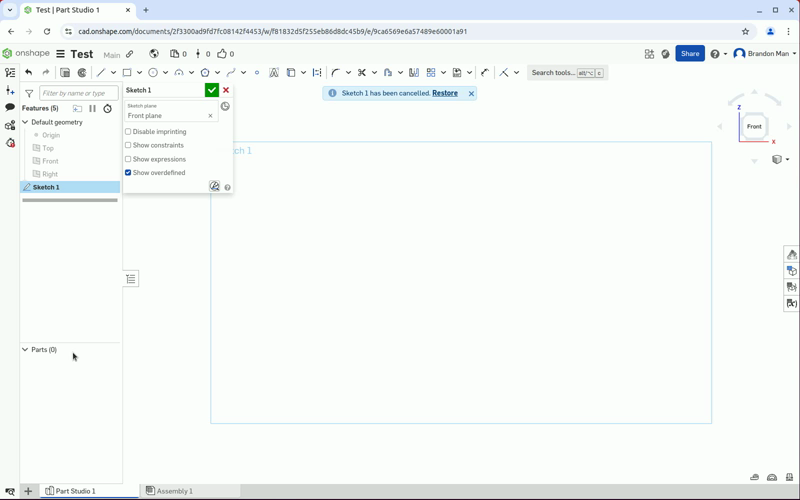
key(y)
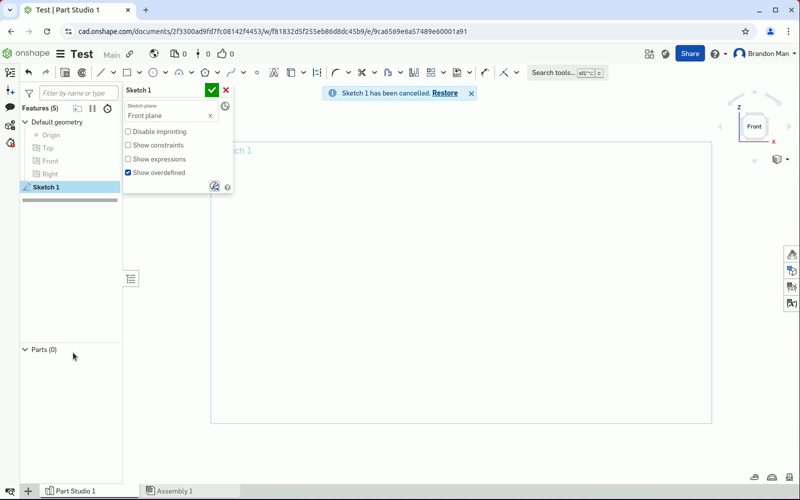
key(l)
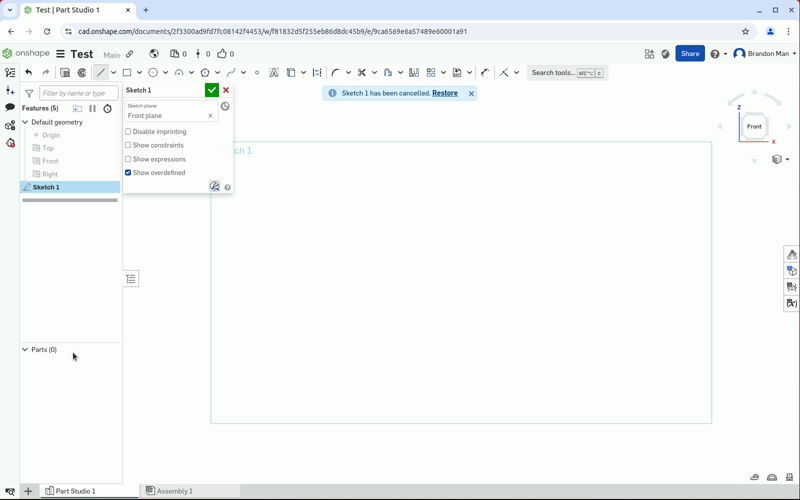
key_down(shift)
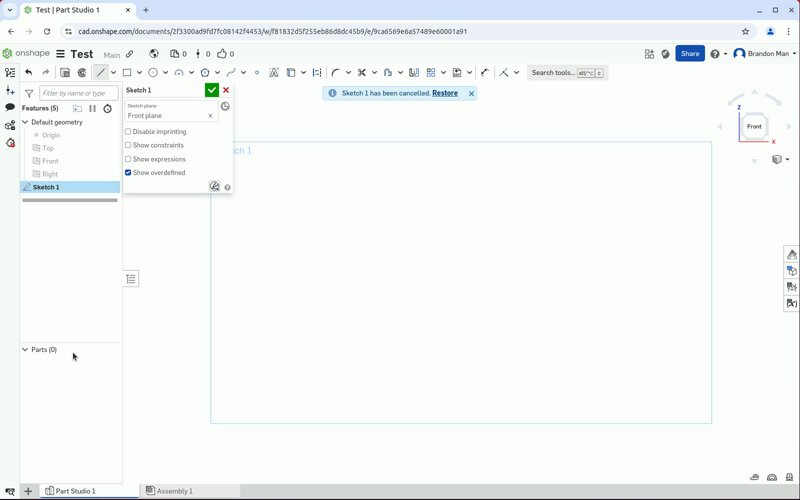
mouse_move(348, 315)
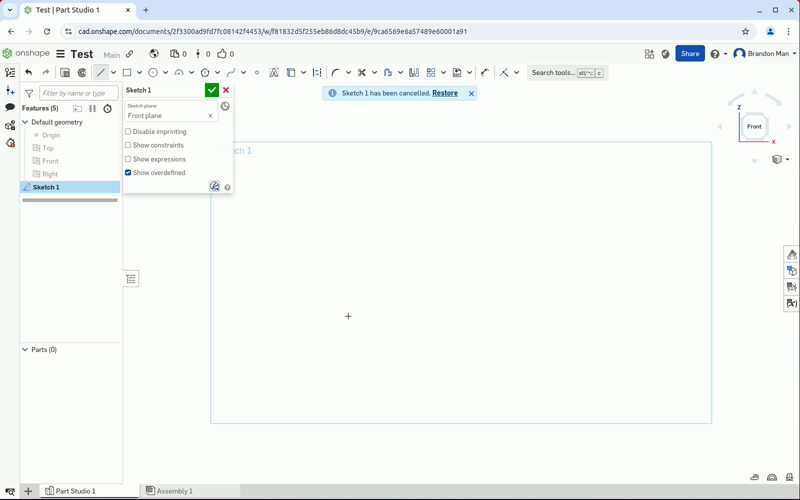
click(348, 315)
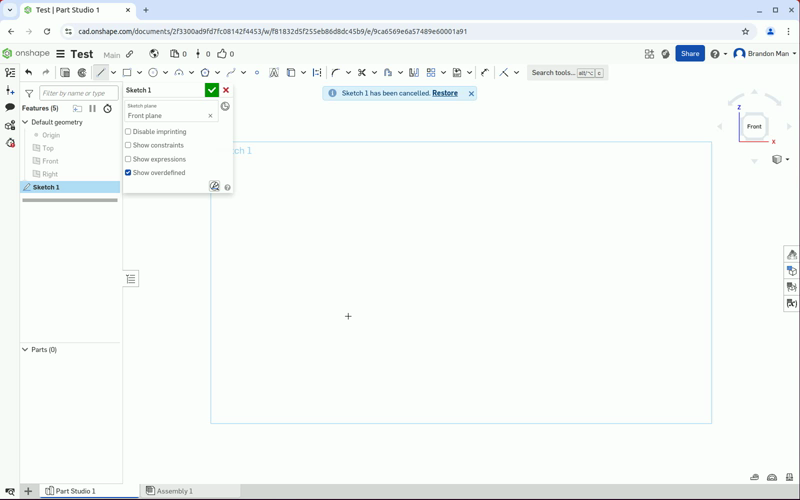
key_up(shift)
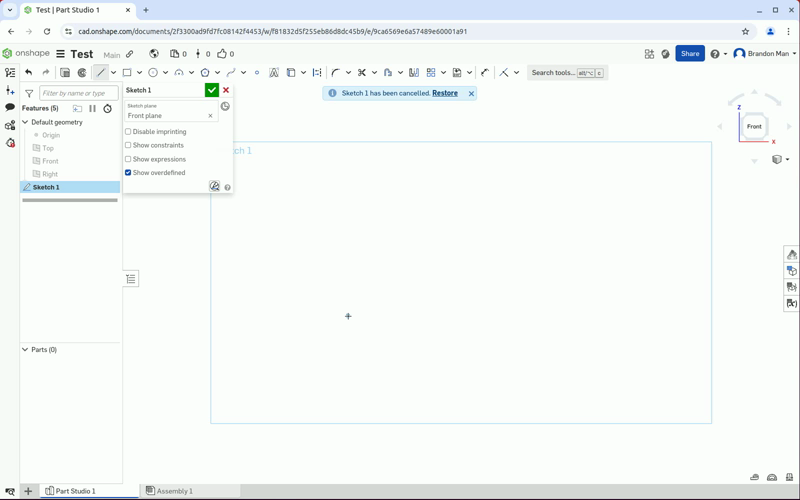
key_down(shift)
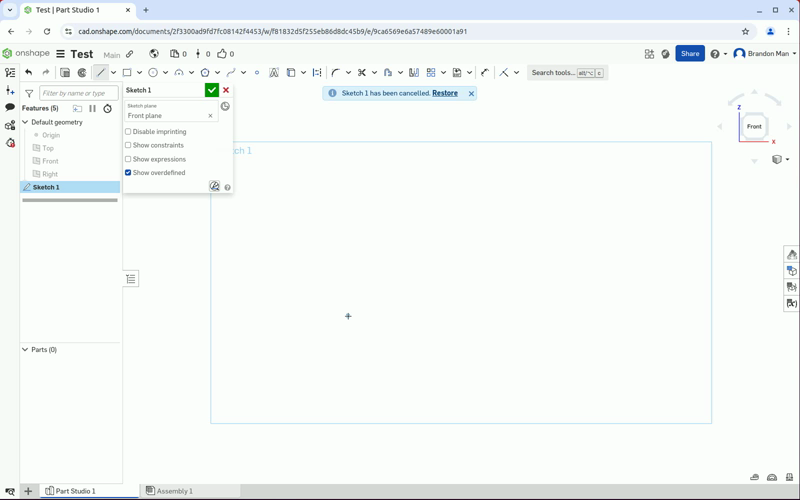
mouse_move(572, 315)
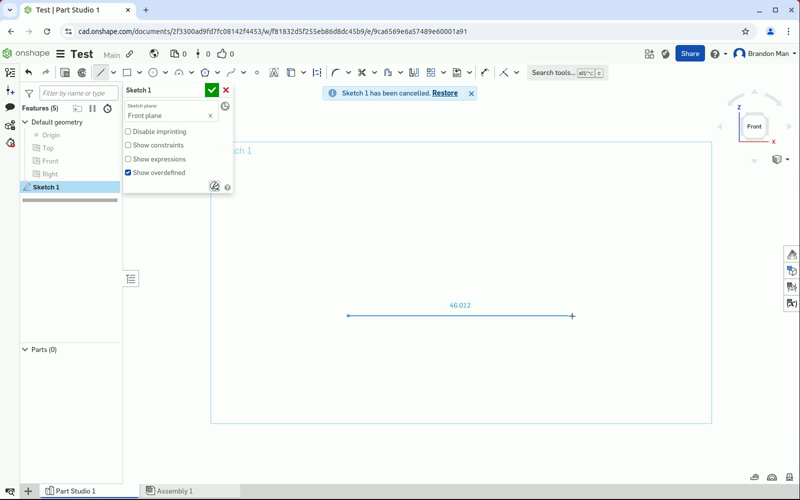
click(572, 315)
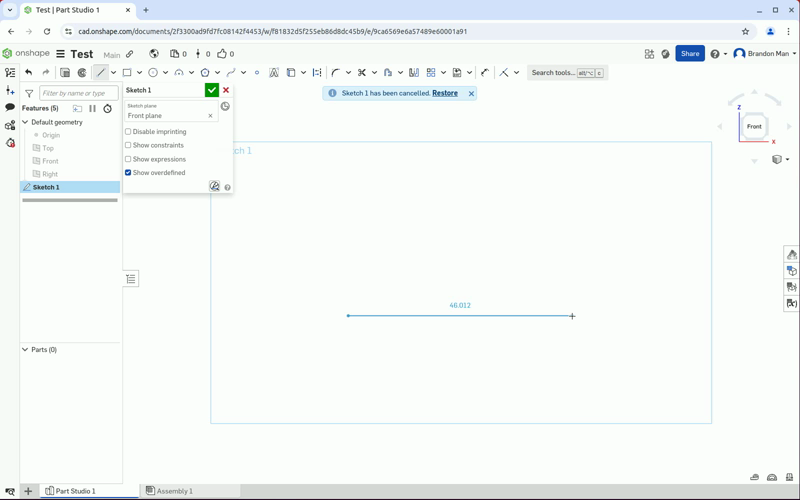
key_up(shift)
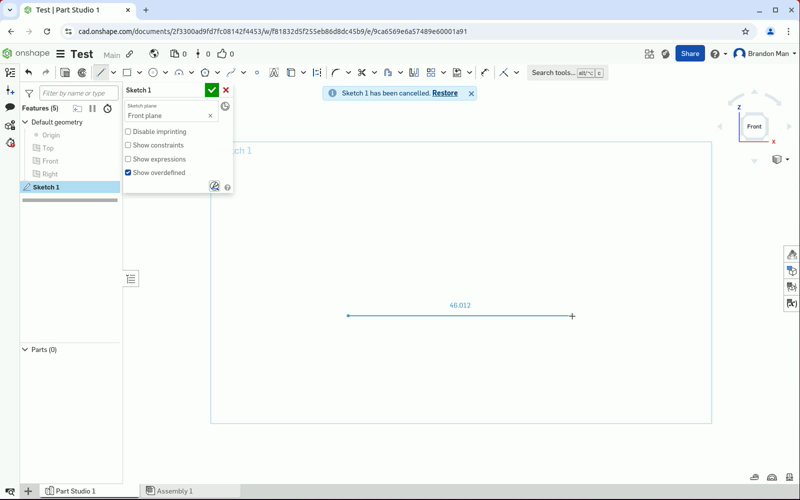
key_down(shift)
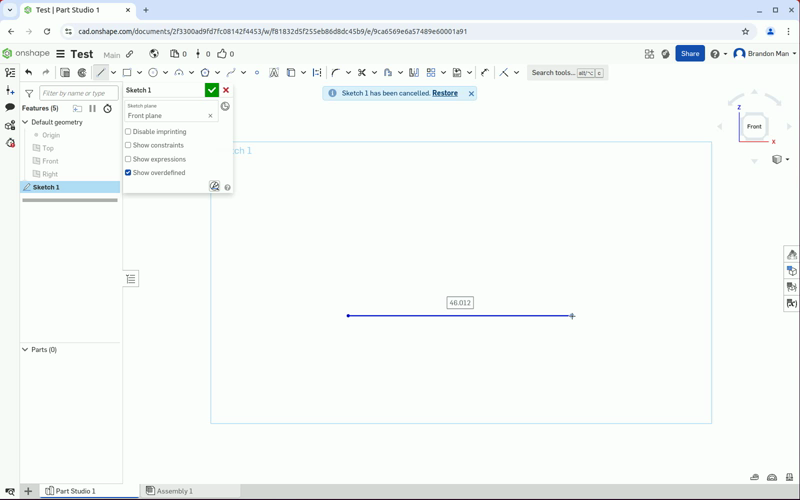
mouse_move(572, 252)
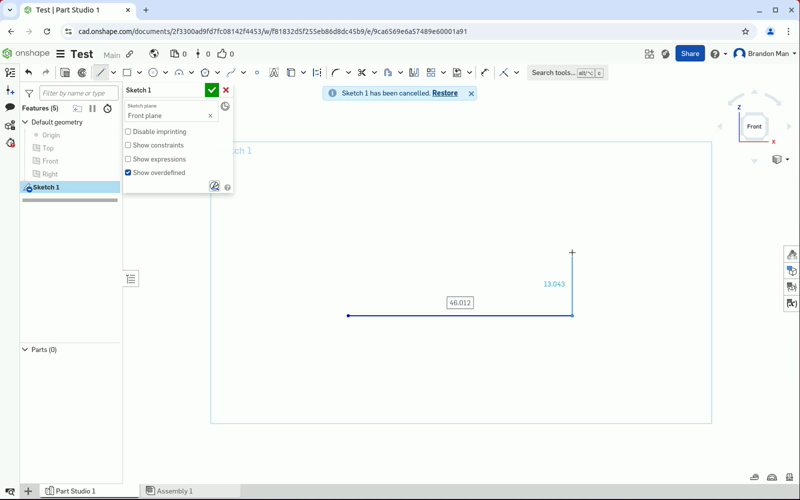
click(572, 252)
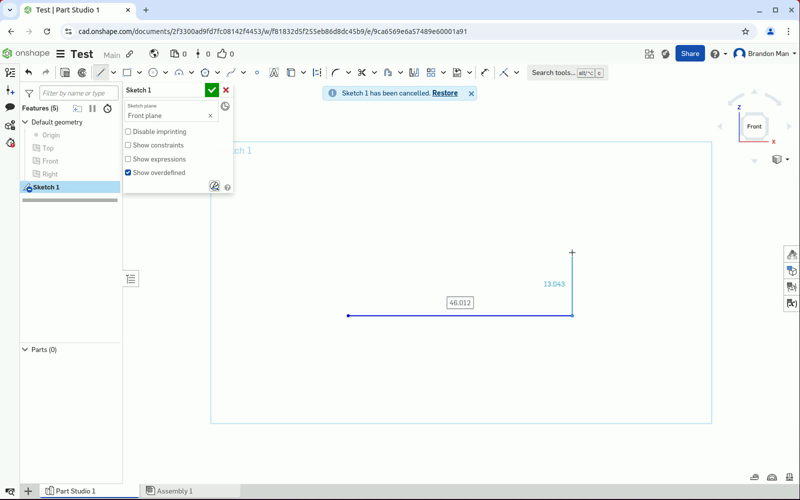
key_up(shift)
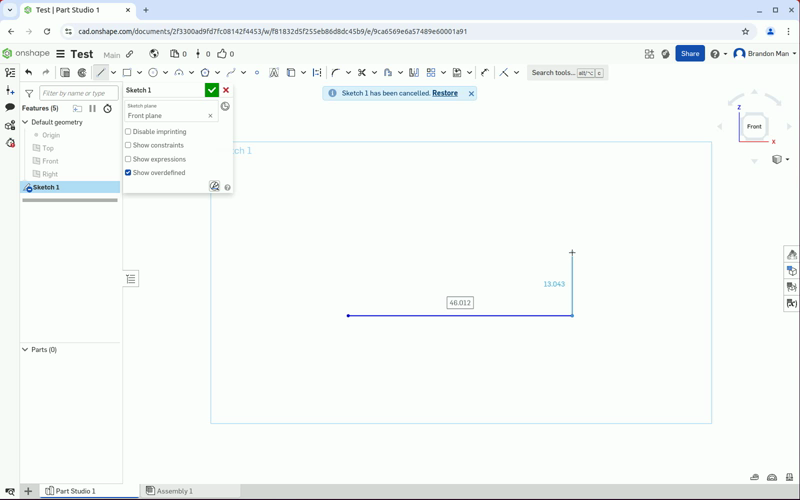
key_down(shift)
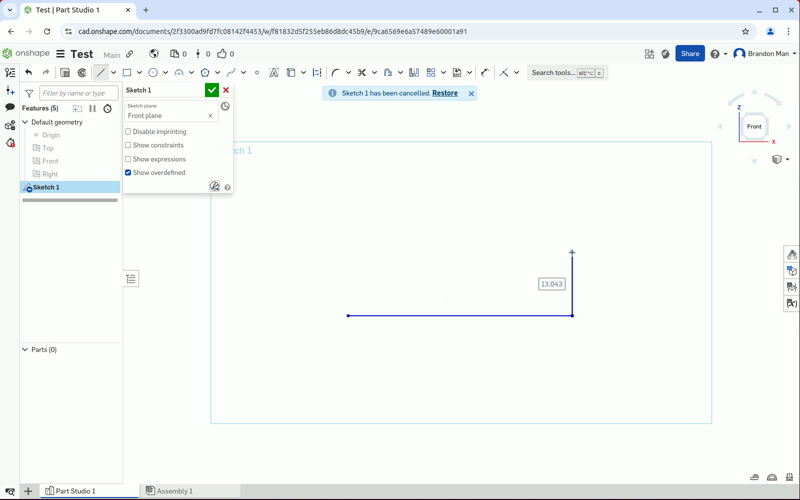
mouse_move(348, 252)
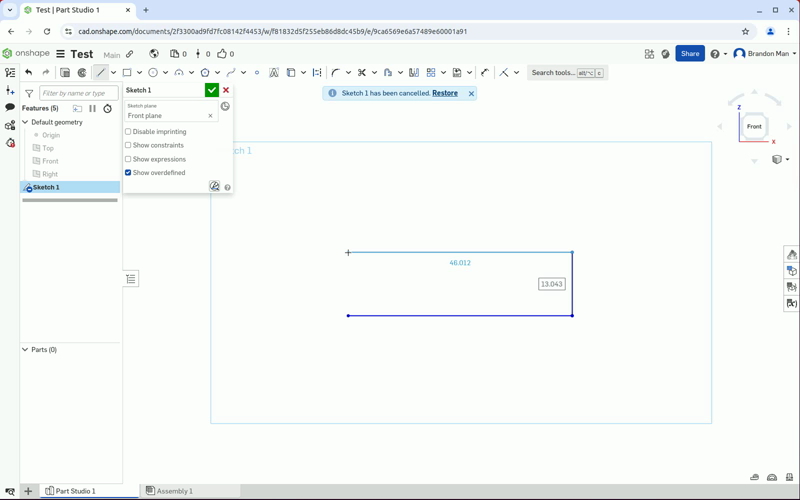
click(348, 252)
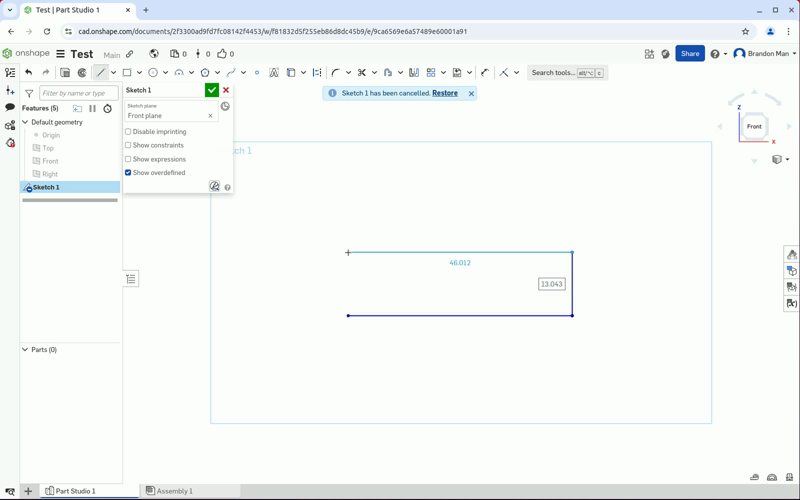
key_up(shift)
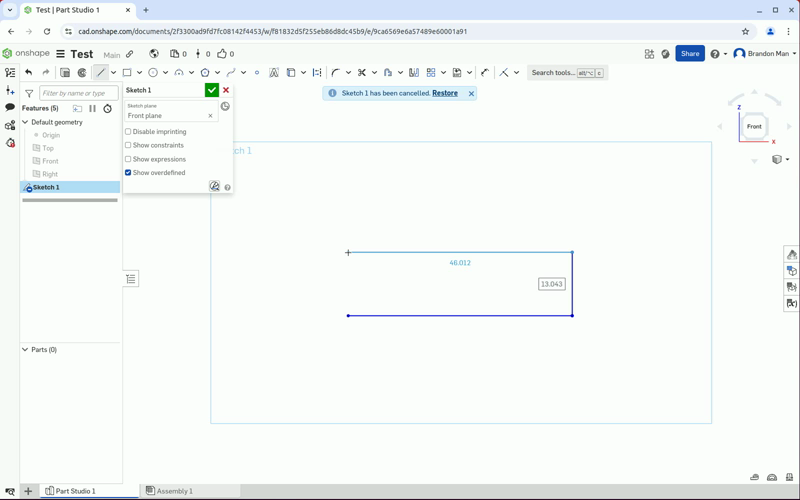
key_down(shift)
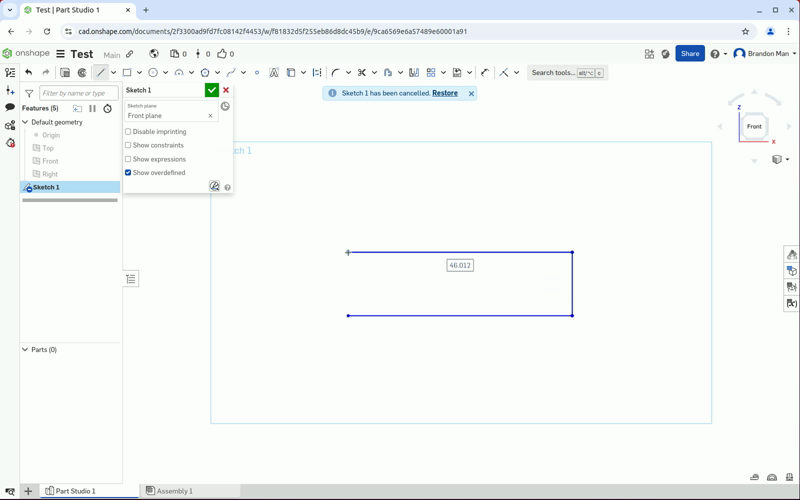
mouse_move(348, 315)
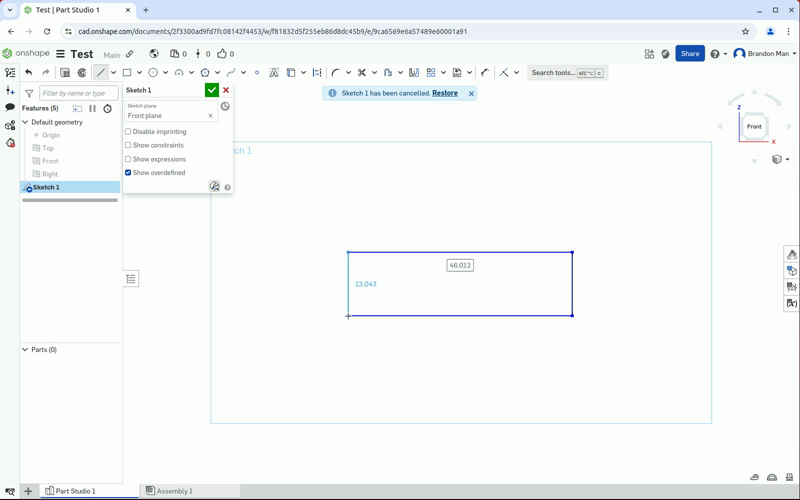
key_up(shift)
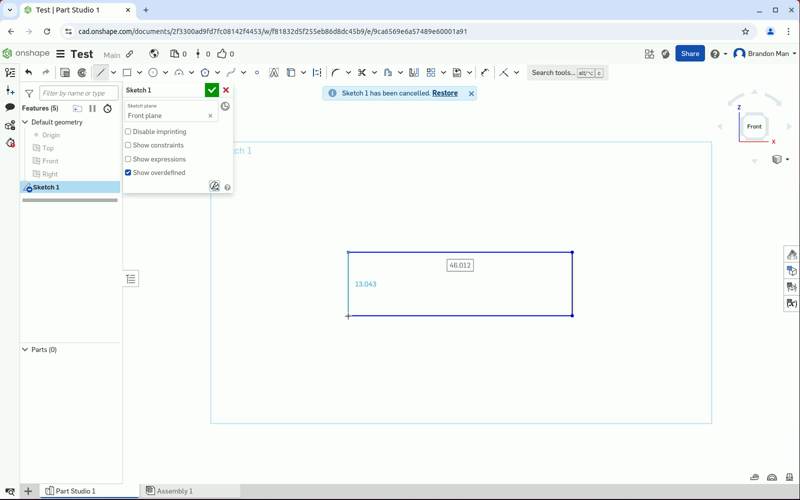
click(348, 315)
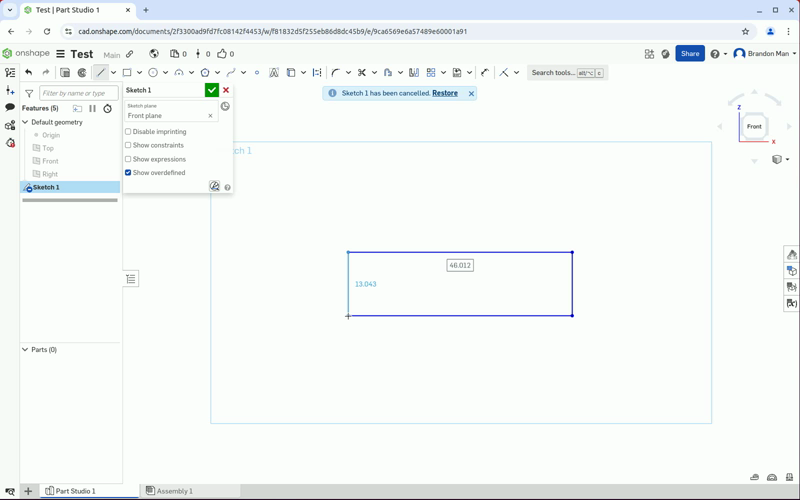
key(esc)
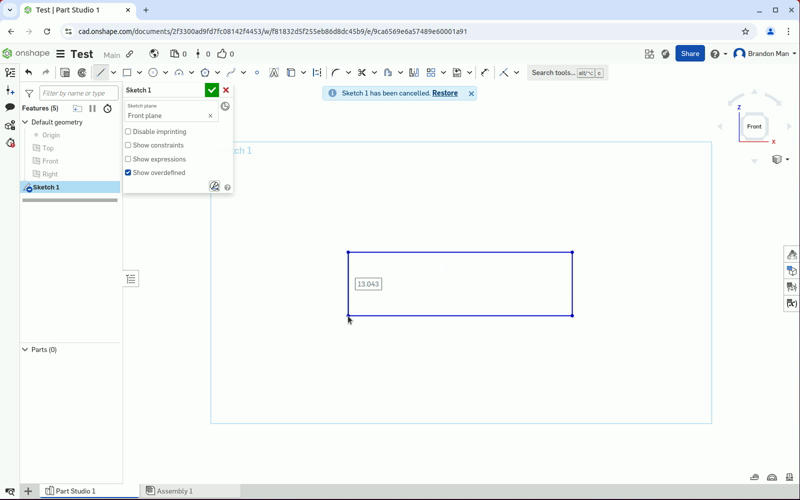
mouse_move(388, 305)
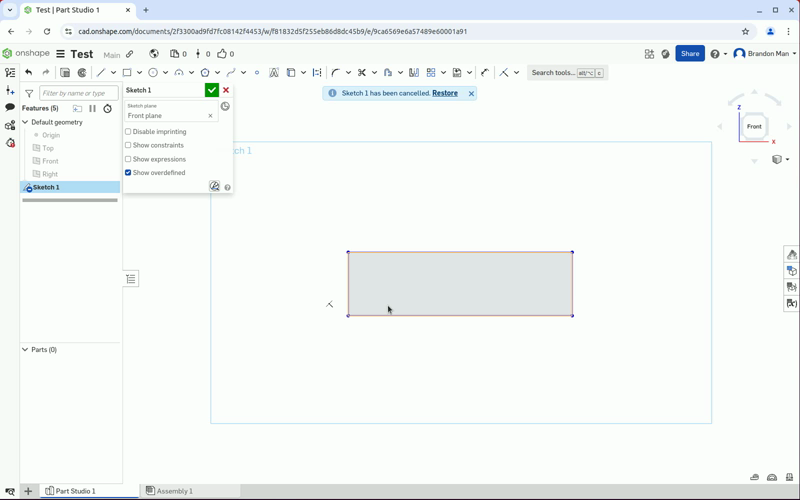
click(388, 305)
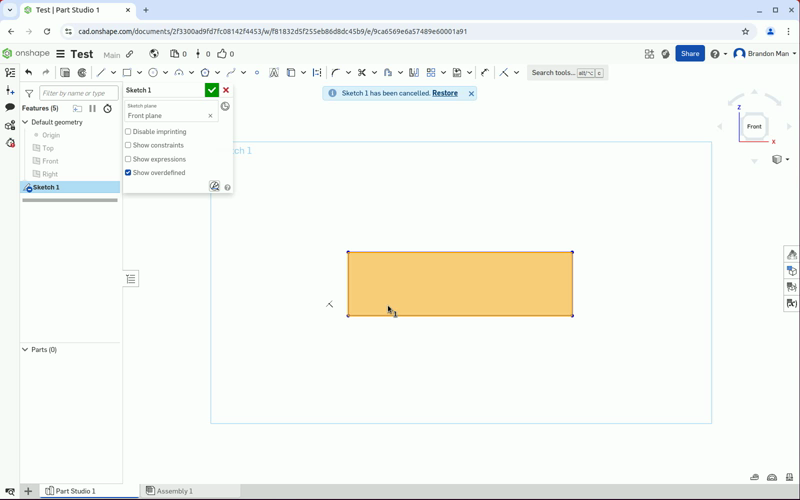
mouse_move(73, 352)
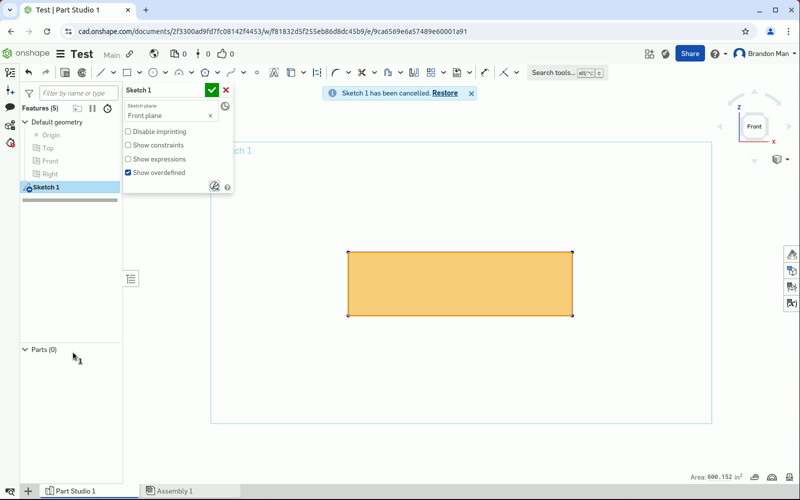
key(shift+y)
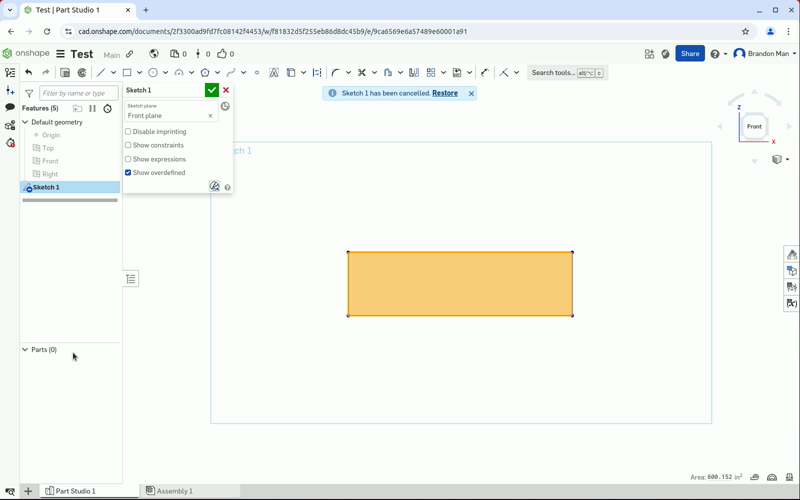
key(shift+e)
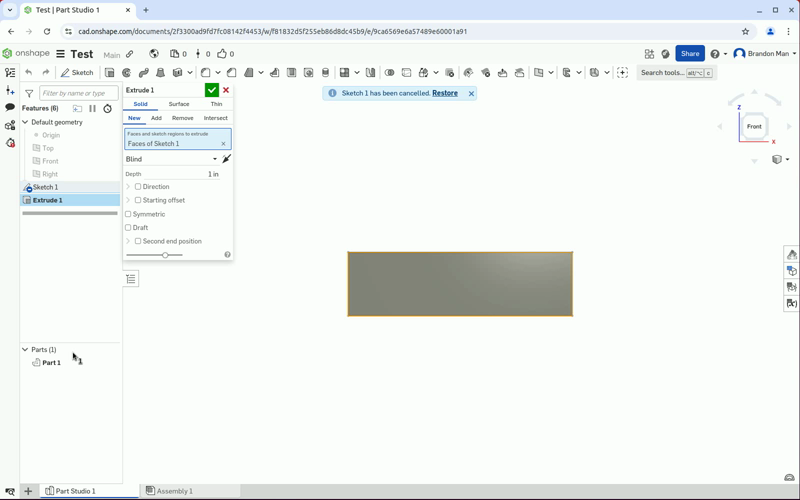
mouse_move(143, 106)
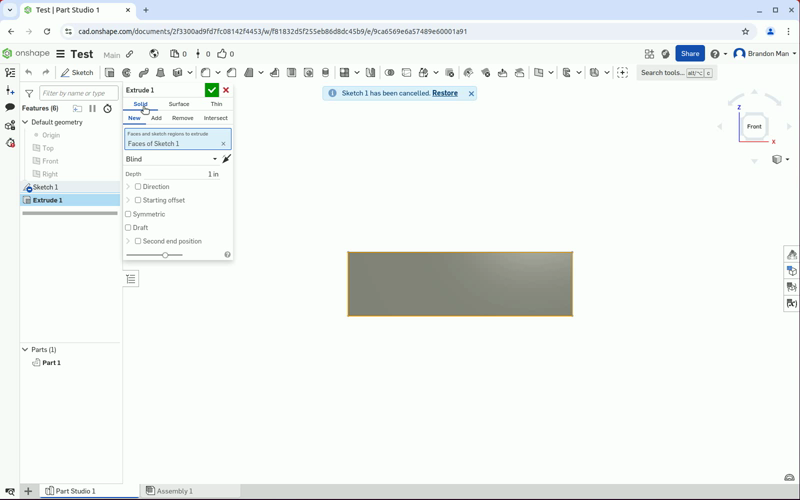
click(143, 106)
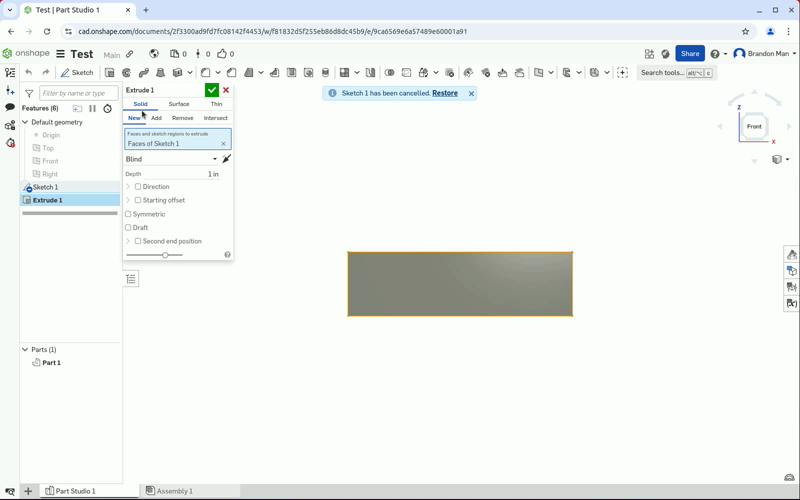
mouse_move(137, 120)
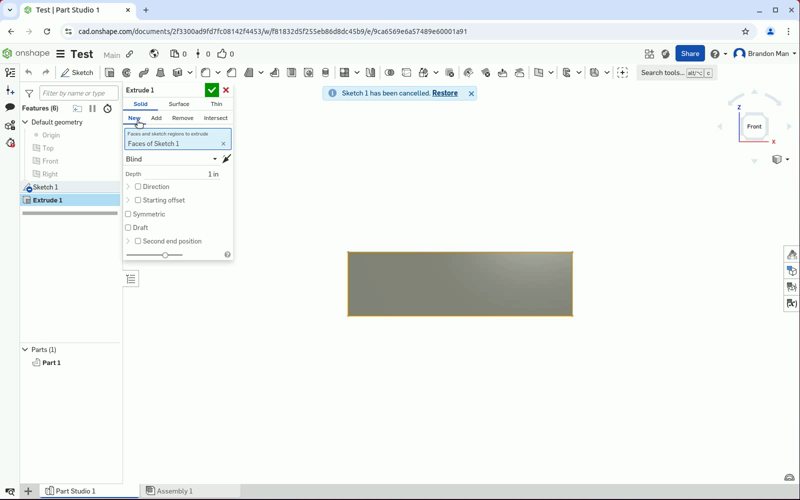
click(137, 120)
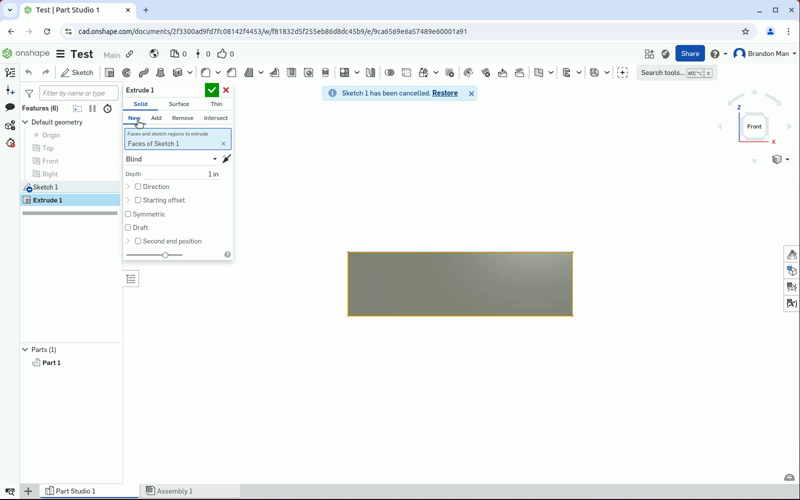
key(tab, 4)
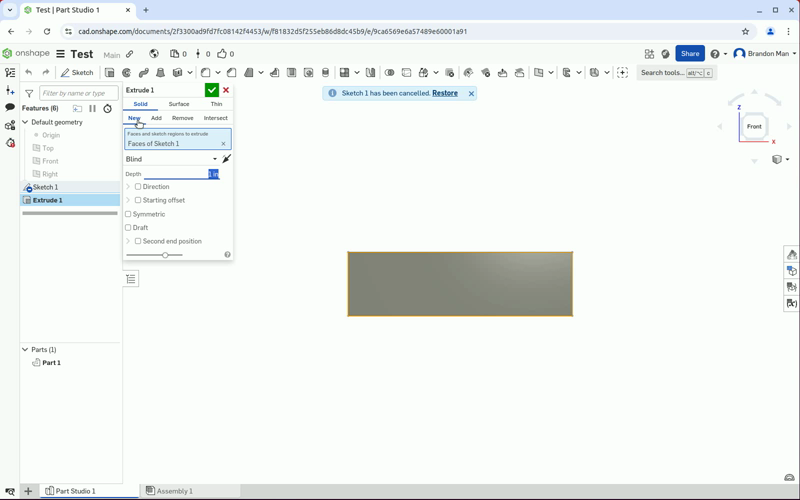
text(0.241)
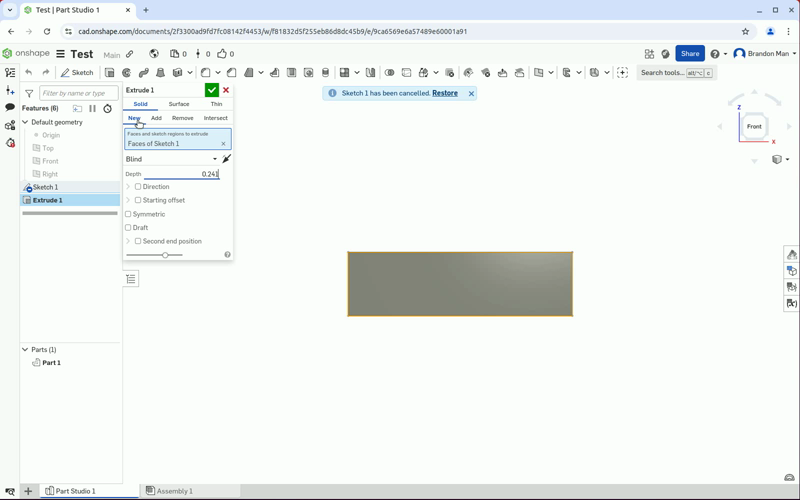
key(enter)
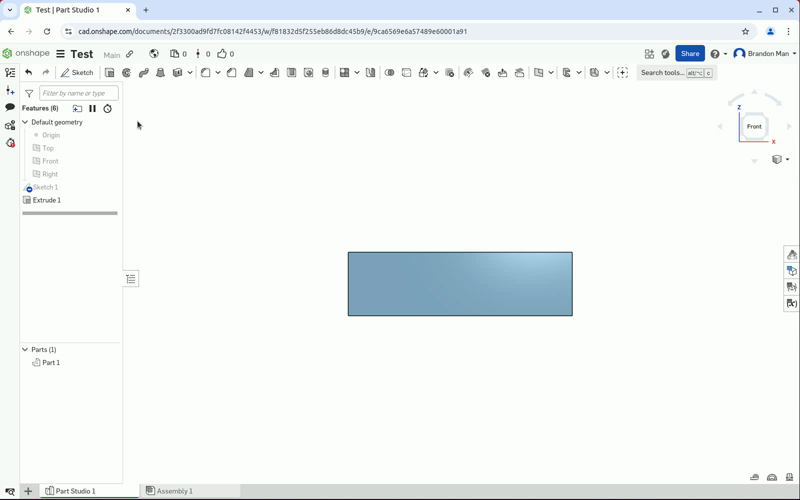
key(shift+h)
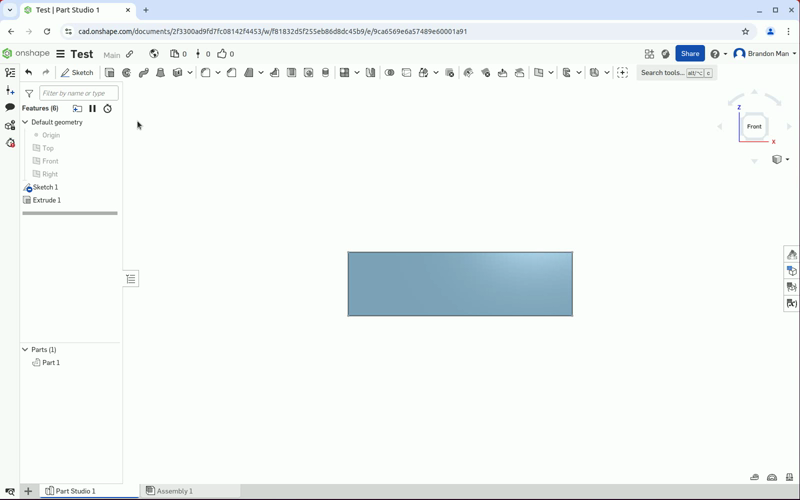
key(shift+h)
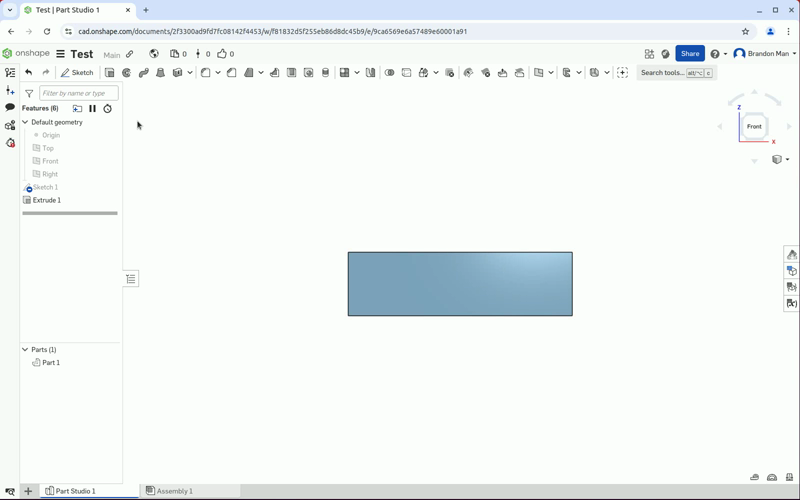
mouse_move(73, 189)
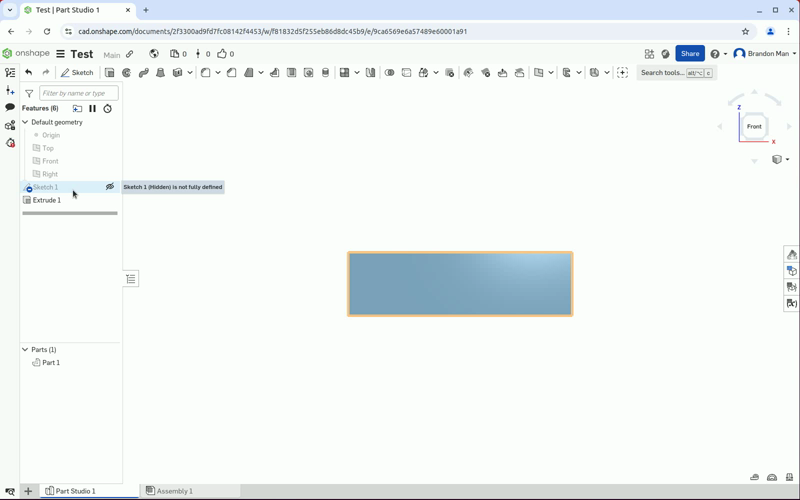
click(73, 189)
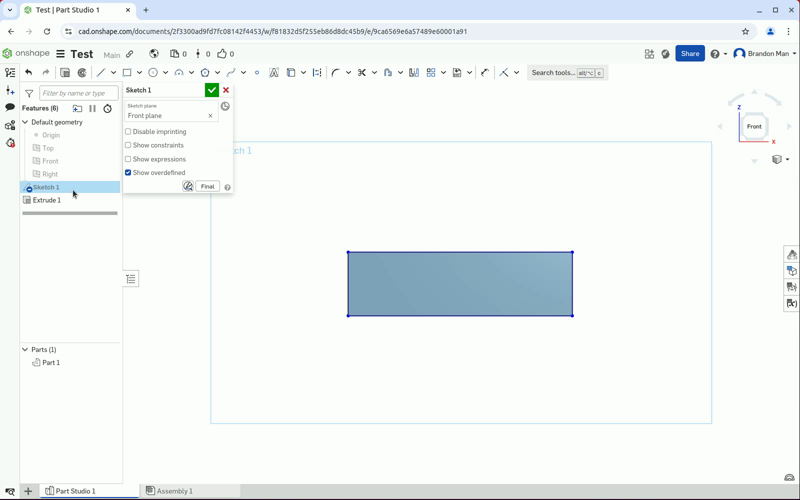
mouse_move(229, 92)
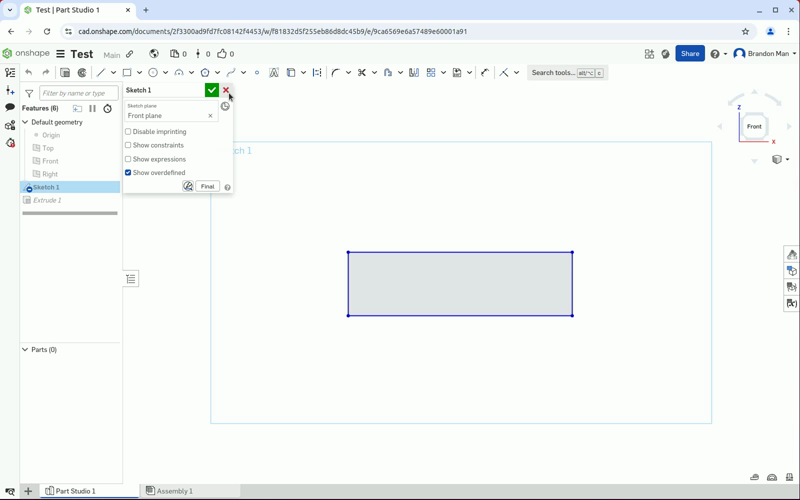
click(229, 92)
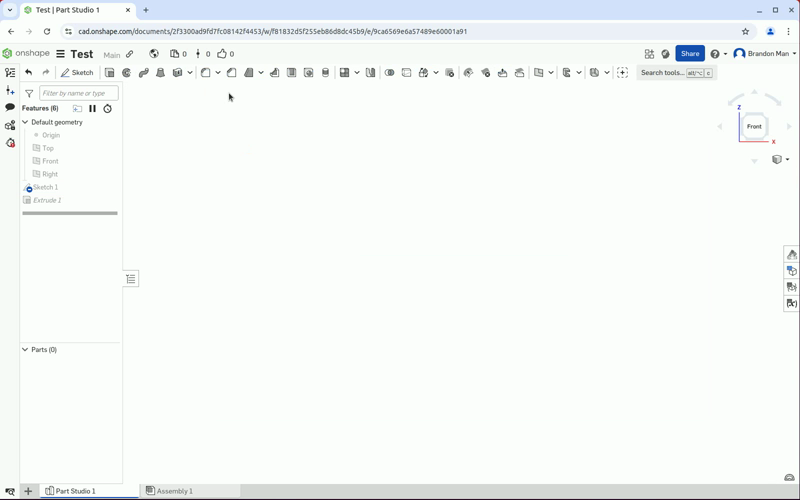
mouse_move(541, 75)
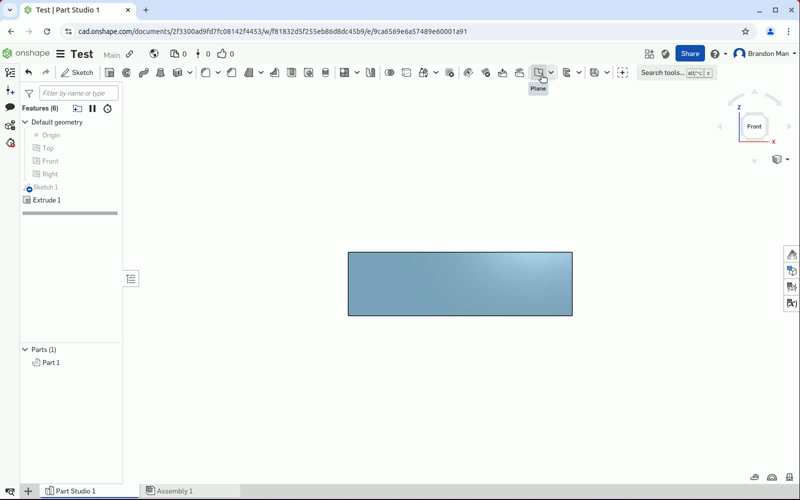
click(541, 75)
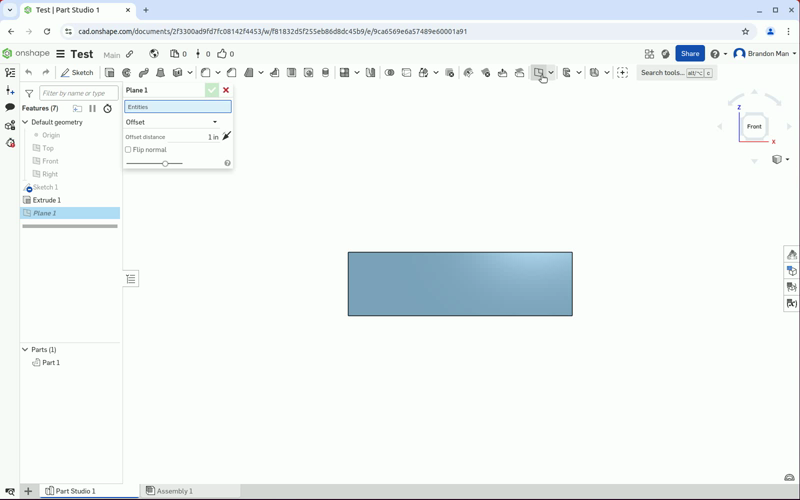
mouse_move(73, 163)
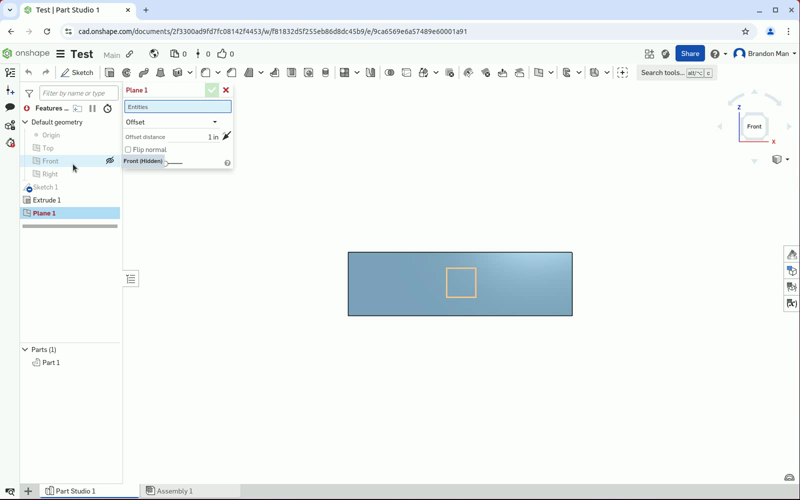
click(73, 163)
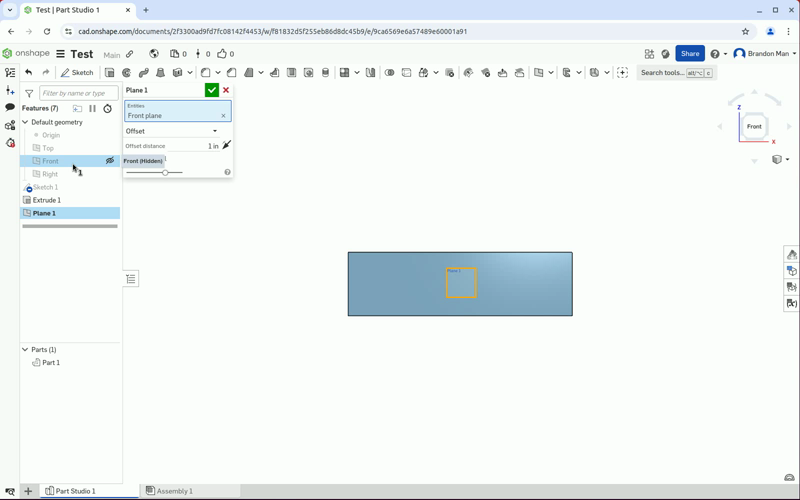
key(tab, 2)
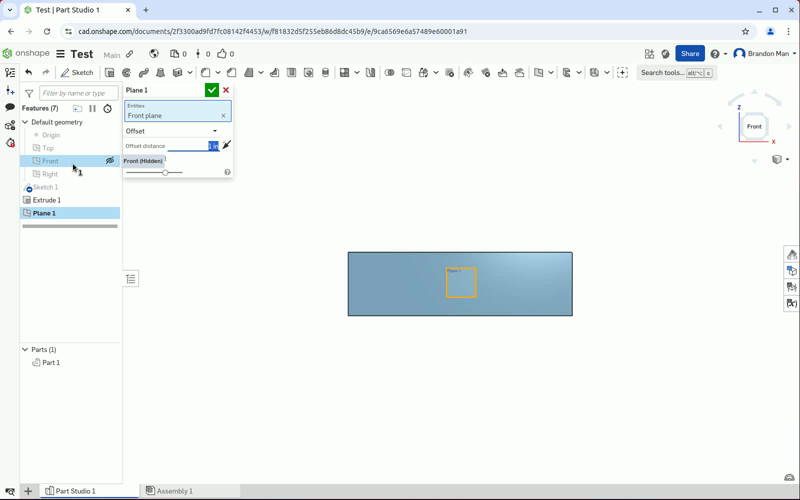
text(0.246)
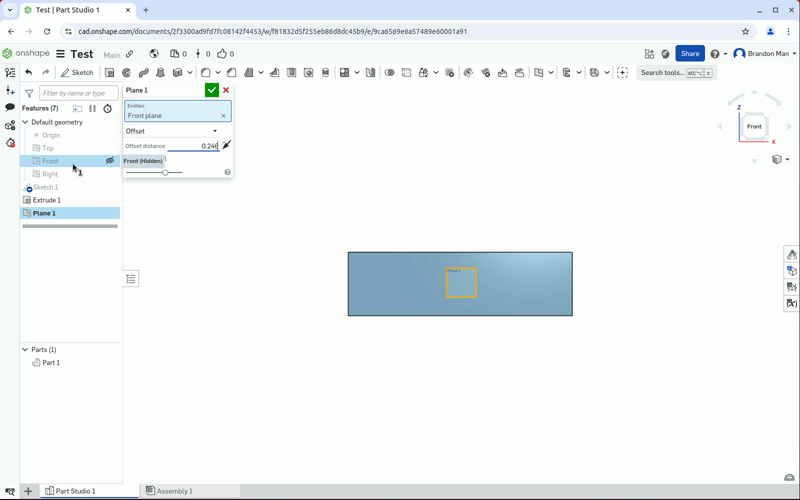
key(enter, 2)
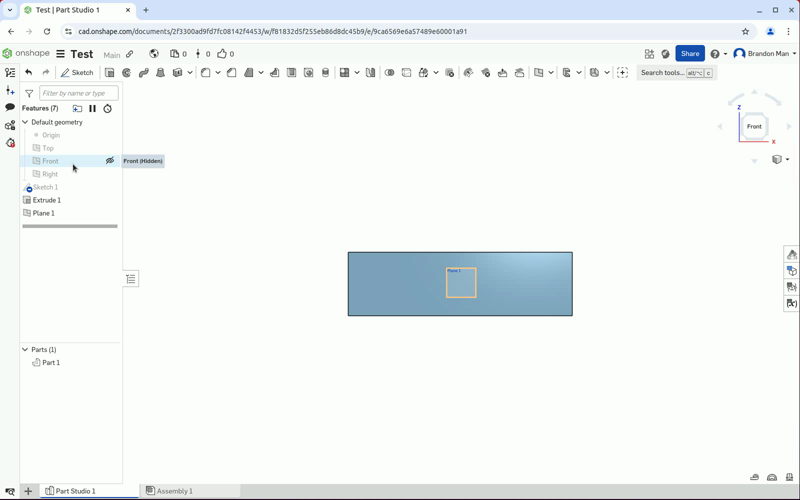
key(shift+s)
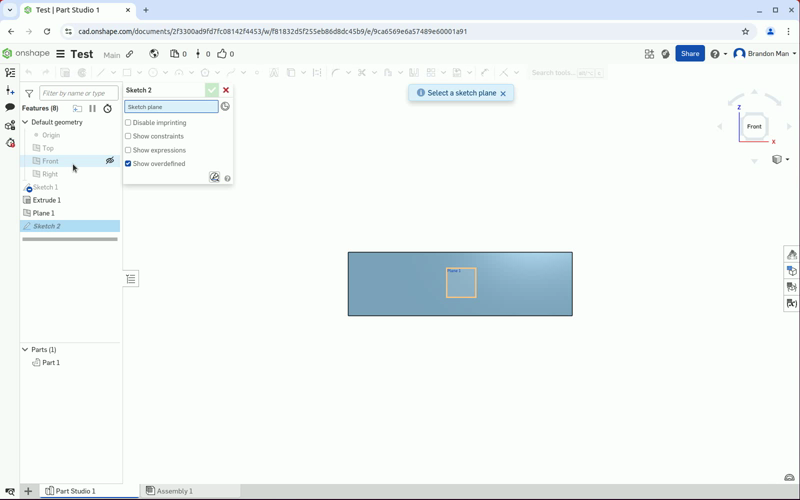
mouse_move(73, 215)
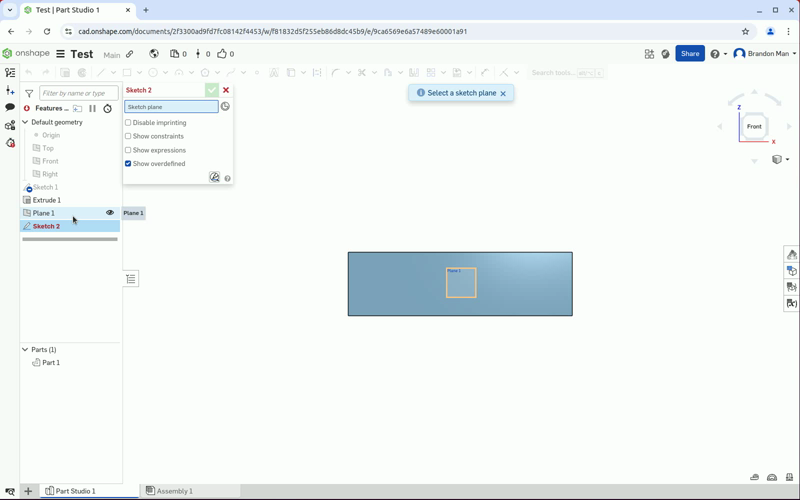
click(73, 215)
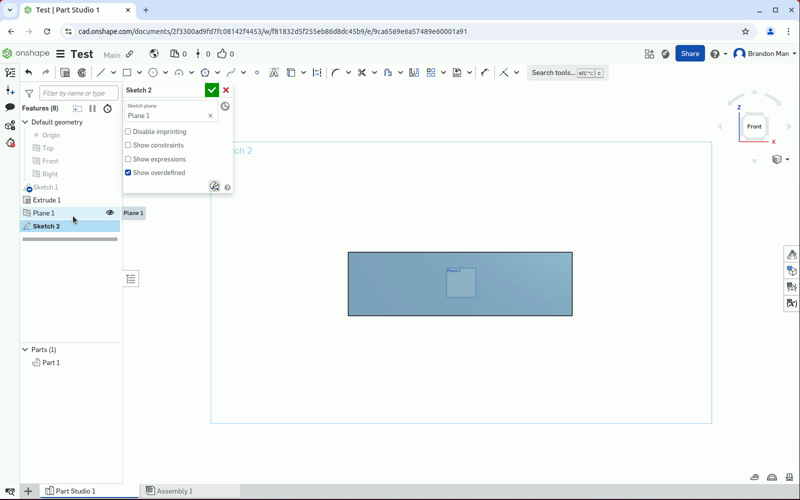
mouse_move(73, 352)
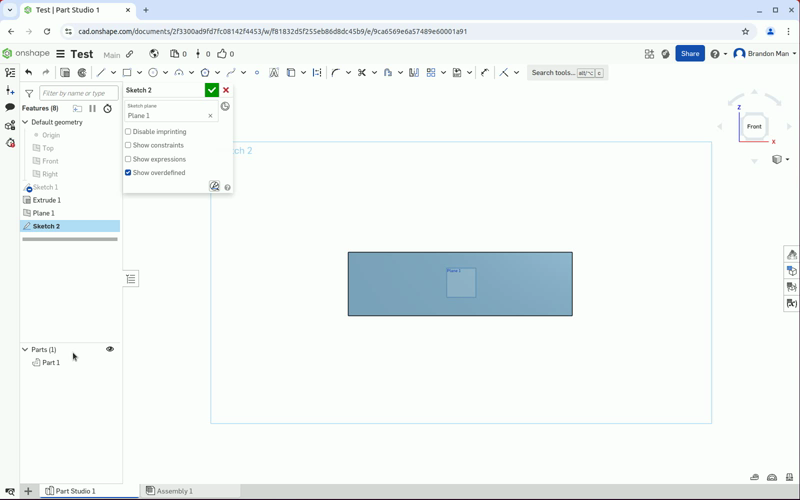
key(y)
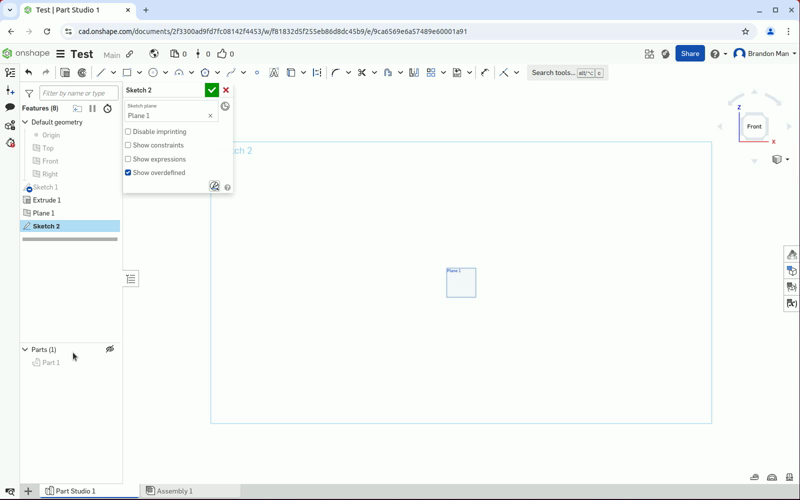
key(l)
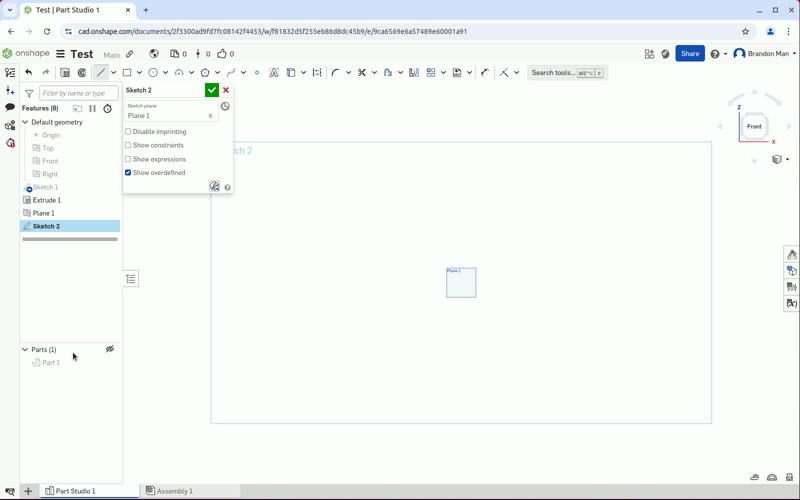
key_down(shift)
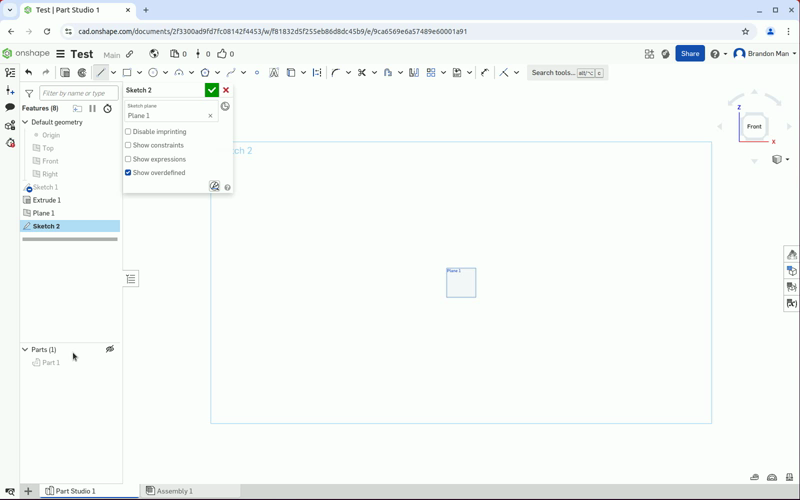
mouse_move(450, 272)
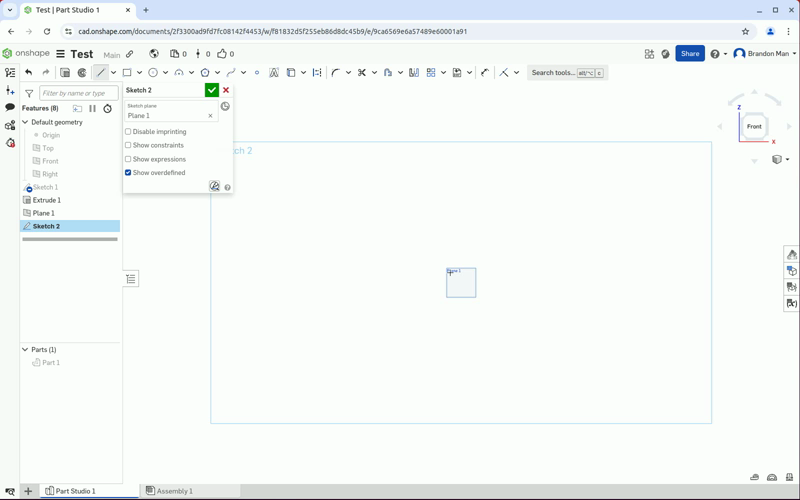
click(450, 272)
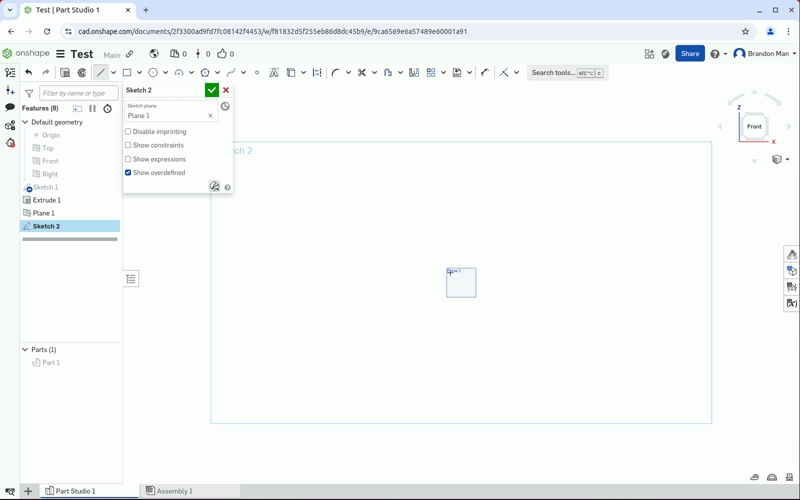
key_up(shift)
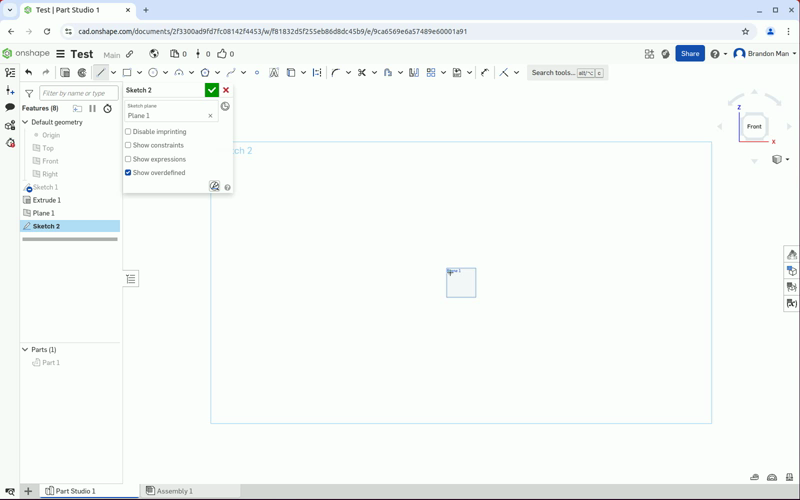
key_down(shift)
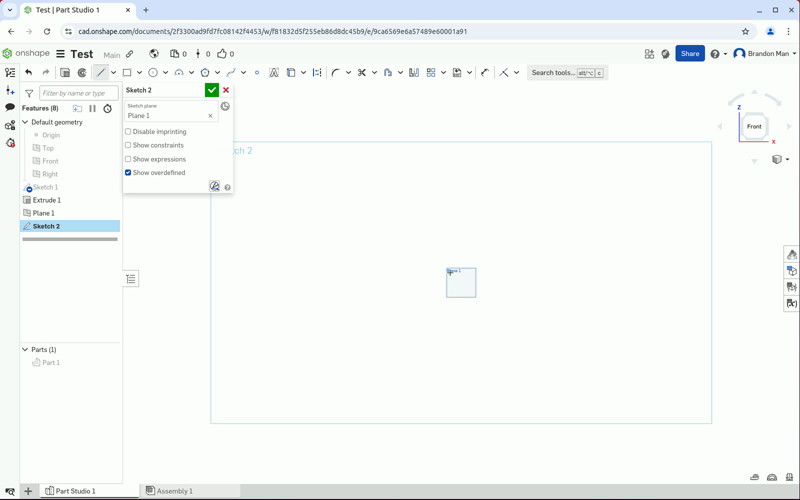
mouse_move(480, 272)
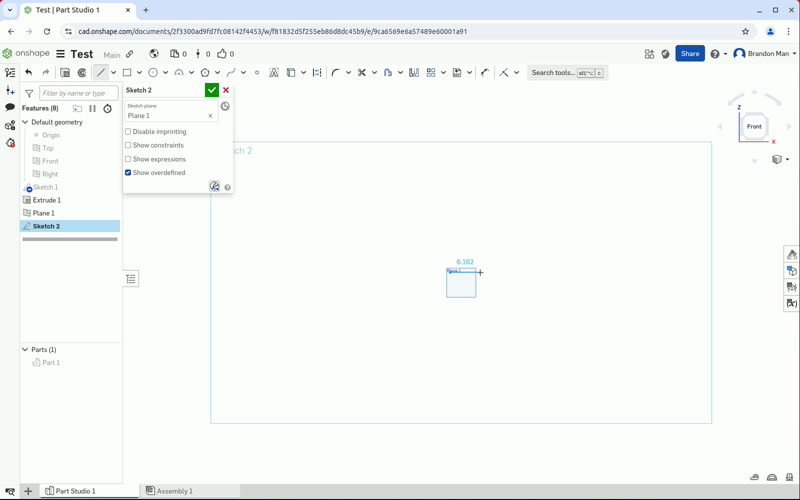
mouse_move(473, 272)
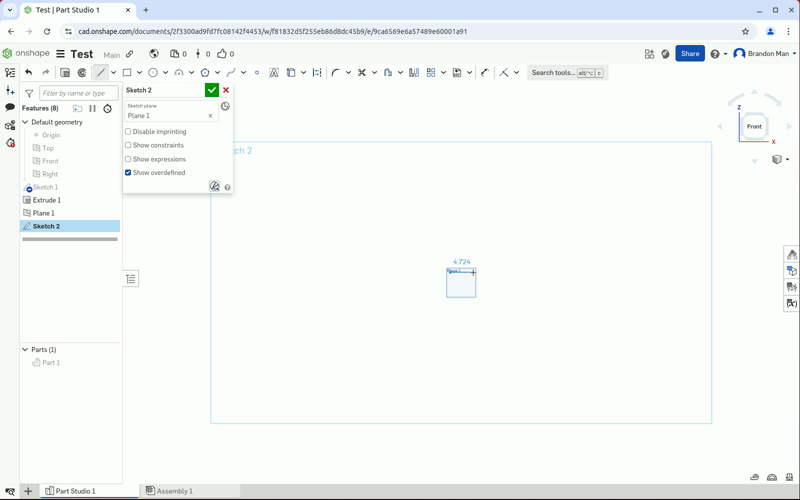
click(473, 272)
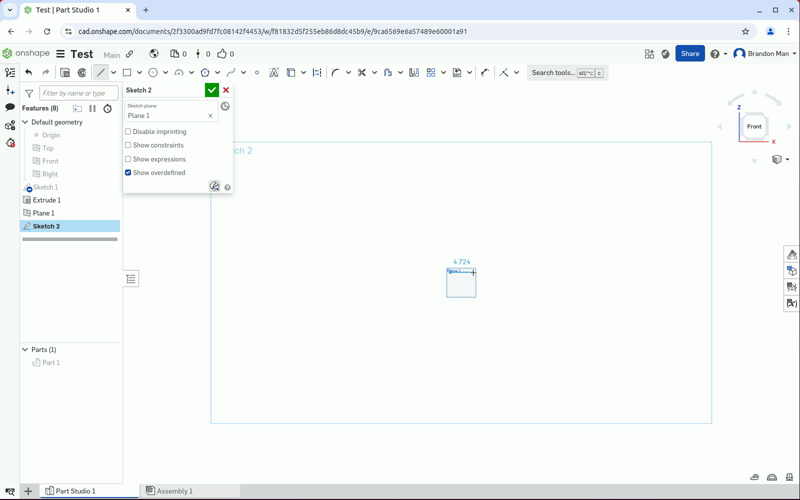
key_up(shift)
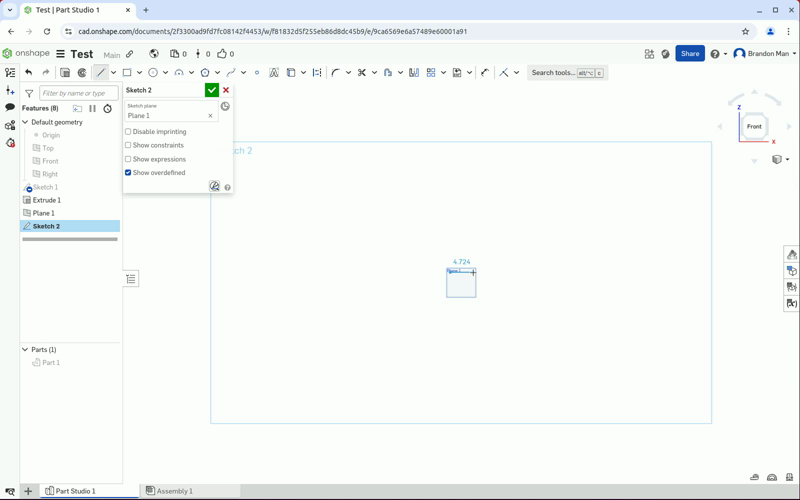
key_down(shift)
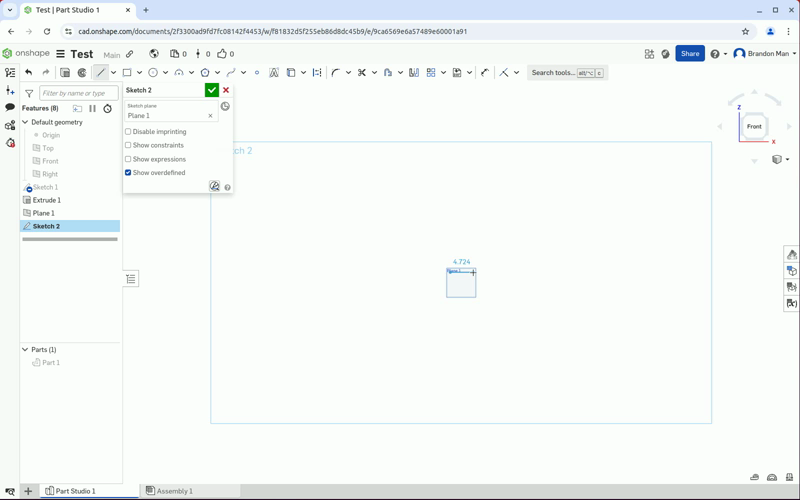
mouse_move(503, 272)
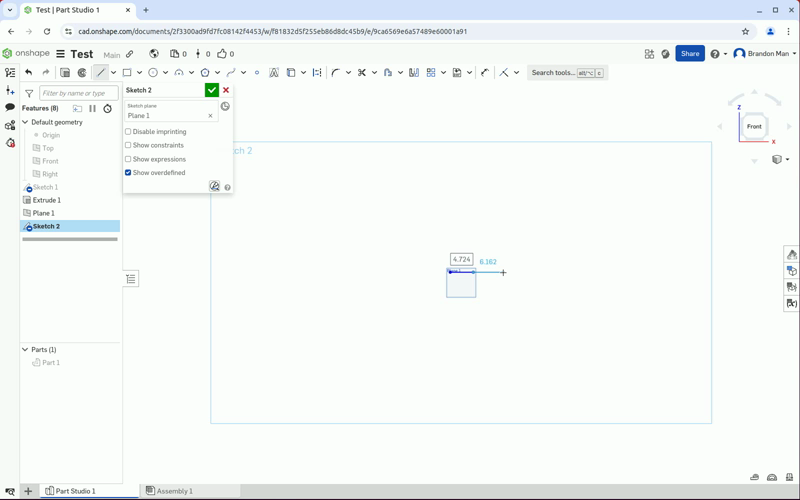
mouse_move(473, 254)
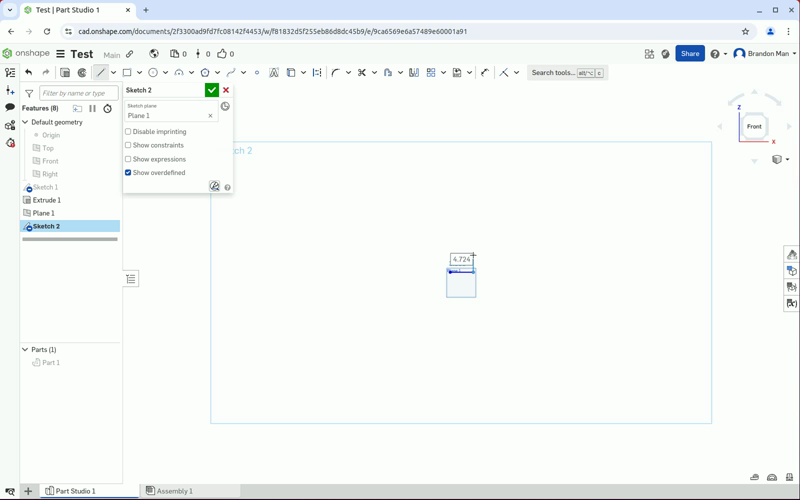
click(473, 254)
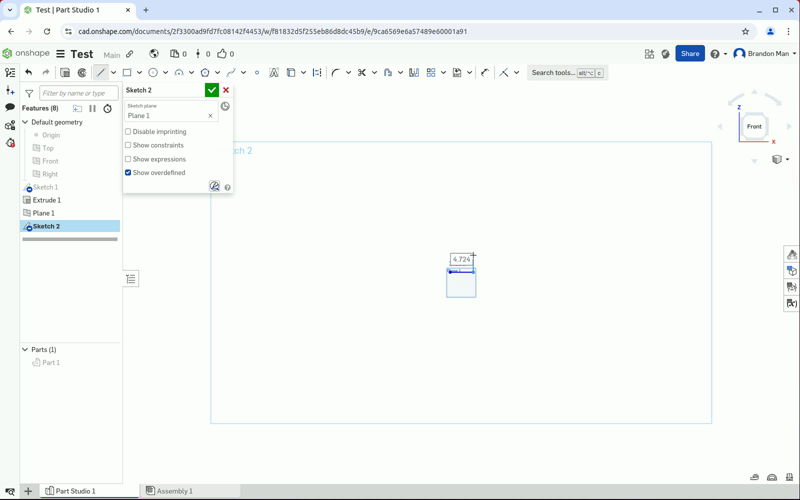
key_up(shift)
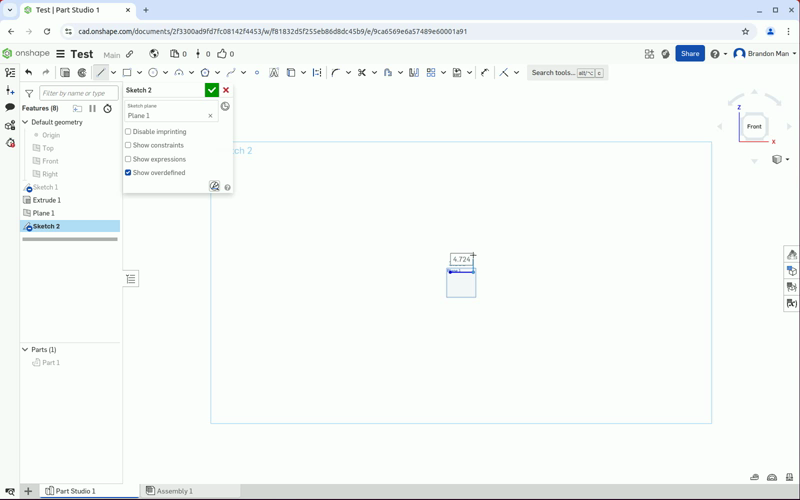
key_down(shift)
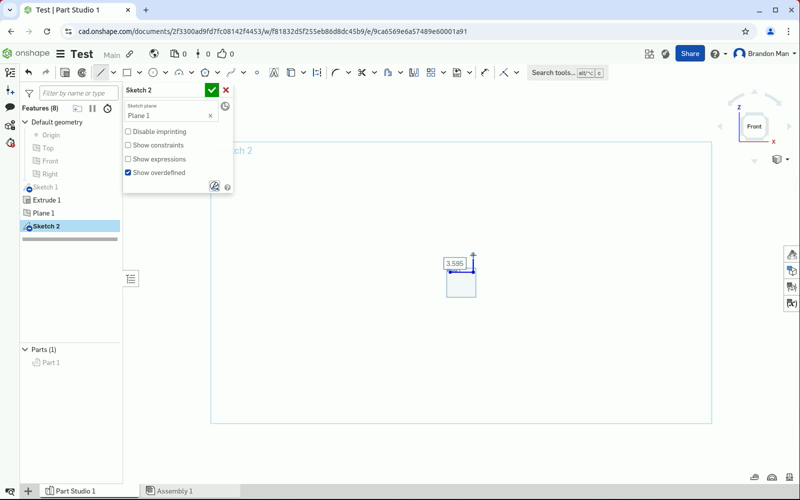
mouse_move(503, 254)
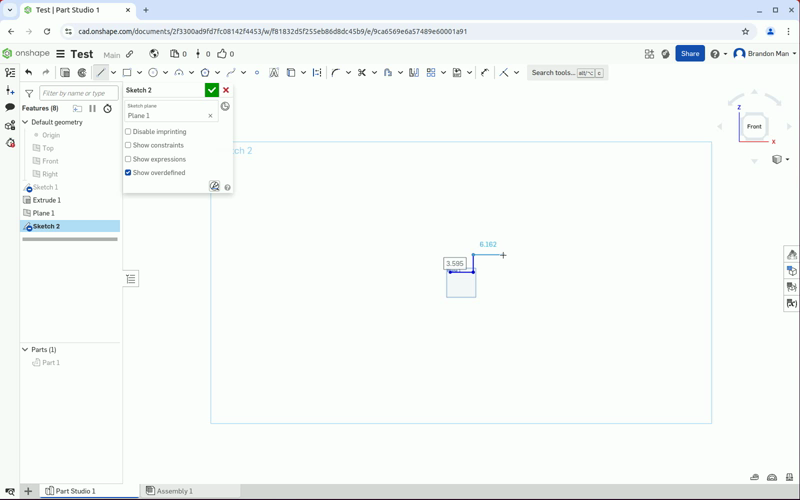
mouse_move(450, 254)
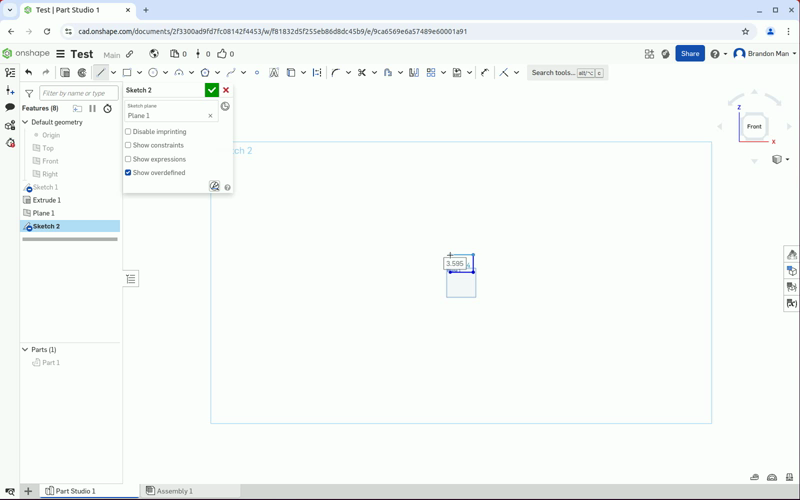
click(450, 254)
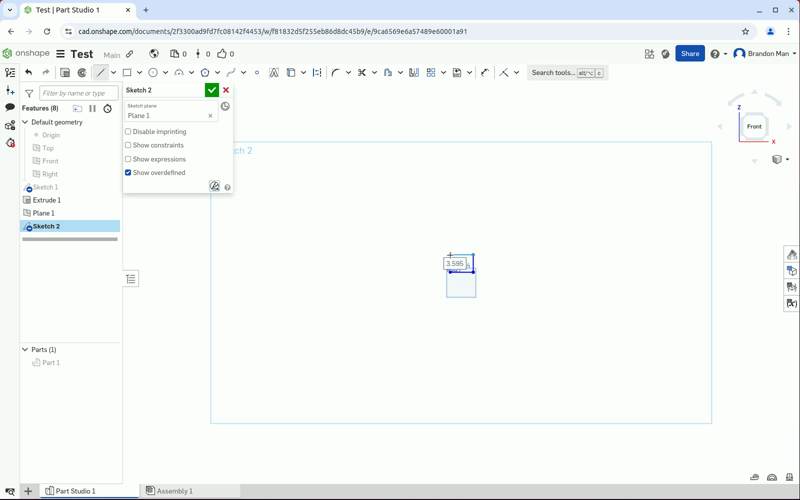
key_up(shift)
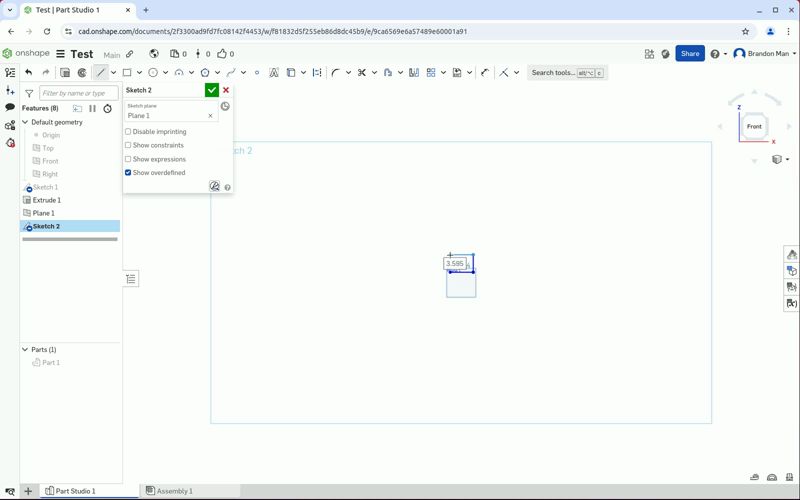
mouse_move(480, 254)
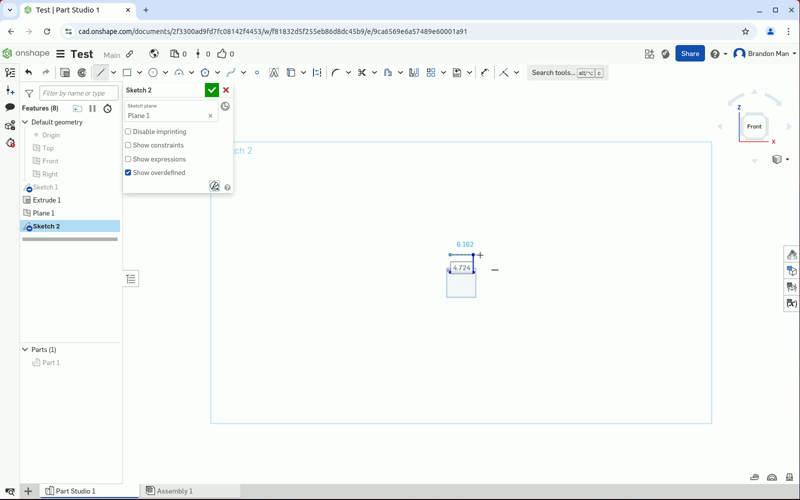
key_down(shift)
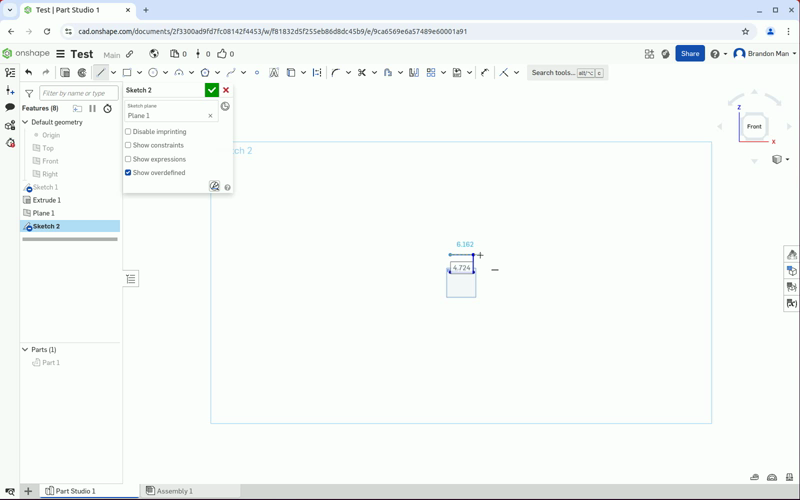
mouse_move(450, 272)
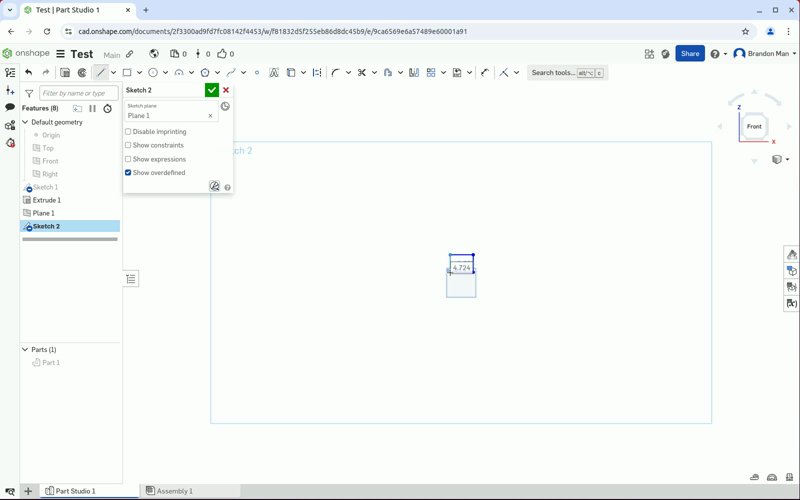
key_up(shift)
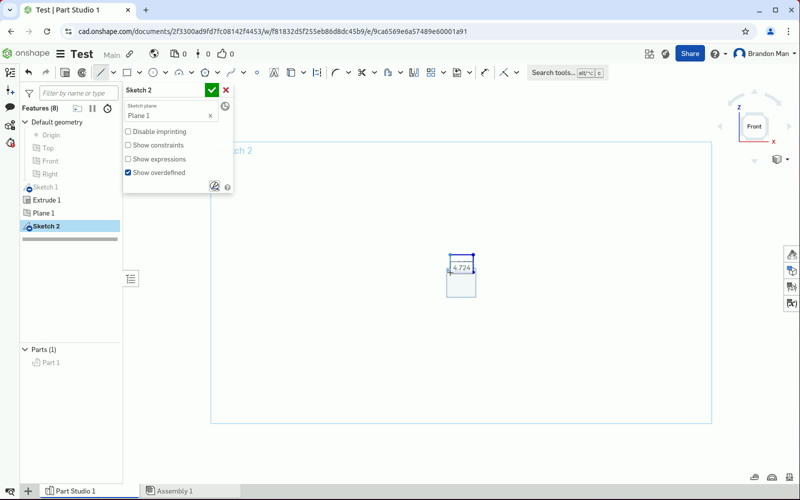
click(450, 272)
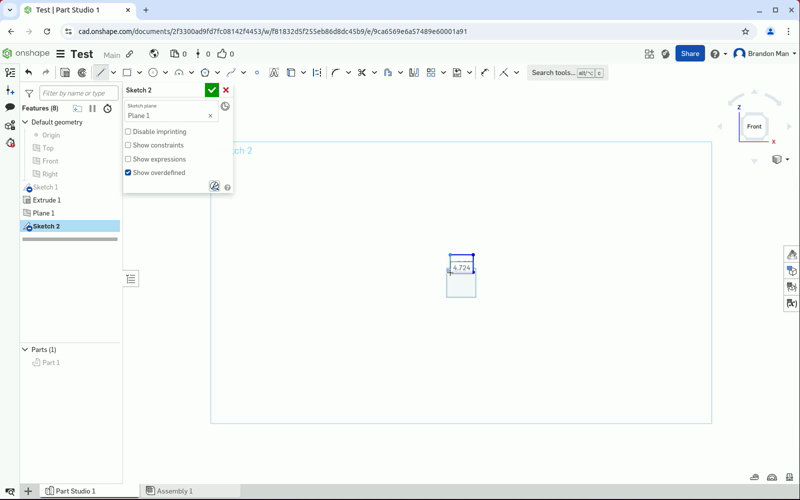
key(esc)
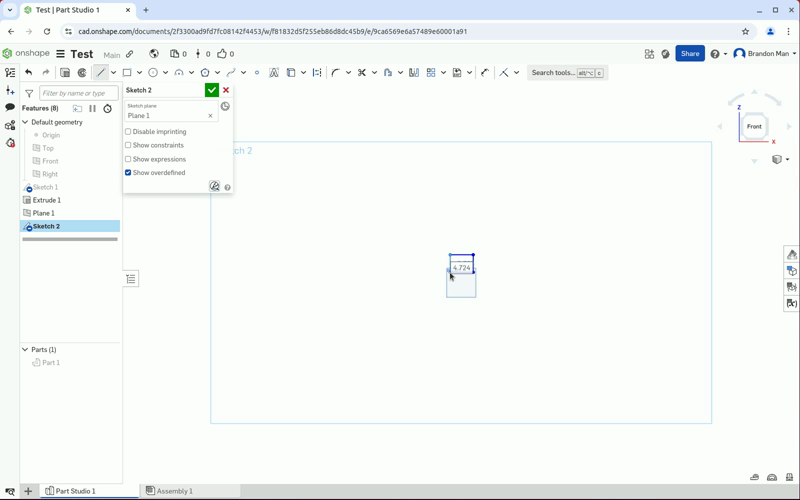
mouse_move(464, 267)
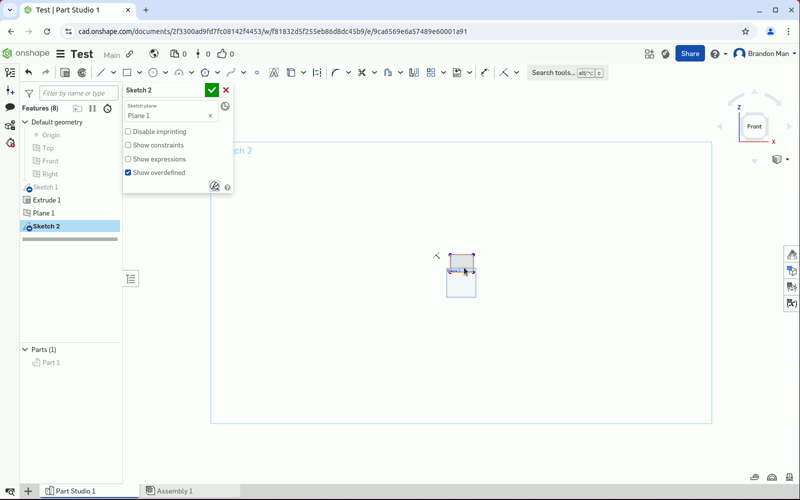
scroll(6)
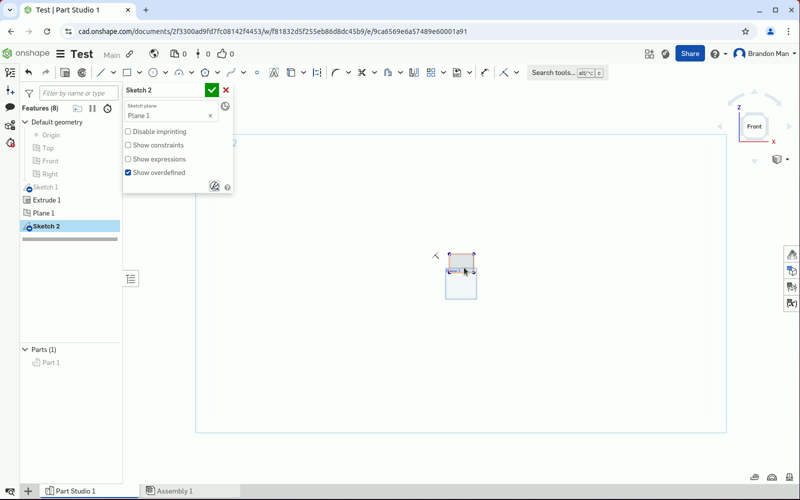
scroll(6)
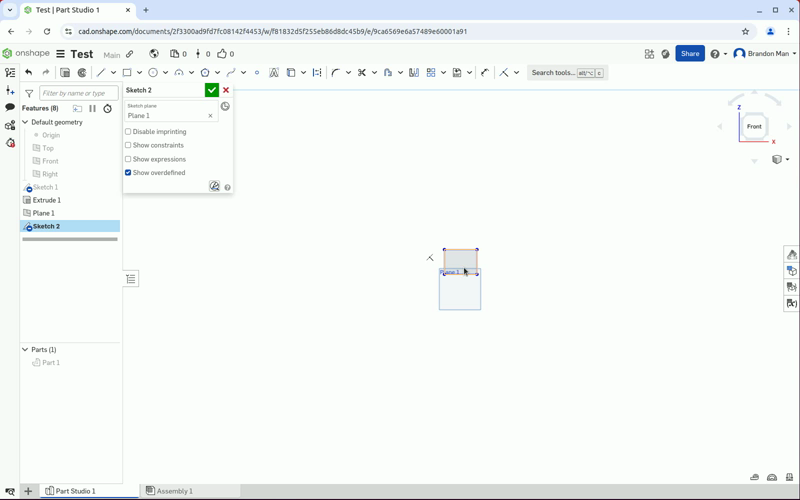
scroll(6)
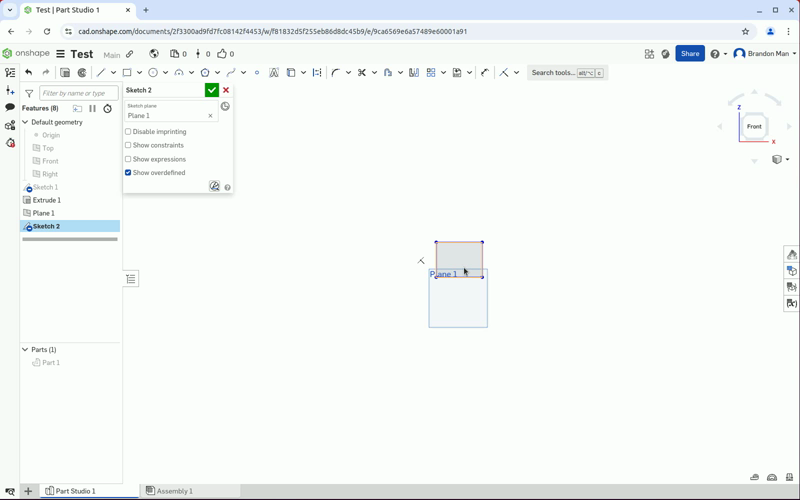
scroll(6)
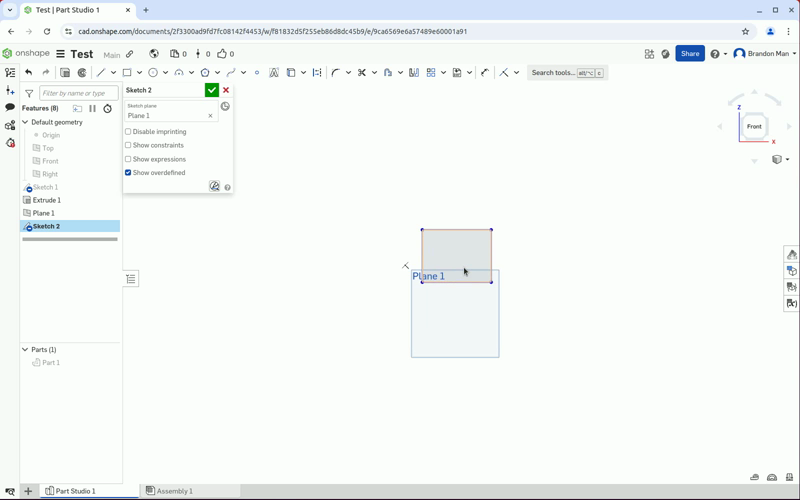
scroll(6)
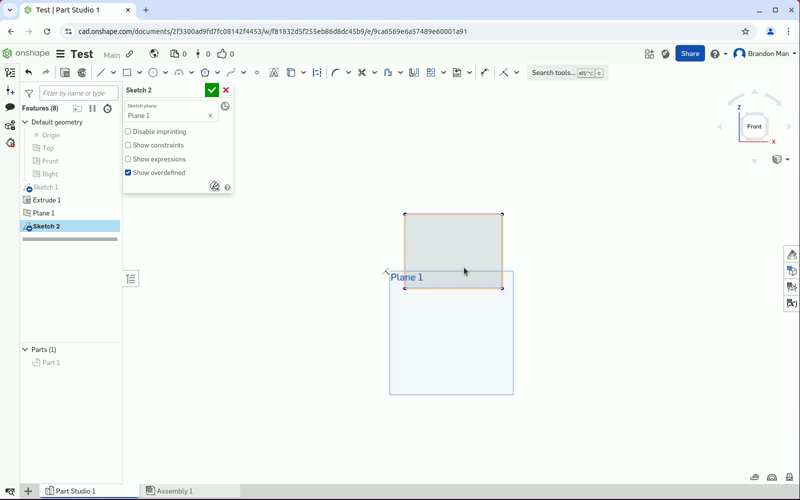
scroll(6)
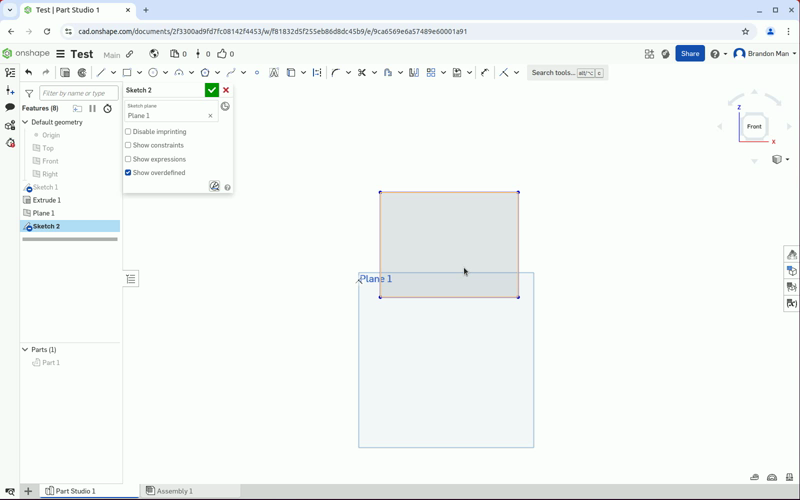
scroll(6)
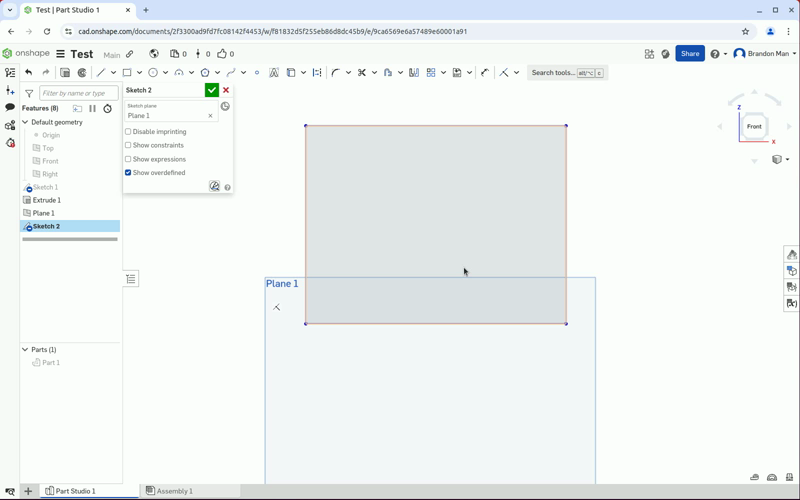
click(464, 267)
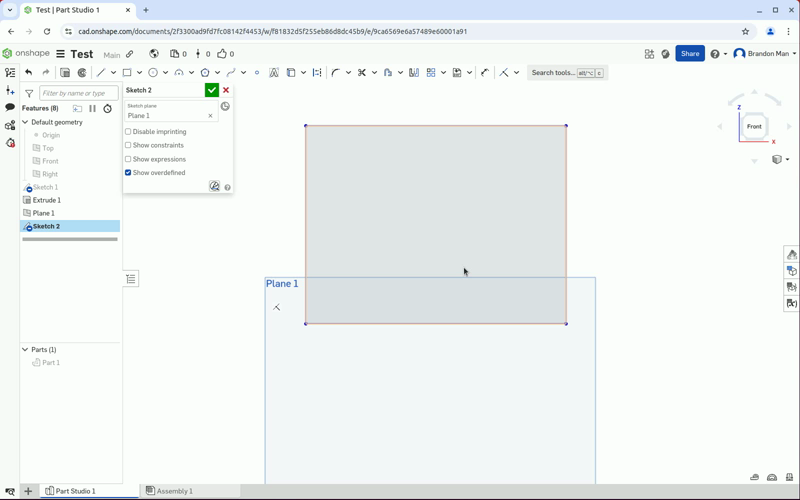
scroll(-6)
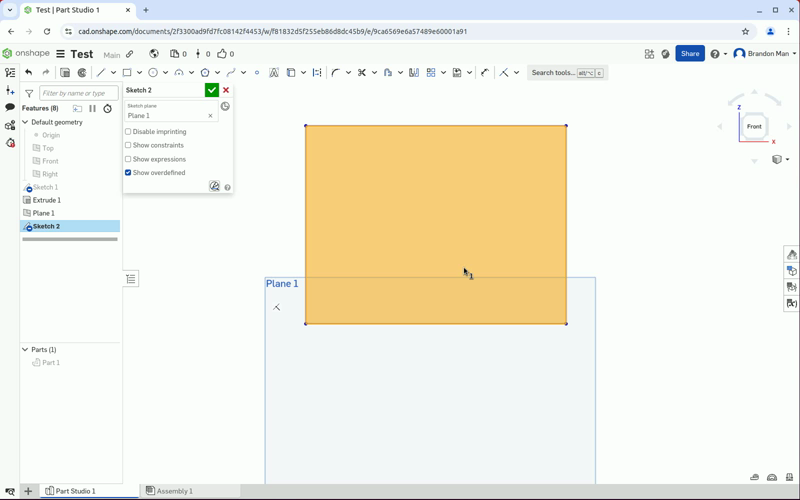
scroll(-6)
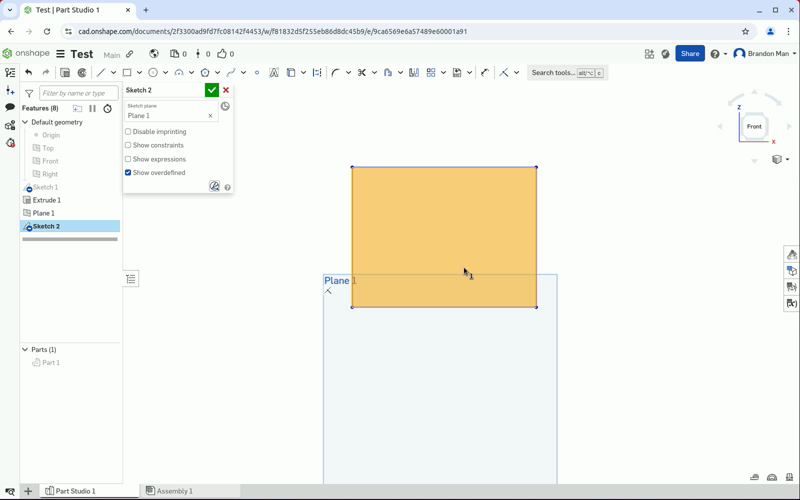
scroll(-6)
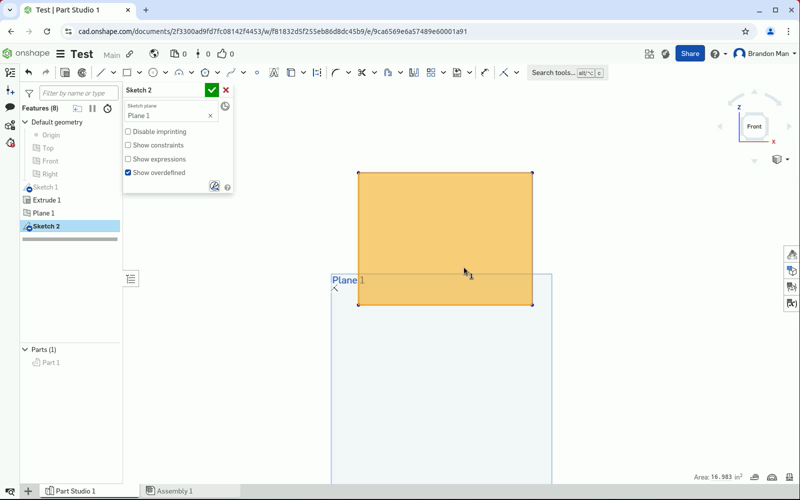
scroll(-6)
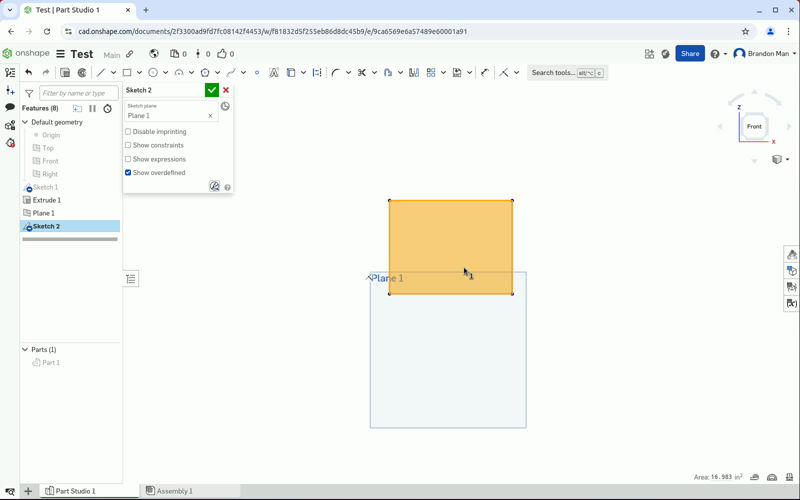
scroll(-6)
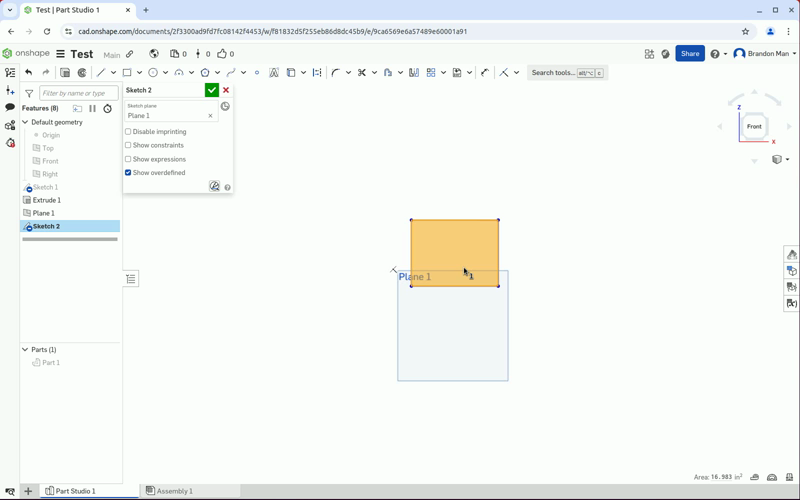
scroll(-6)
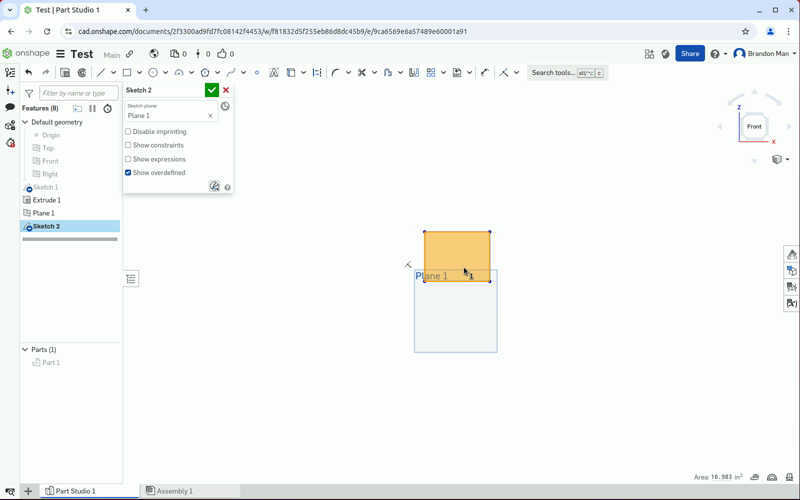
scroll(-6)
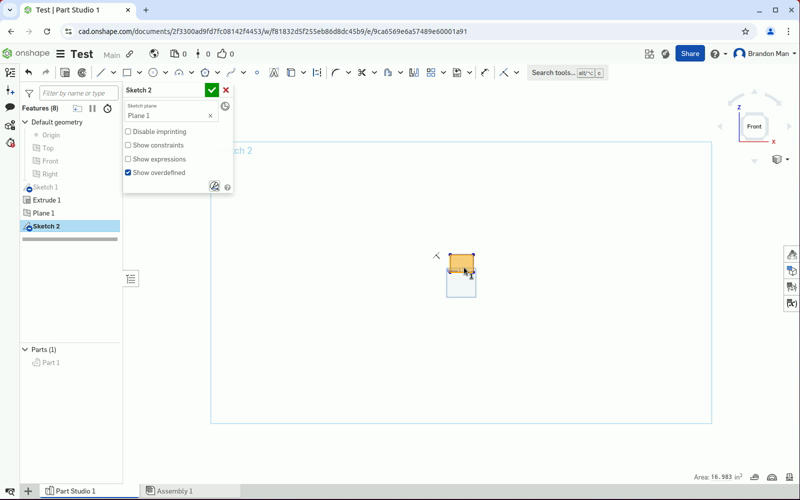
mouse_move(73, 352)
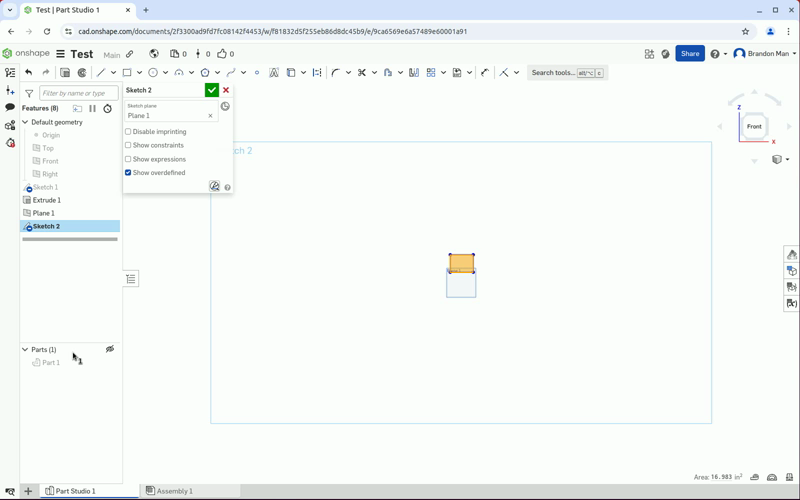
key(shift+y)
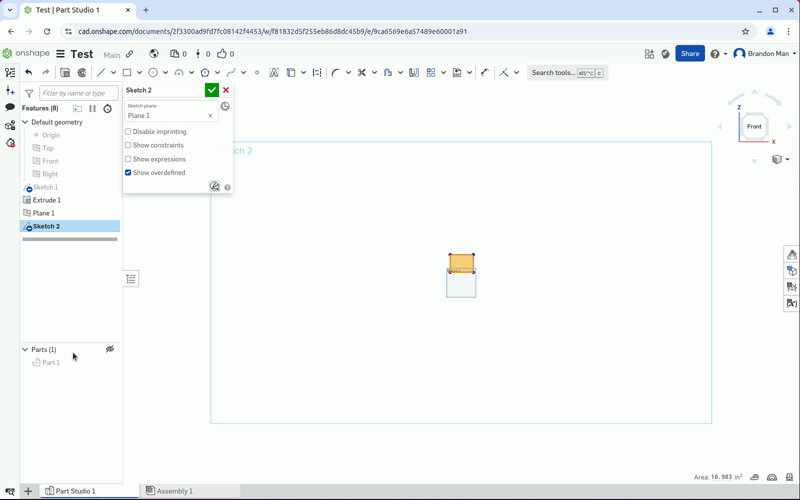
key(shift+e)
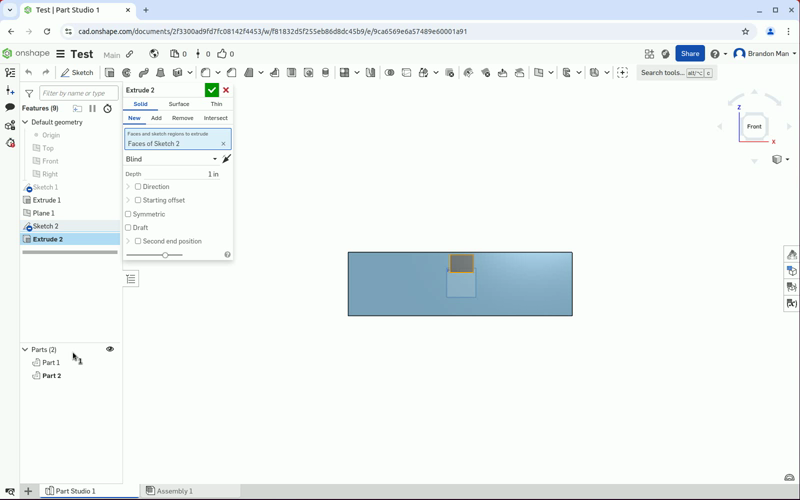
mouse_move(143, 106)
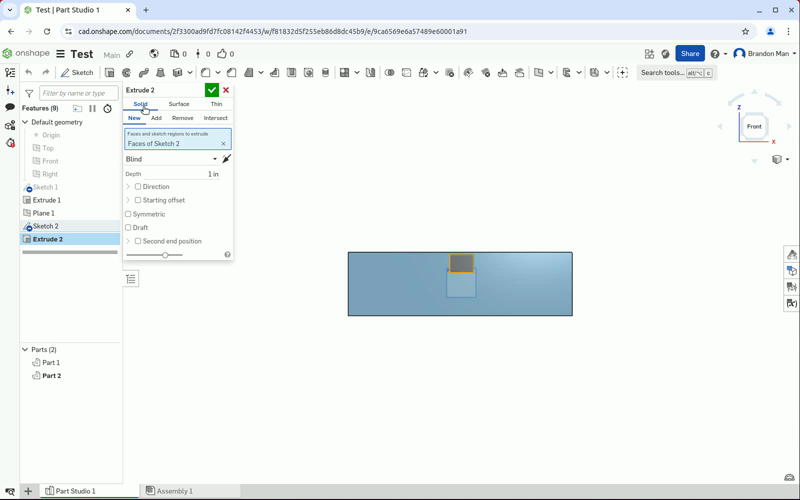
click(143, 106)
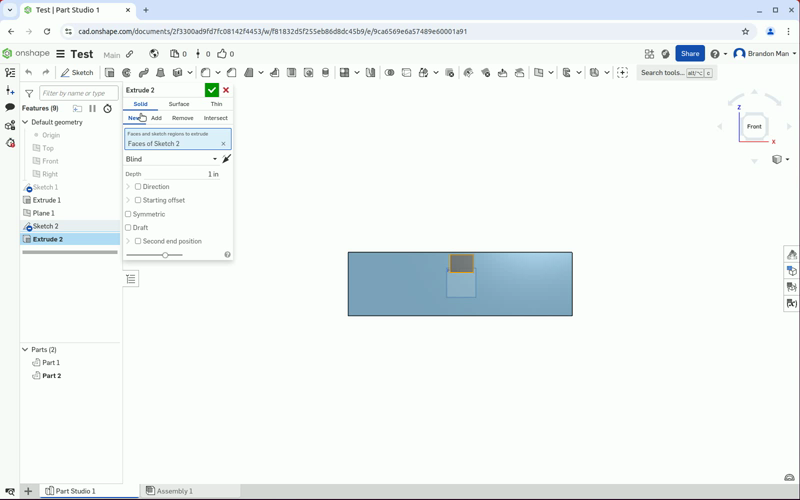
mouse_move(137, 120)
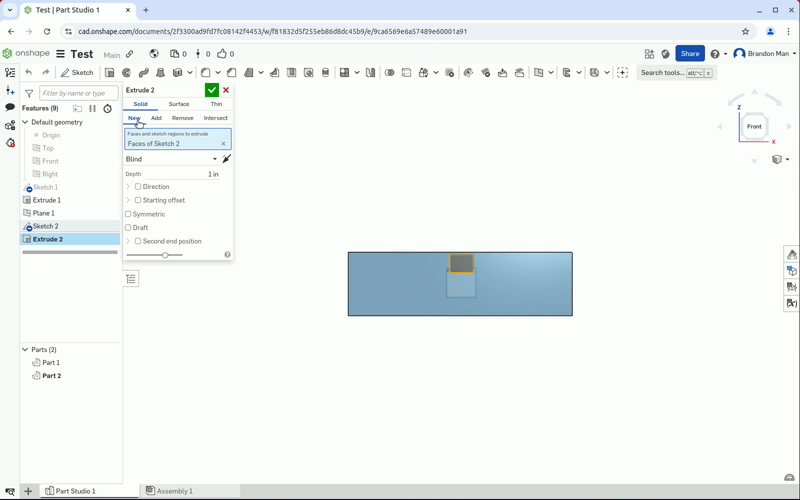
click(137, 120)
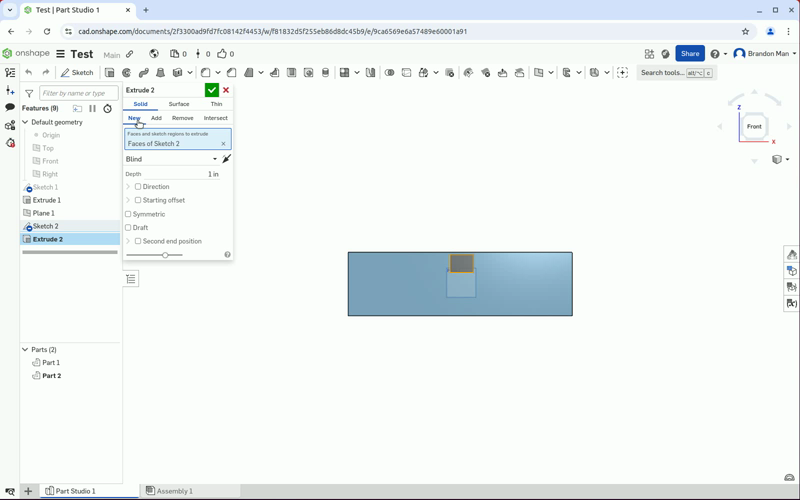
key(tab, 4)
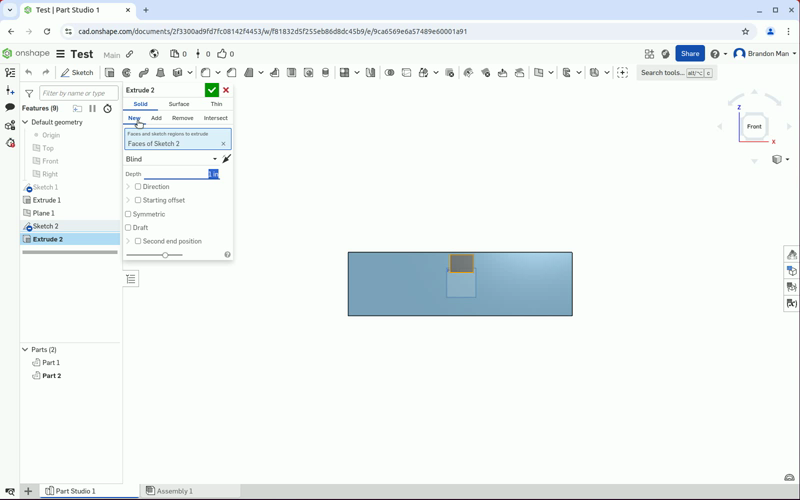
text(-1.685)
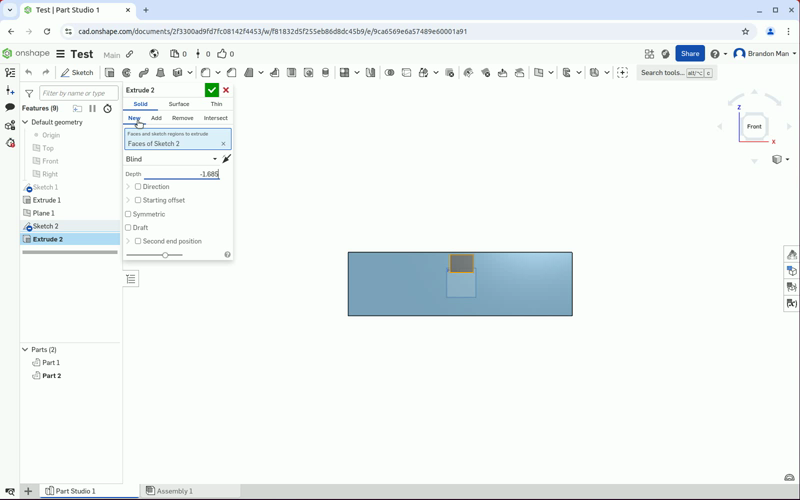
key(enter)
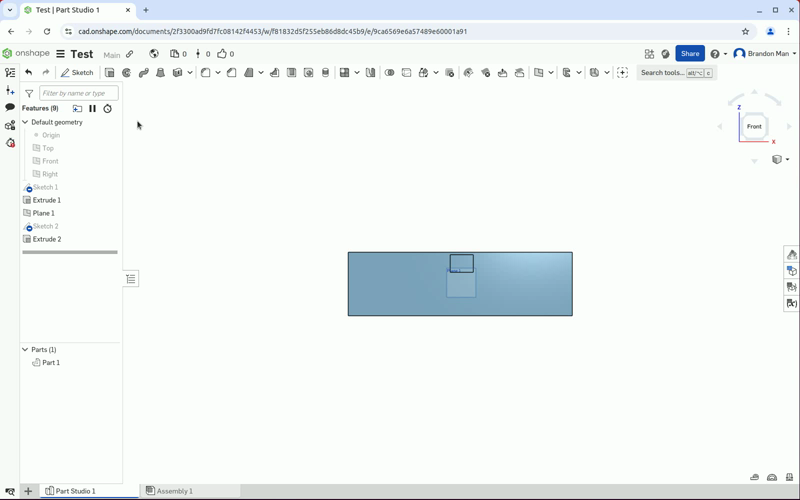
key(shift+h)
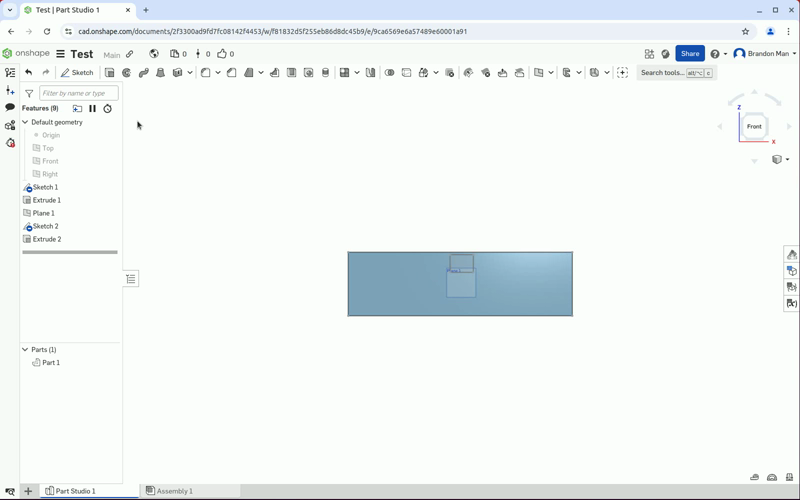
key(shift+h)
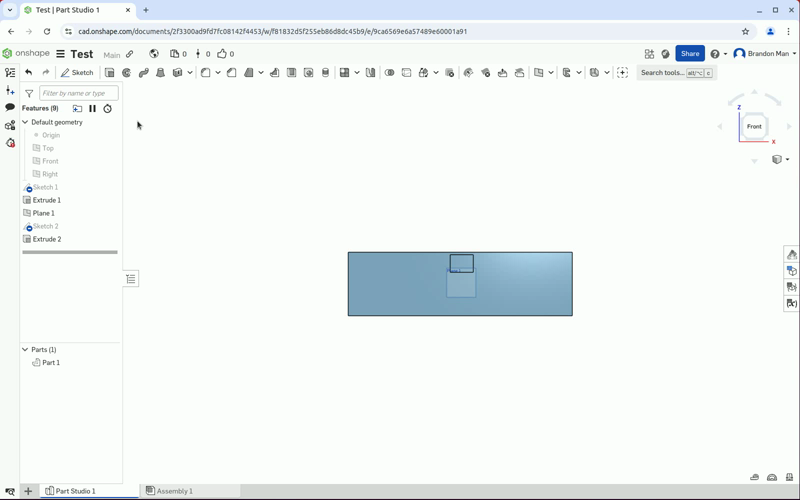
mouse_move(73, 189)
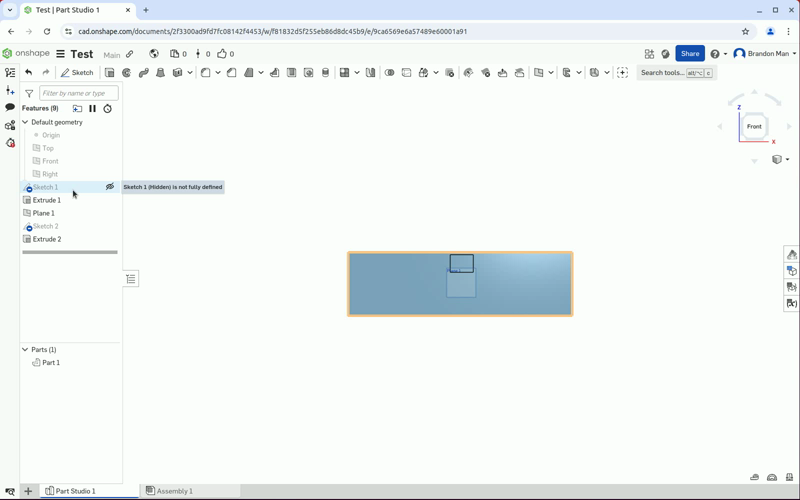
click(73, 189)
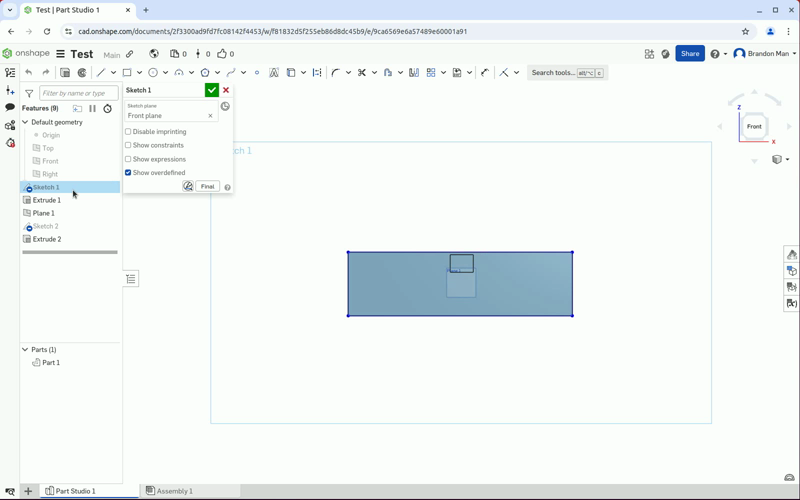
mouse_move(229, 92)
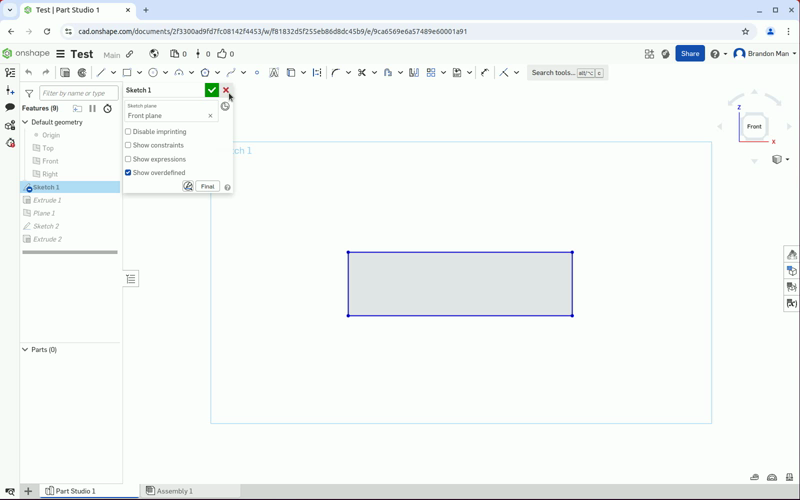
click(229, 92)
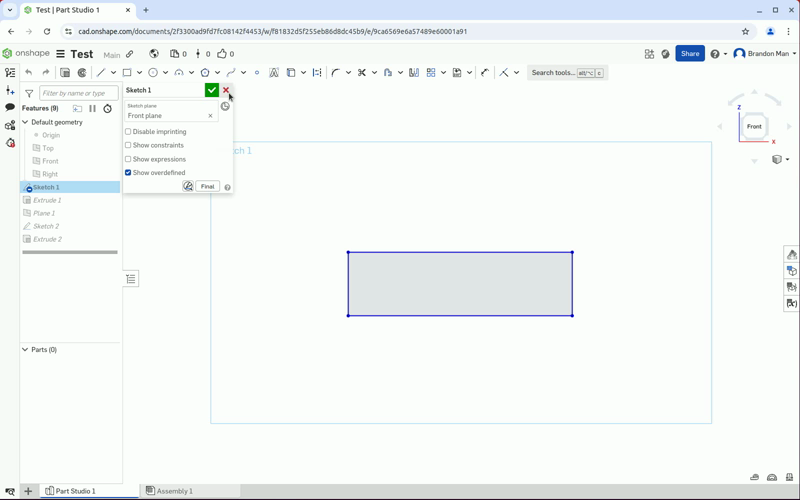
key(shift+s)
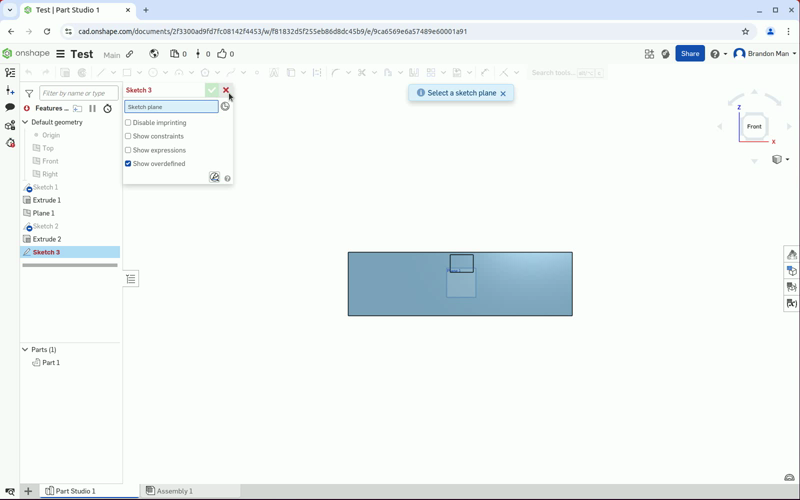
mouse_move(73, 215)
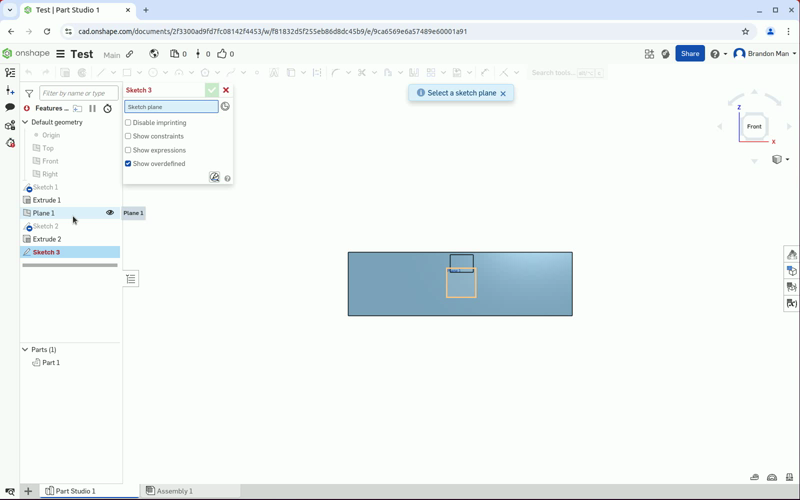
click(73, 215)
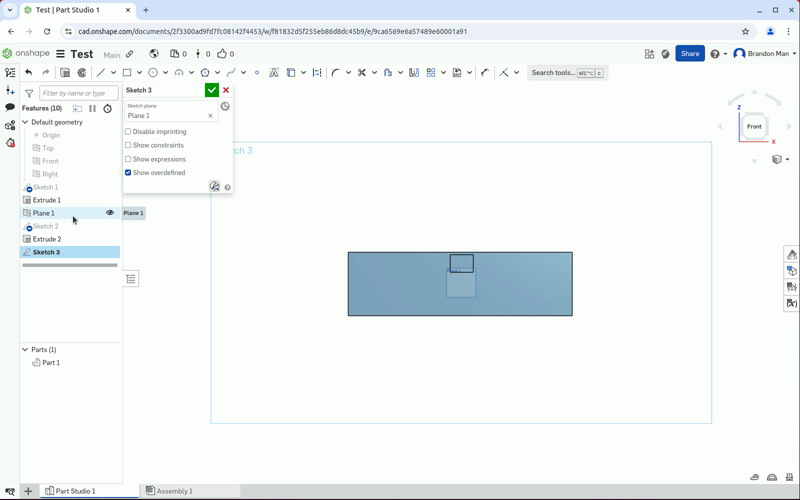
mouse_move(73, 352)
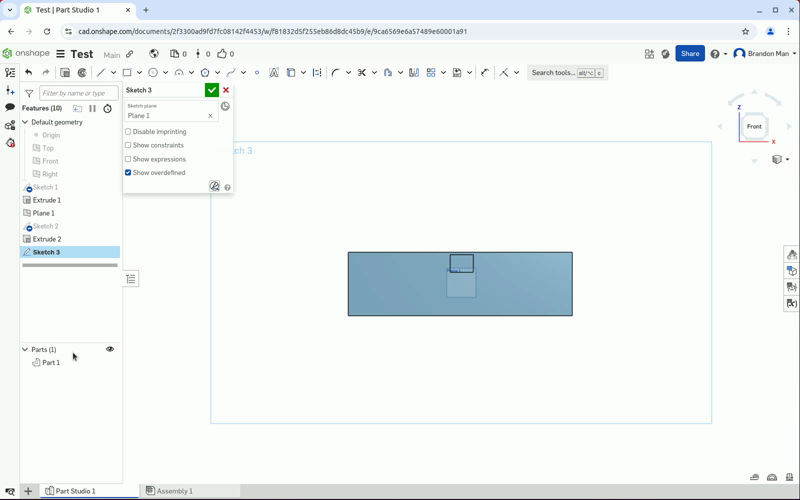
key(y)
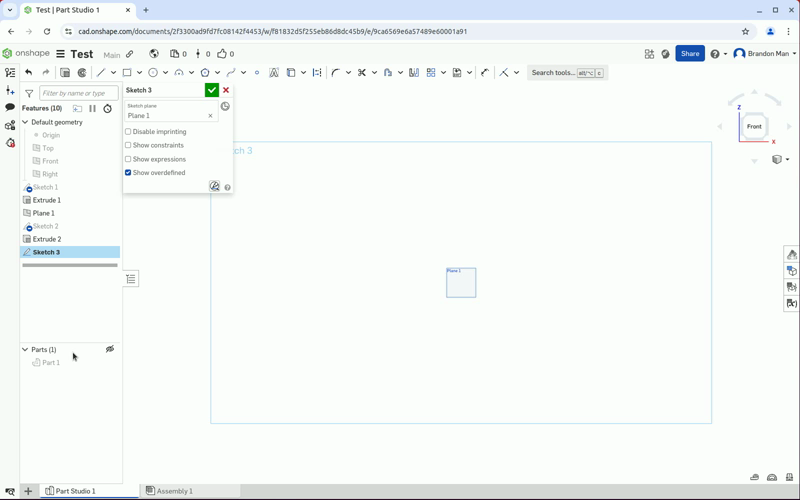
key(l)
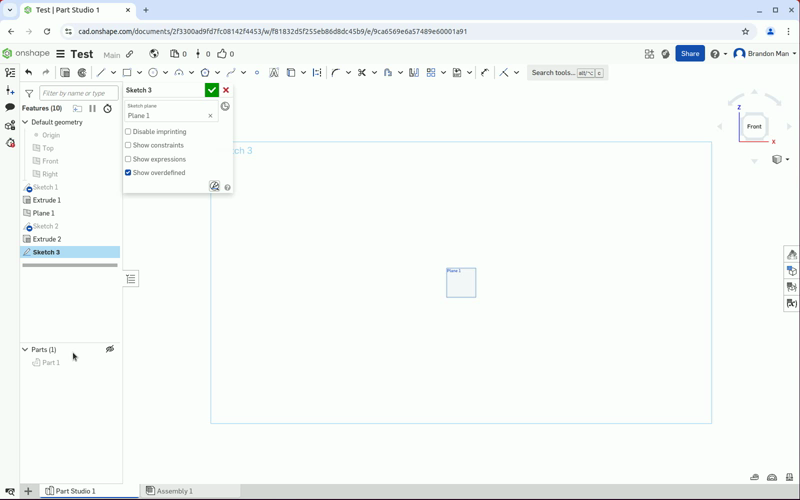
key_down(shift)
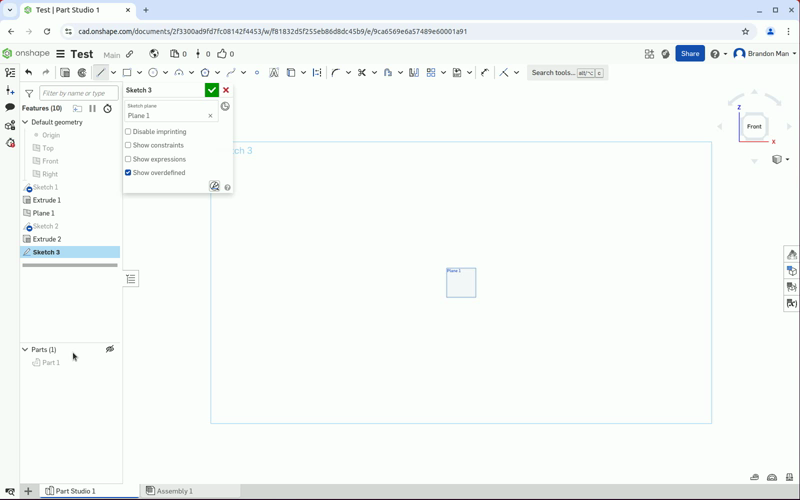
mouse_move(450, 272)
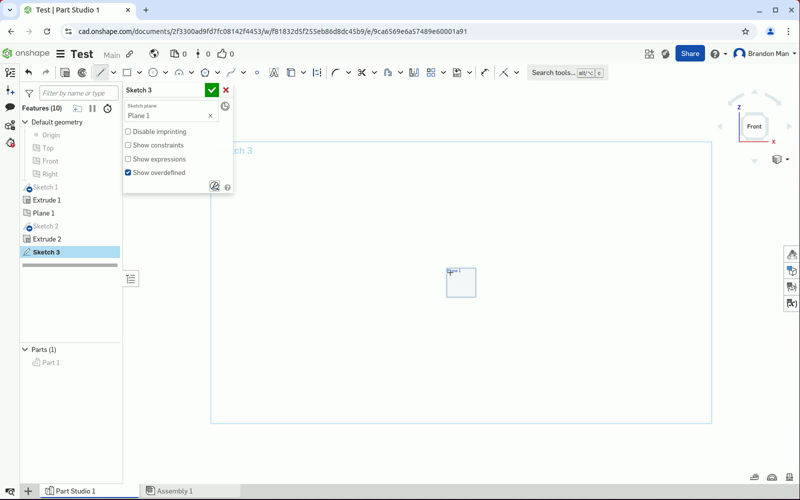
click(450, 272)
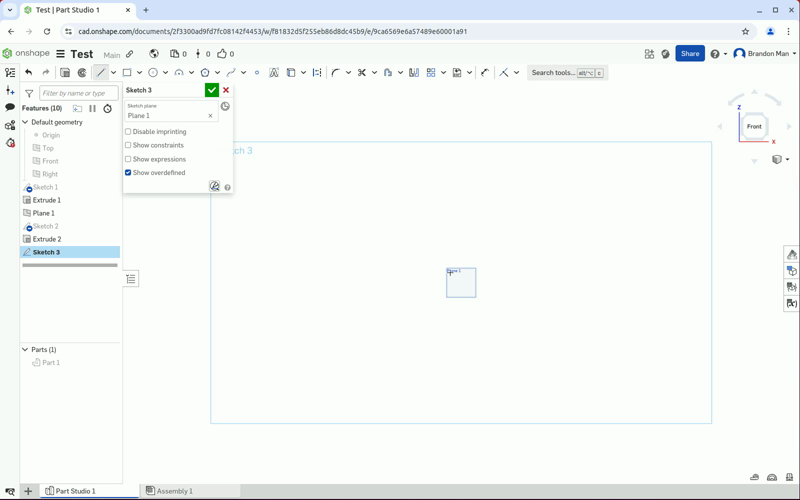
key_up(shift)
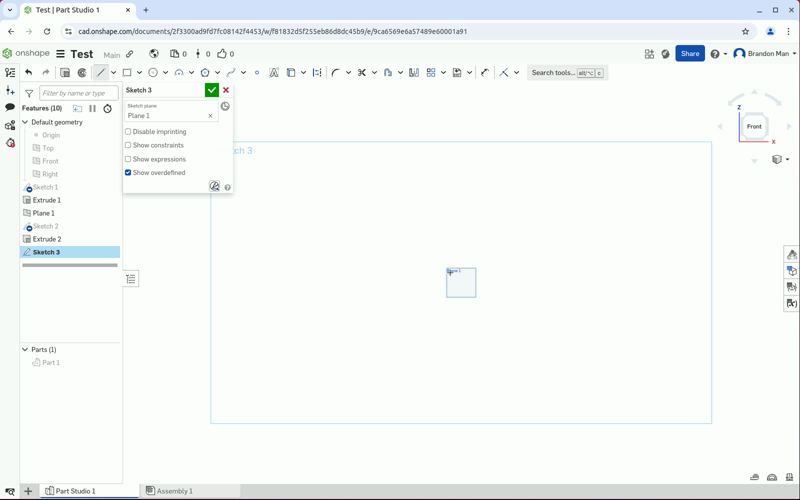
key_down(shift)
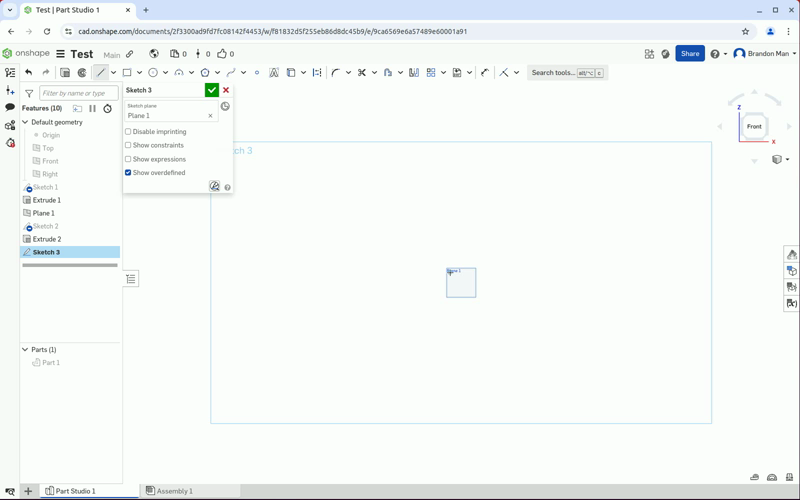
mouse_move(480, 272)
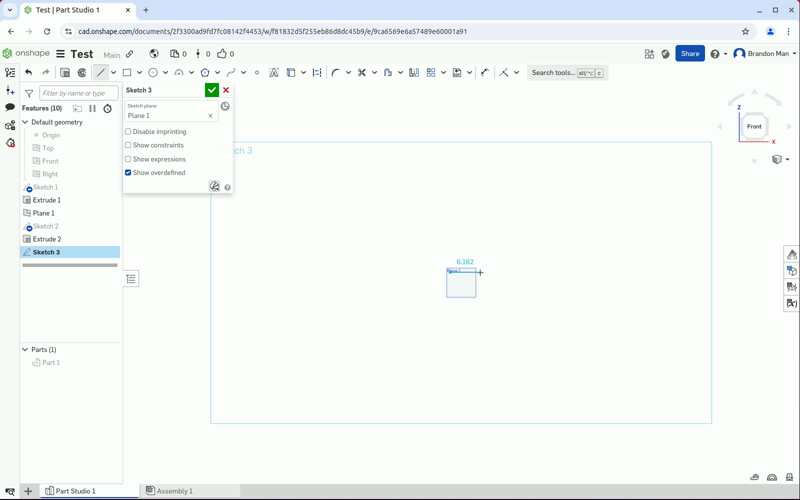
mouse_move(473, 272)
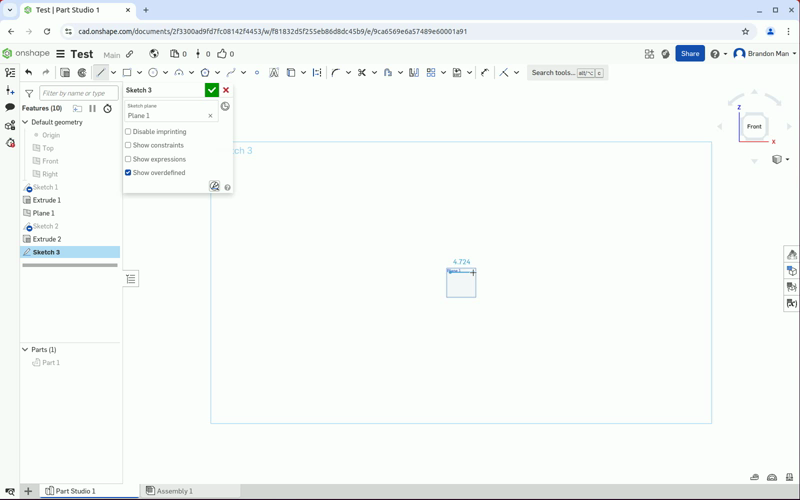
click(473, 272)
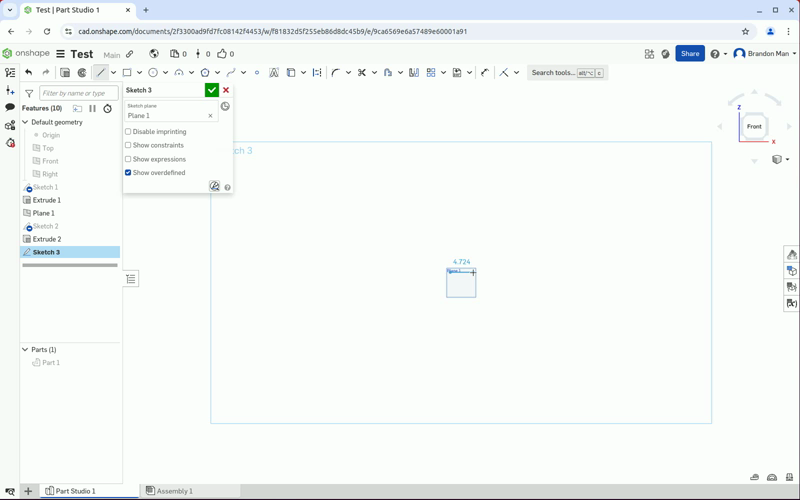
key_up(shift)
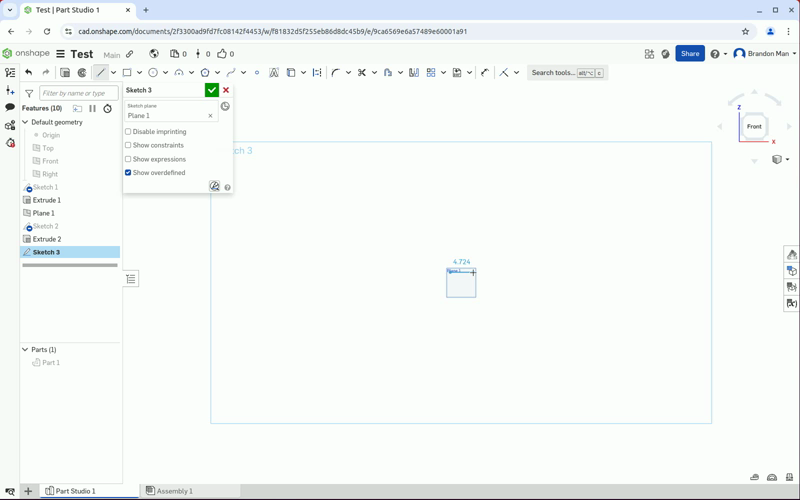
key_down(shift)
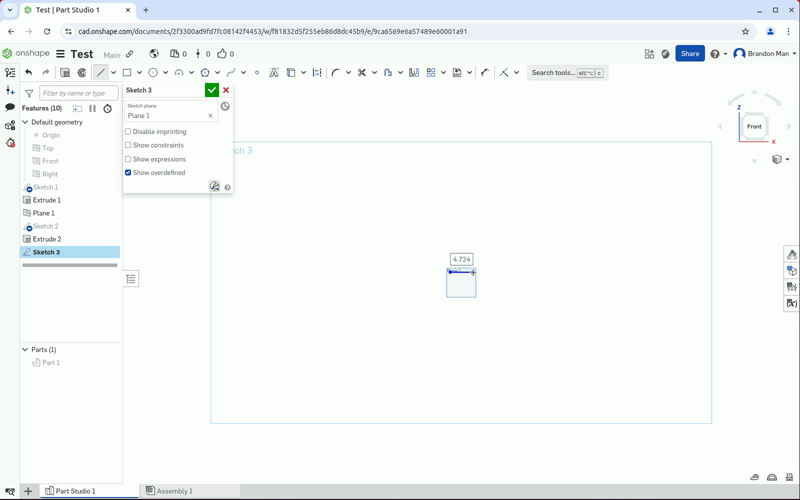
mouse_move(503, 272)
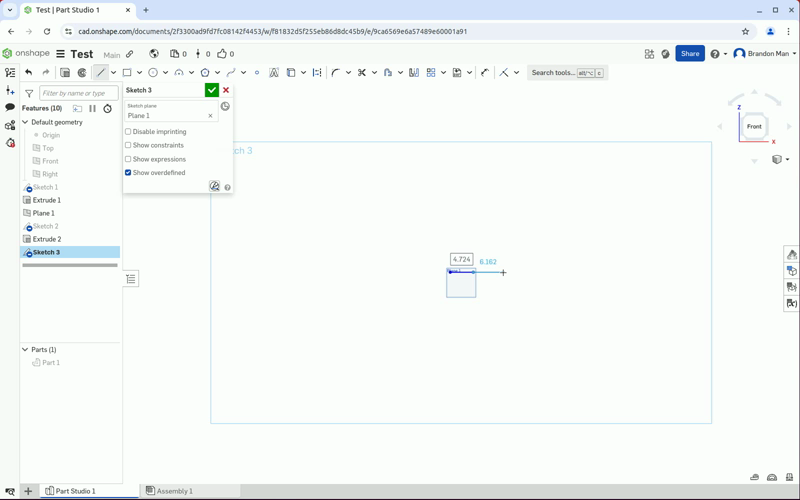
mouse_move(473, 254)
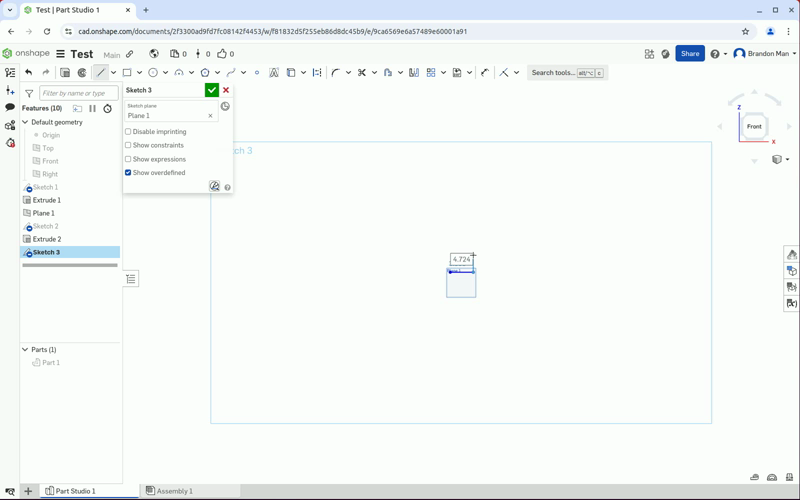
click(473, 254)
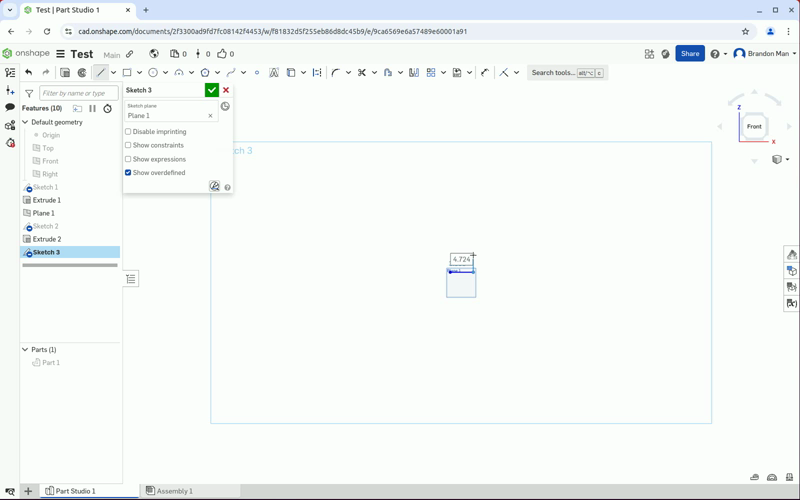
key_up(shift)
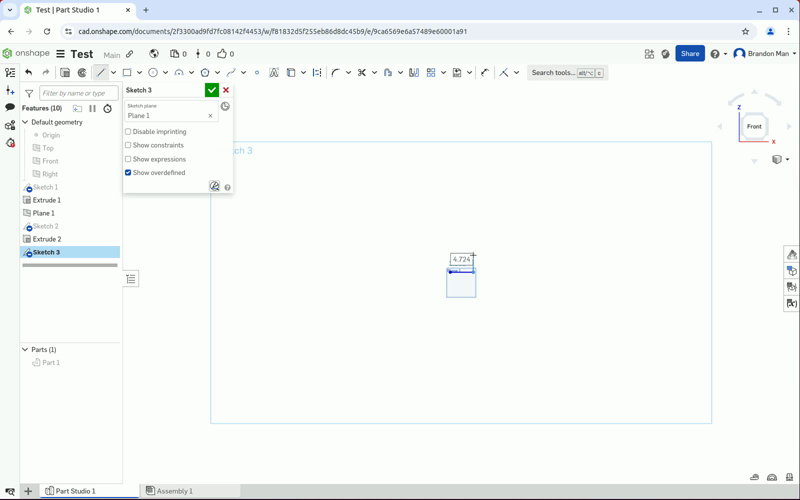
key_down(shift)
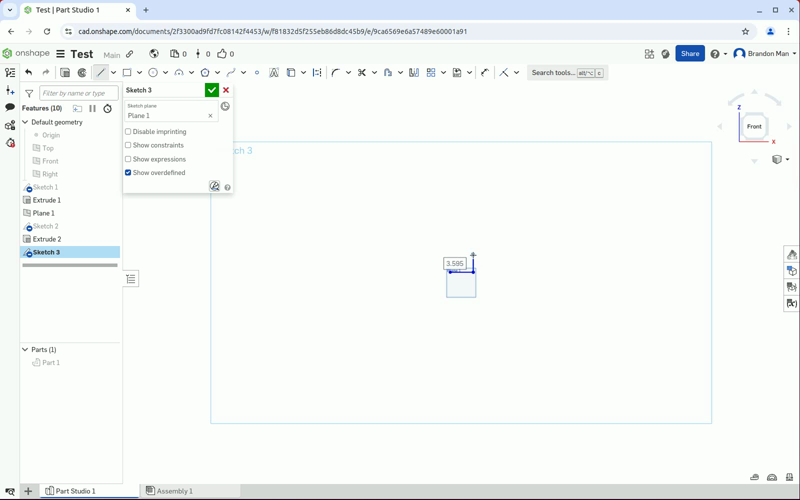
mouse_move(503, 254)
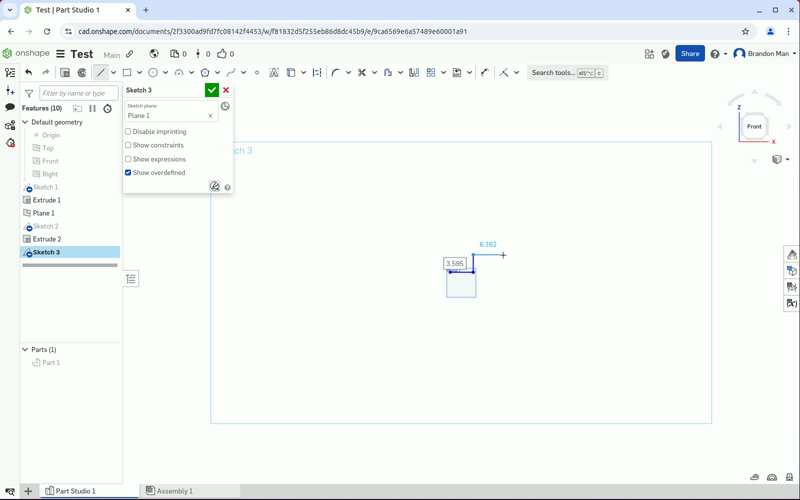
mouse_move(450, 254)
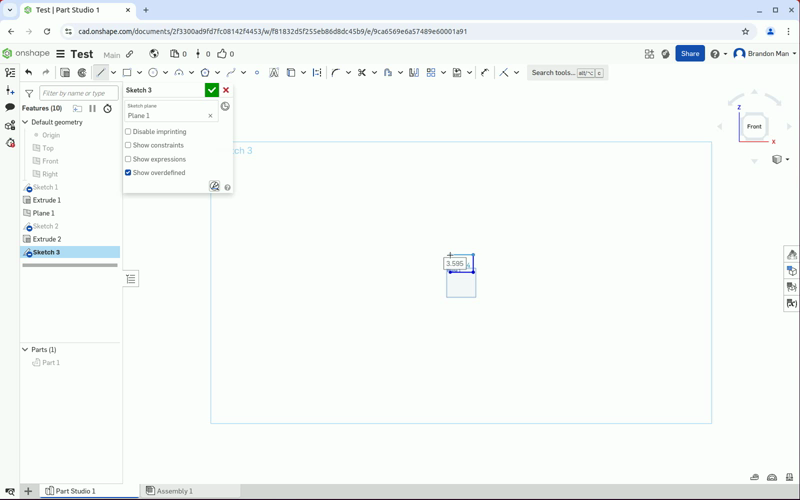
click(450, 254)
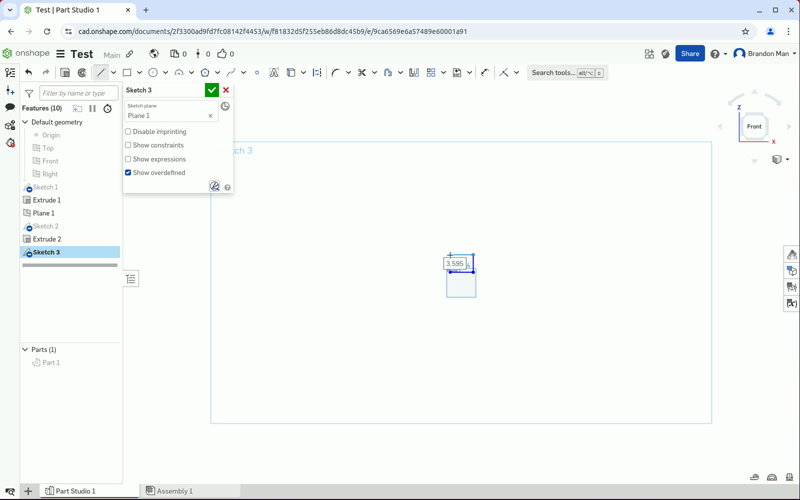
key_up(shift)
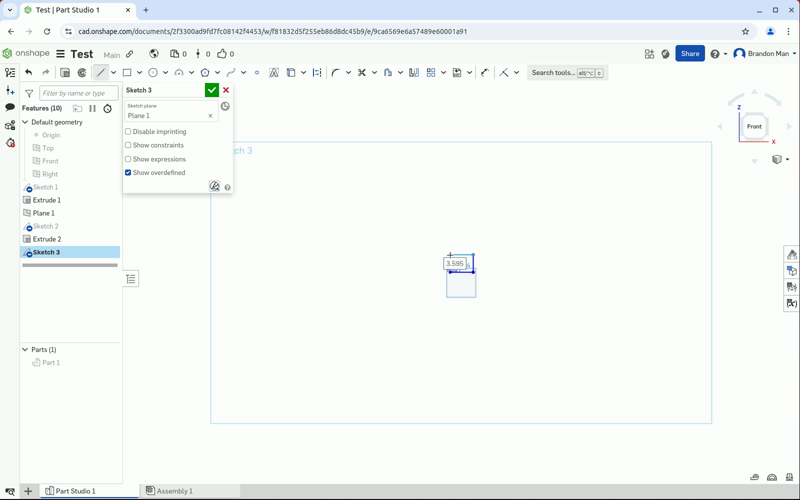
mouse_move(480, 254)
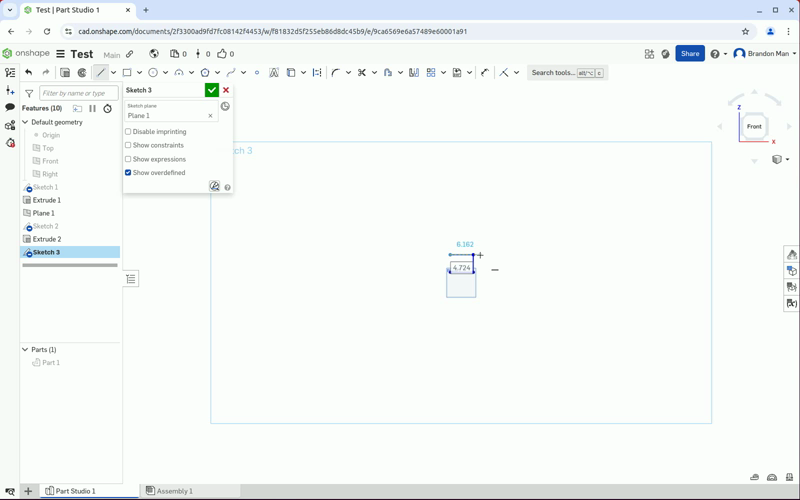
key_down(shift)
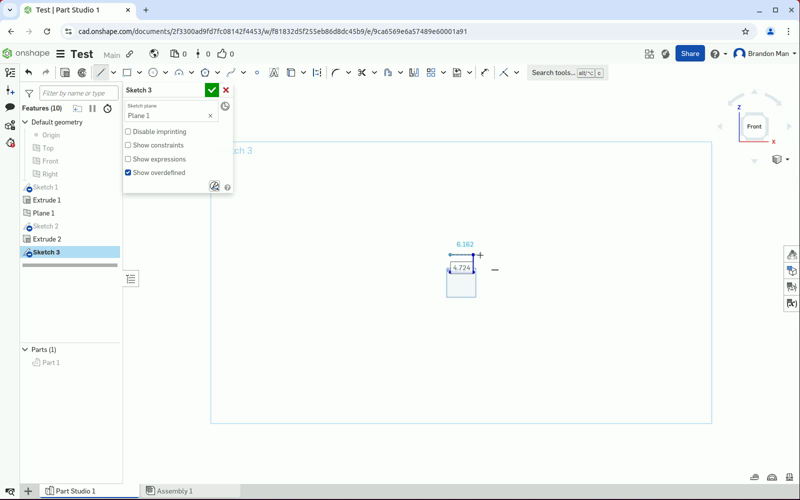
mouse_move(450, 272)
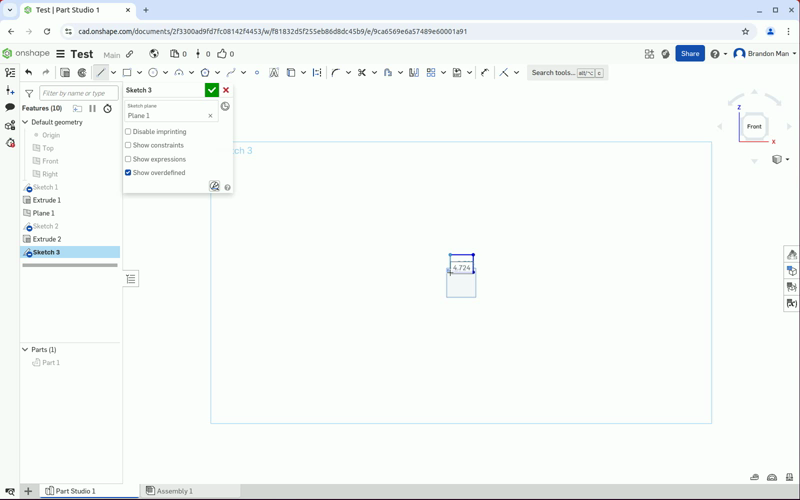
key_up(shift)
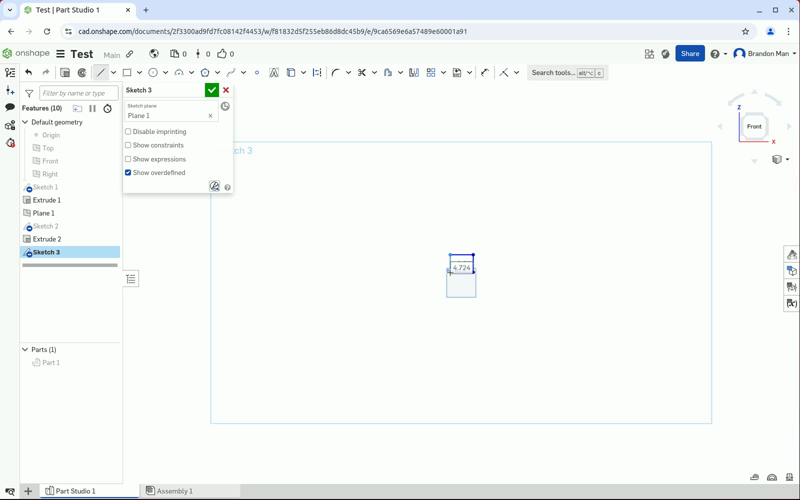
click(450, 272)
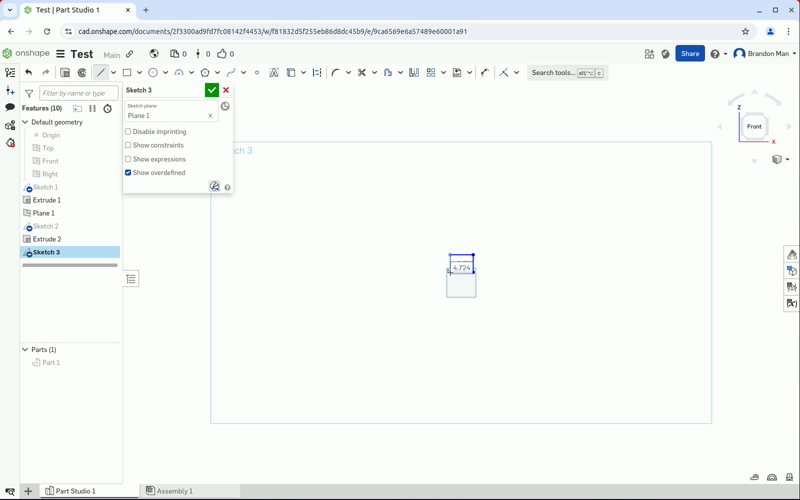
key(esc)
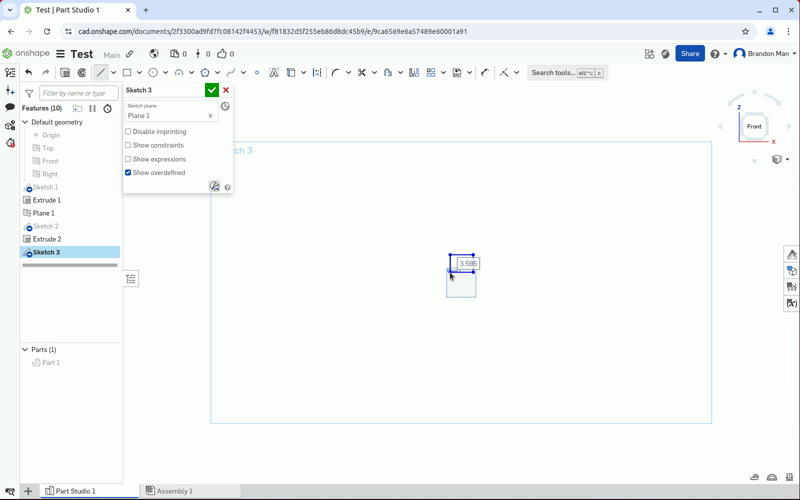
mouse_move(457, 262)
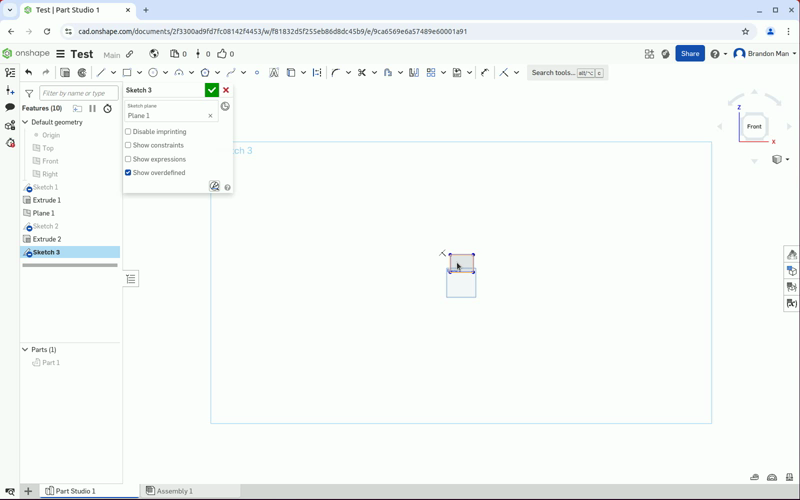
scroll(6)
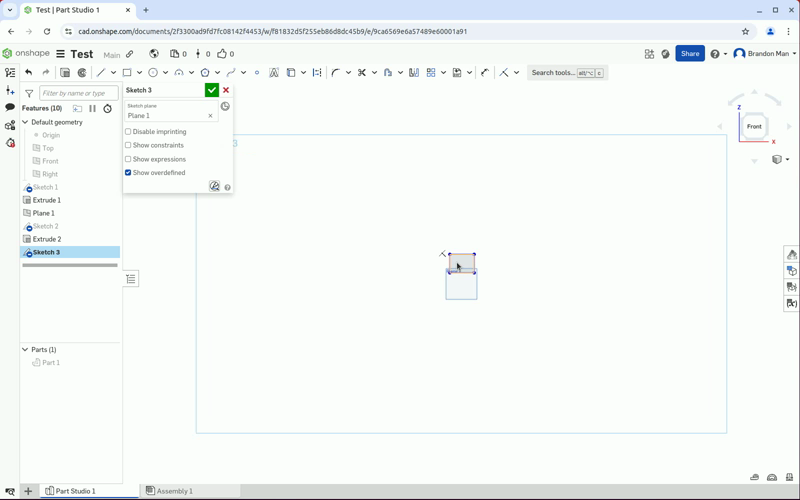
scroll(6)
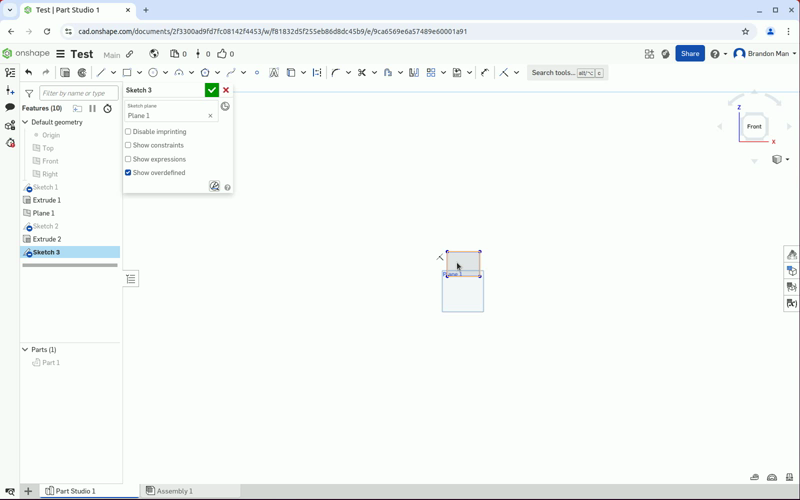
scroll(6)
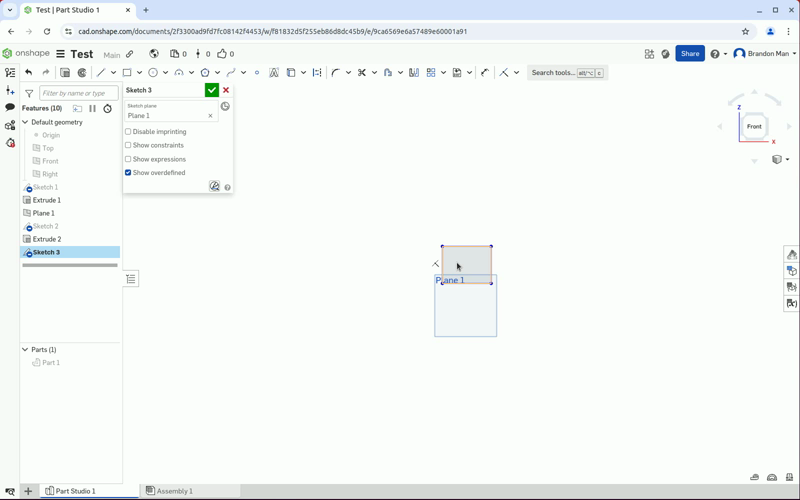
scroll(6)
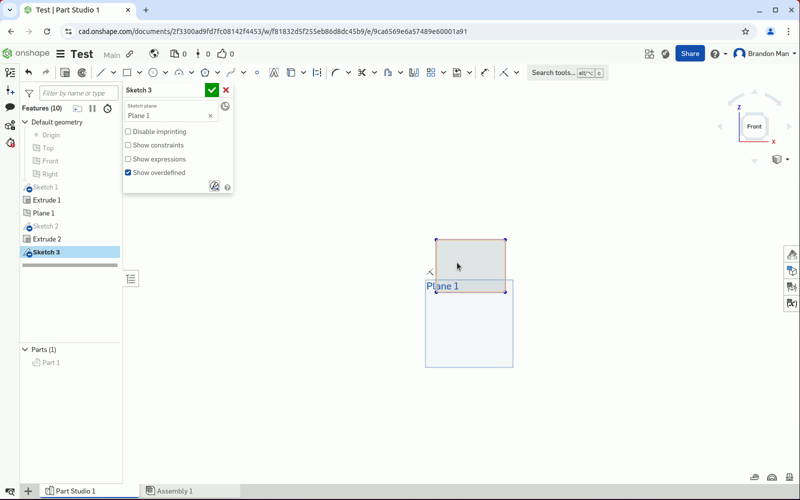
scroll(6)
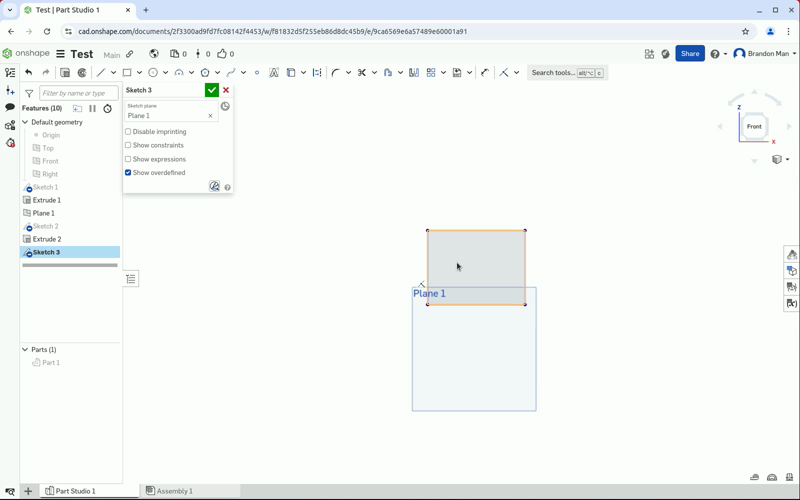
scroll(6)
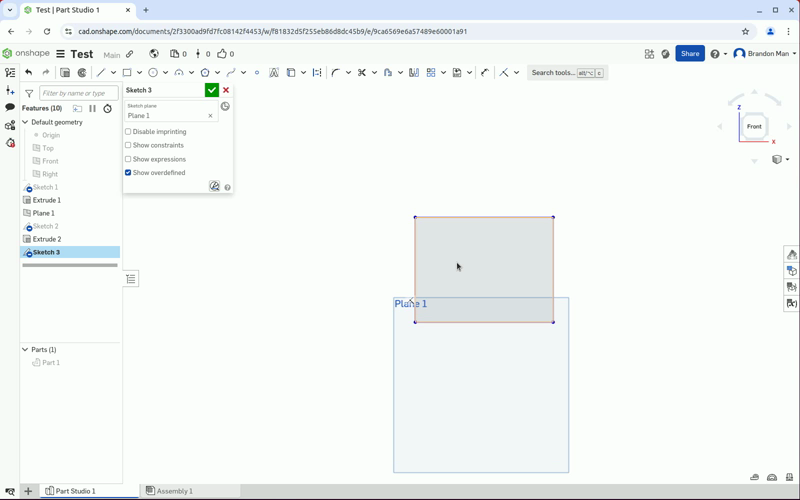
scroll(6)
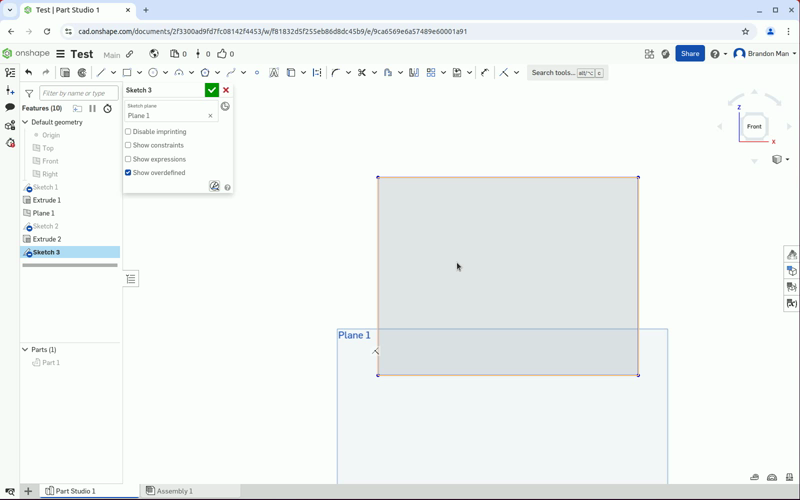
click(457, 262)
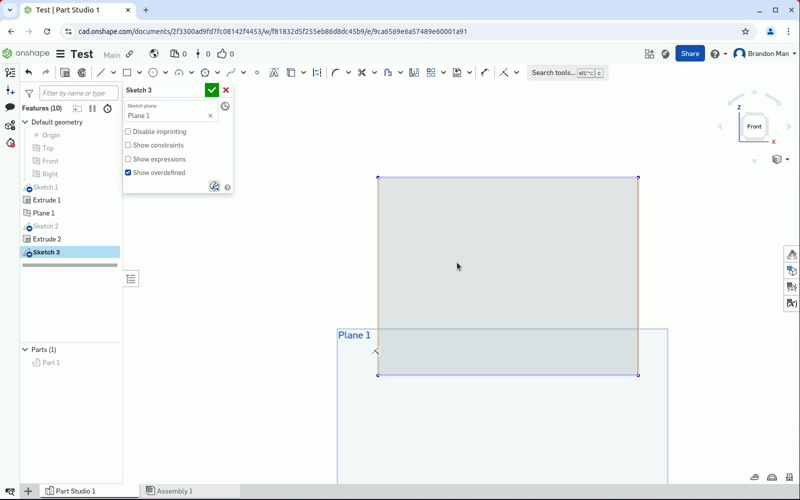
scroll(-6)
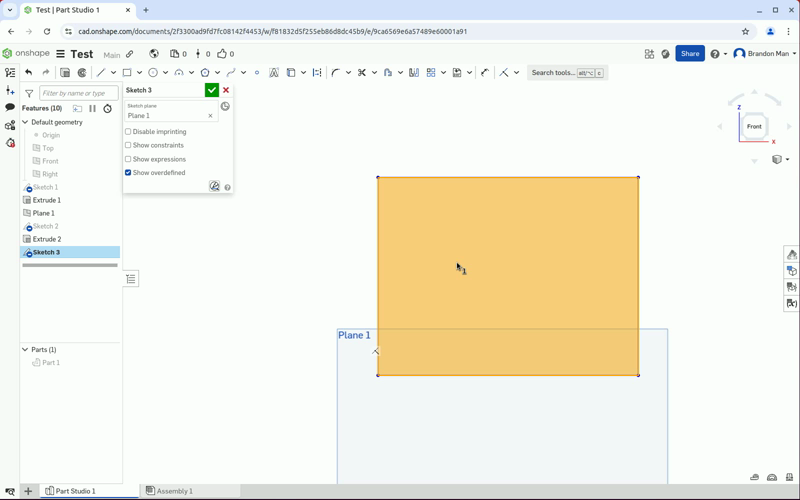
scroll(-6)
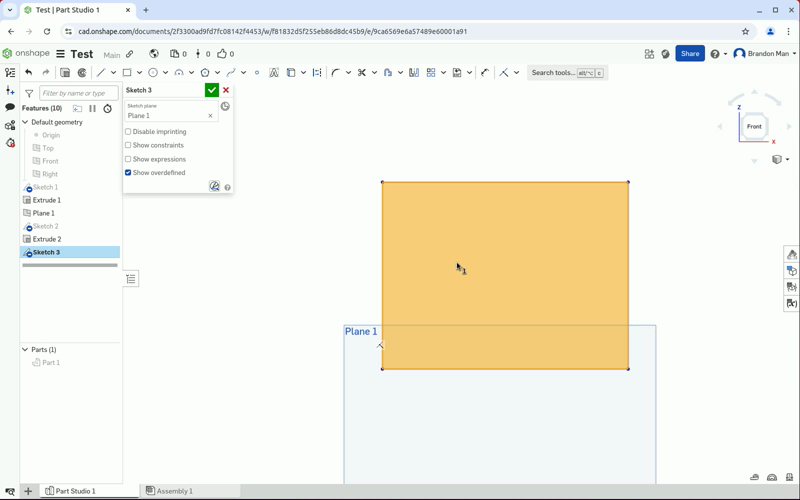
scroll(-6)
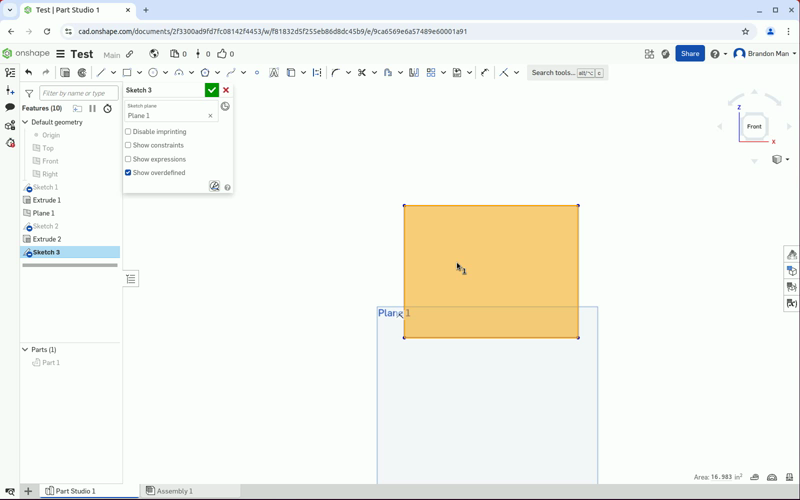
scroll(-6)
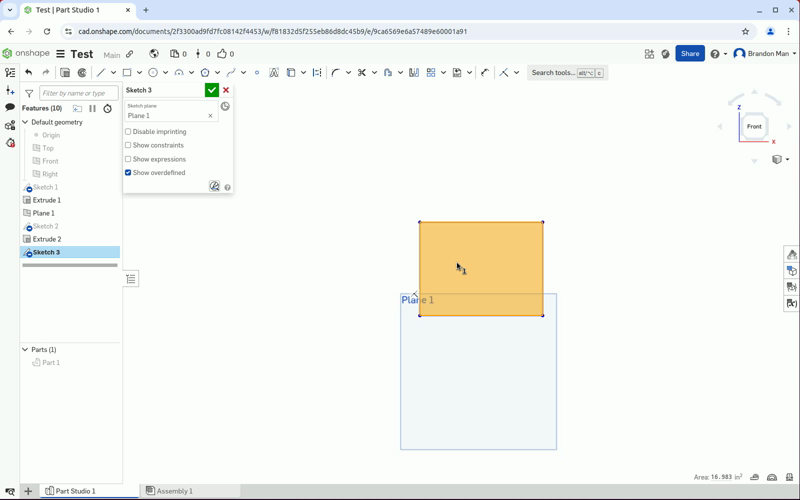
scroll(-6)
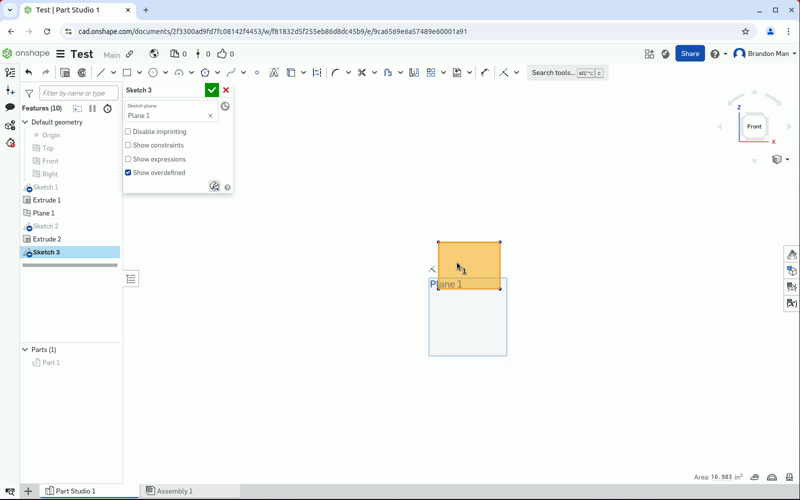
scroll(-6)
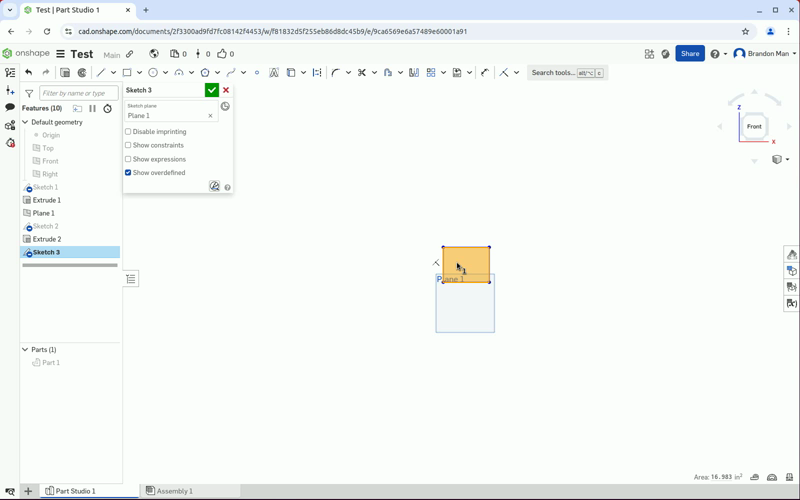
scroll(-6)
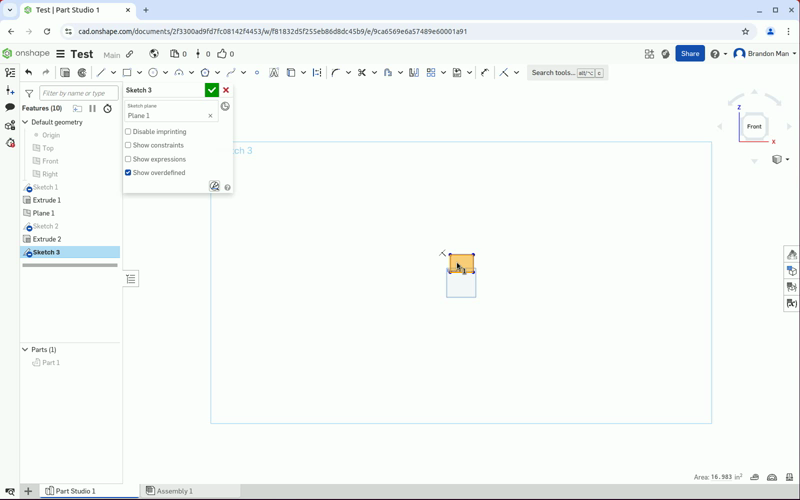
mouse_move(73, 352)
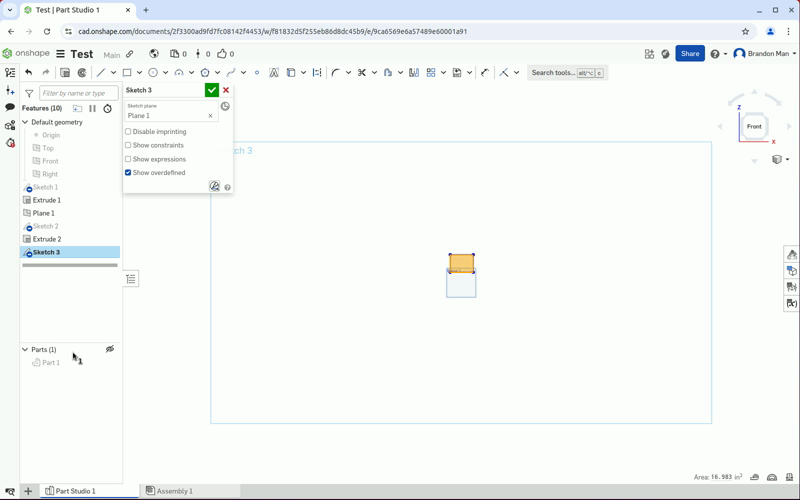
key(shift+y)
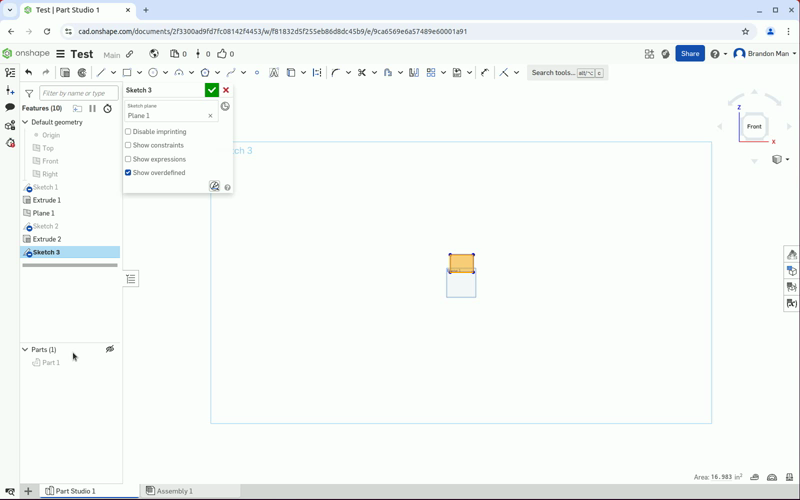
key(shift+e)
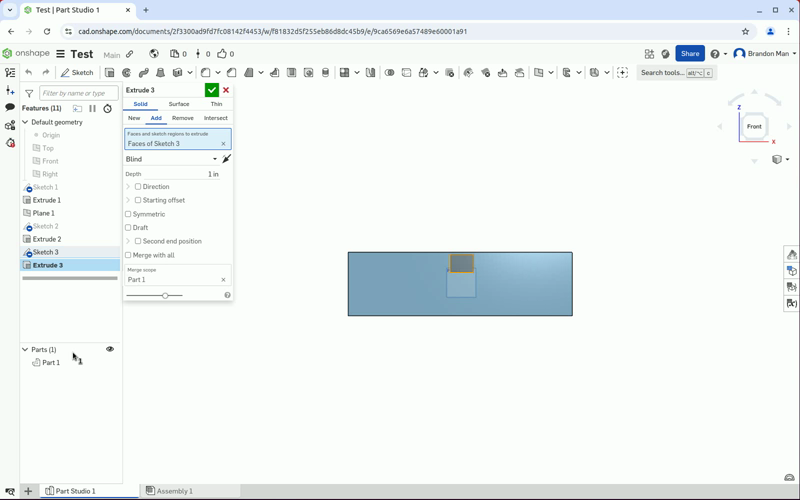
mouse_move(143, 106)
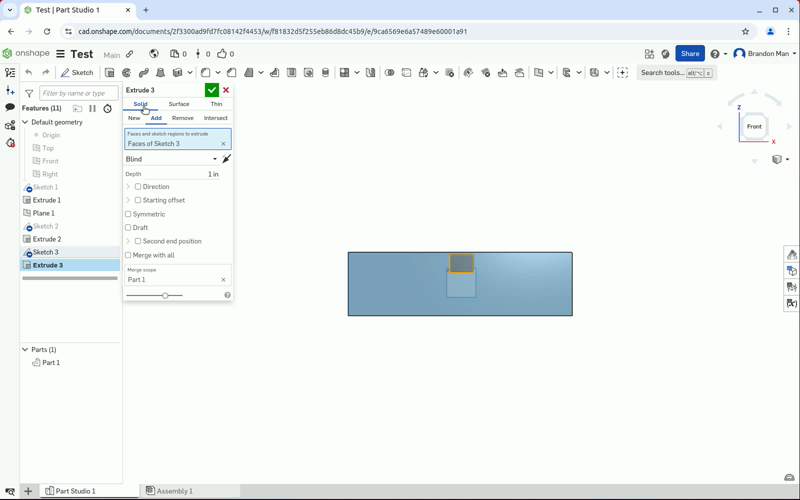
click(143, 106)
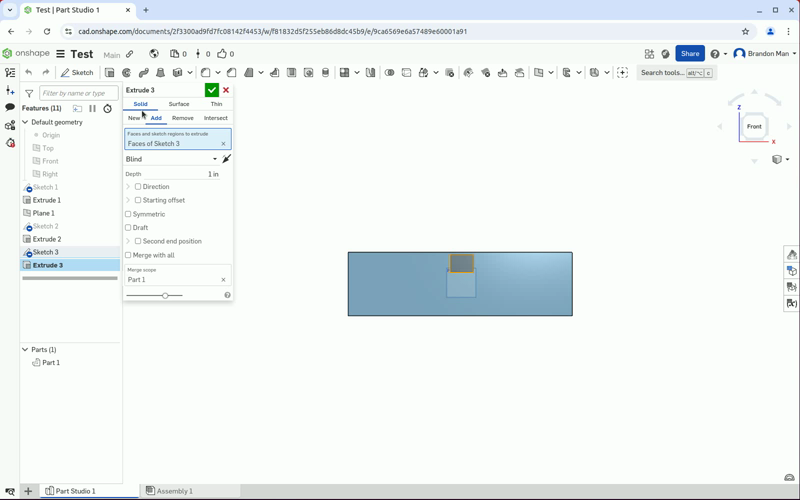
mouse_move(137, 120)
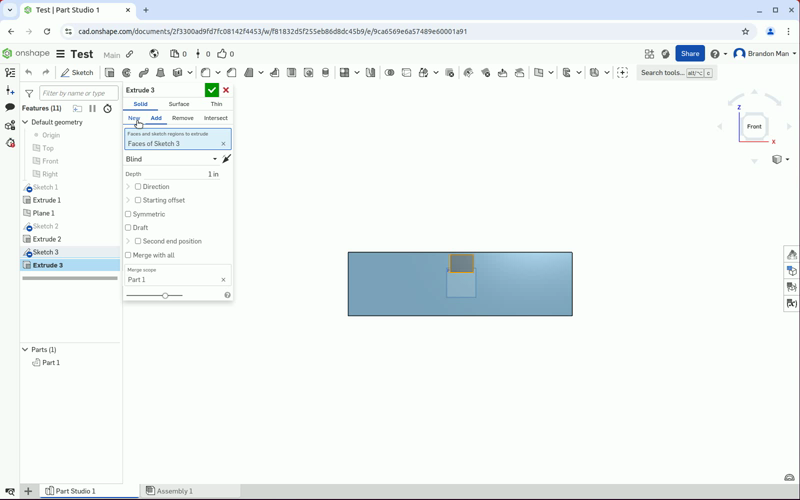
click(137, 120)
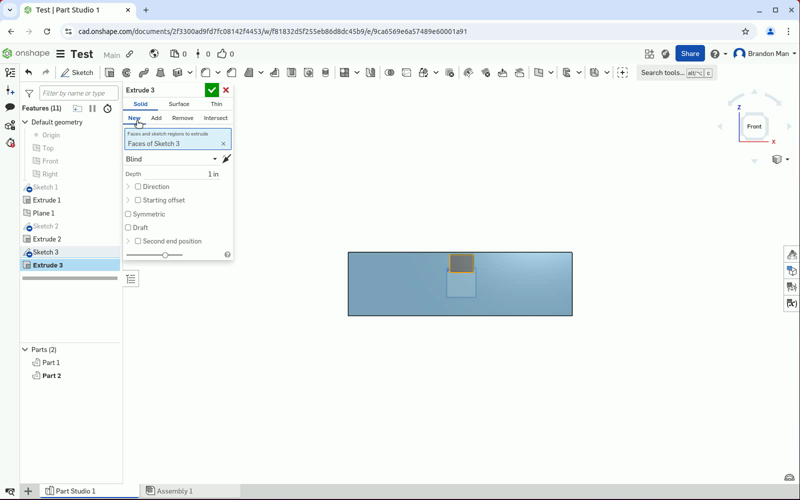
key(tab, 4)
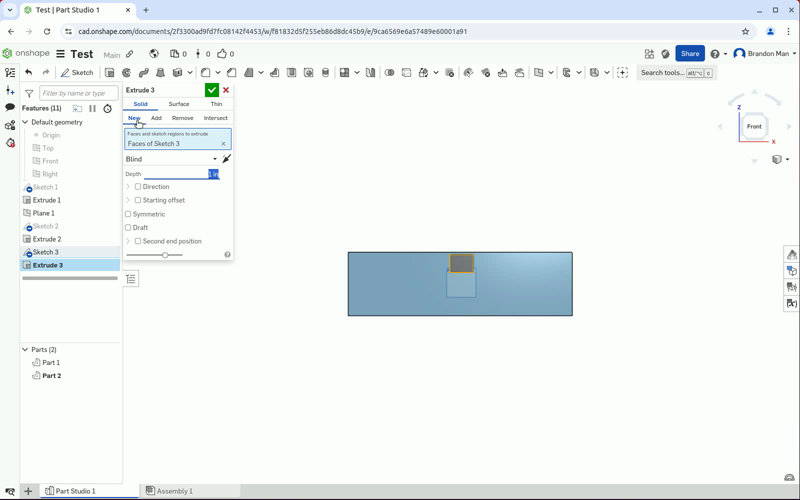
text(-0.241)
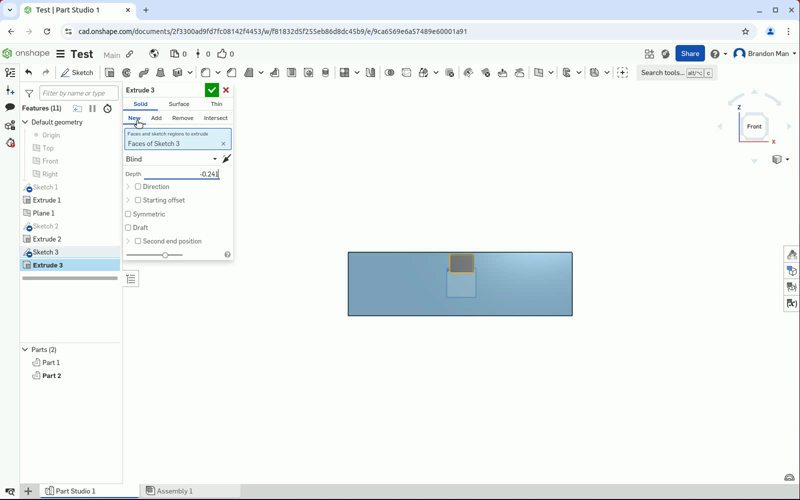
key(enter)
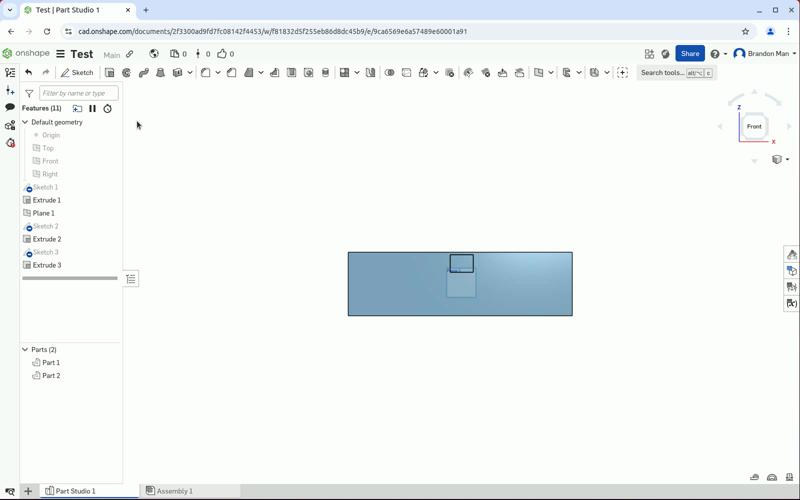
key(shift+h)
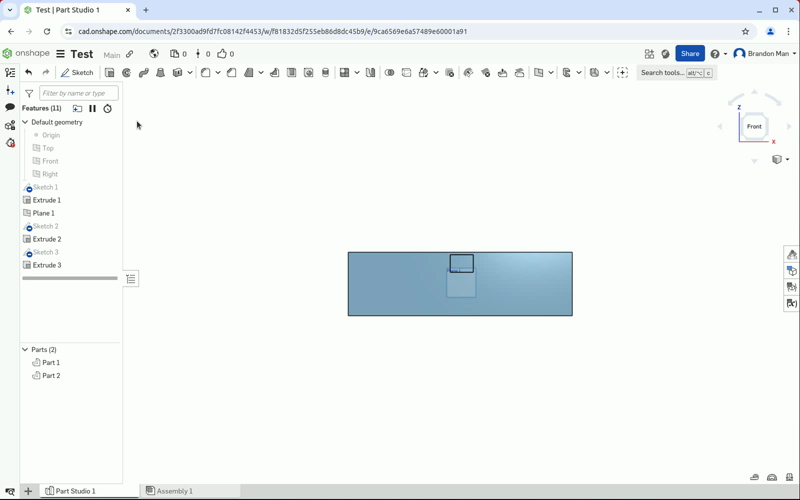
key(shift+h)
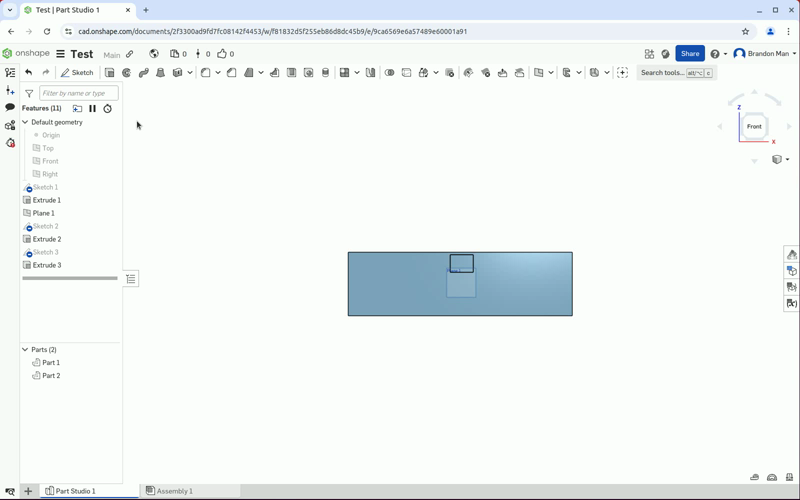
mouse_move(73, 189)
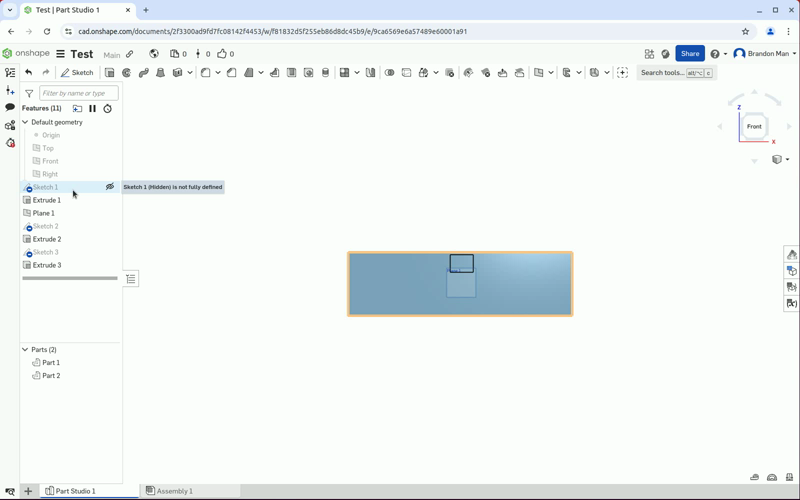
click(73, 189)
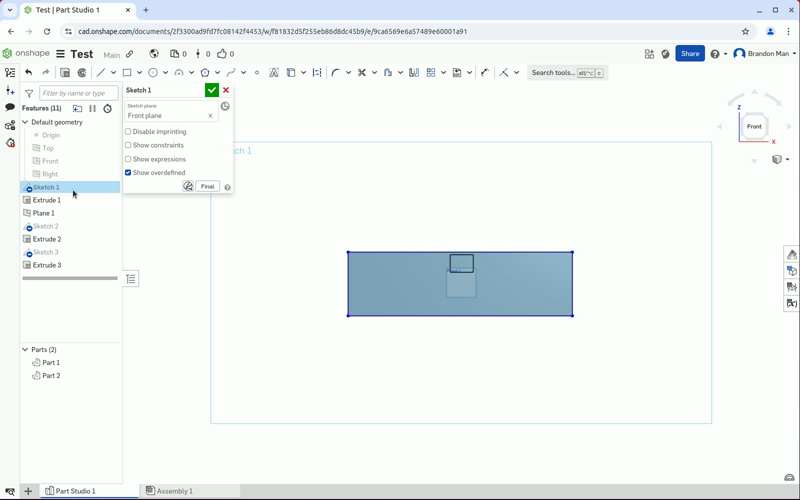
mouse_move(229, 92)
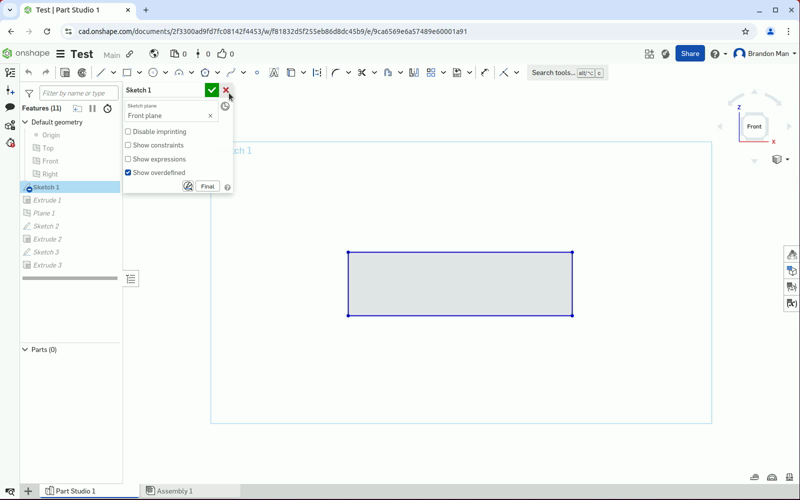
click(229, 92)
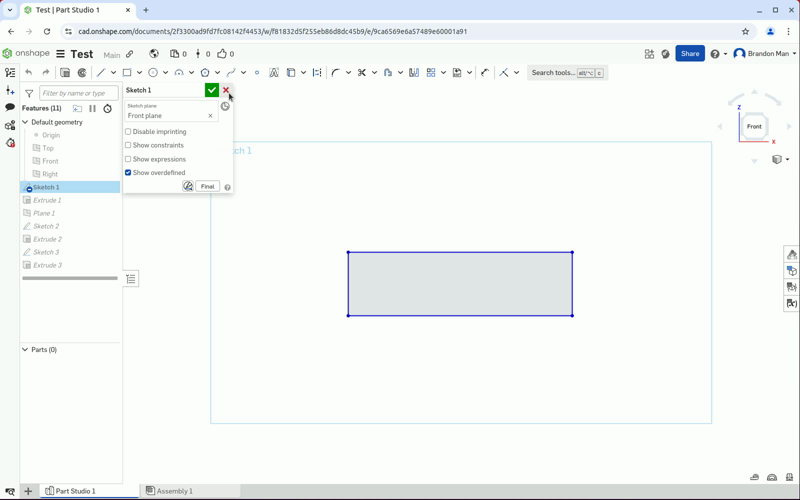
key(shift+s)
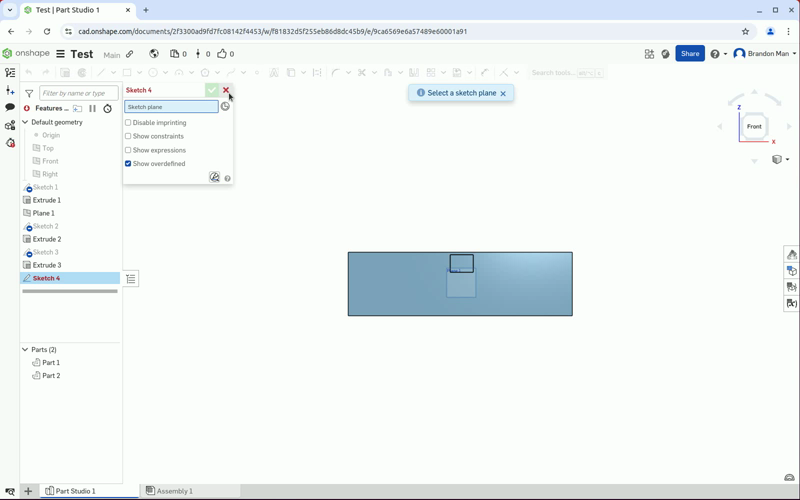
mouse_move(73, 215)
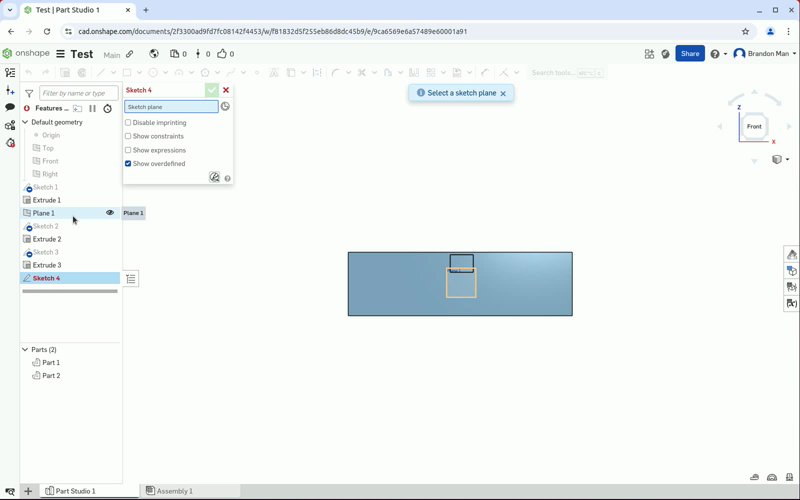
click(73, 215)
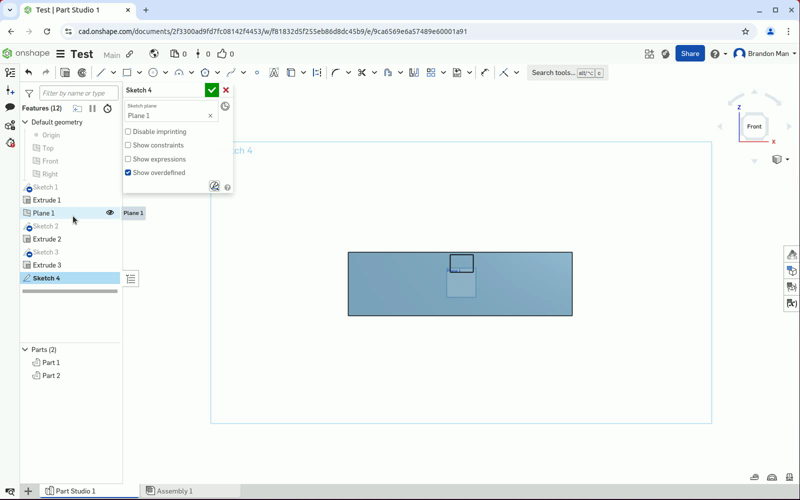
mouse_move(73, 352)
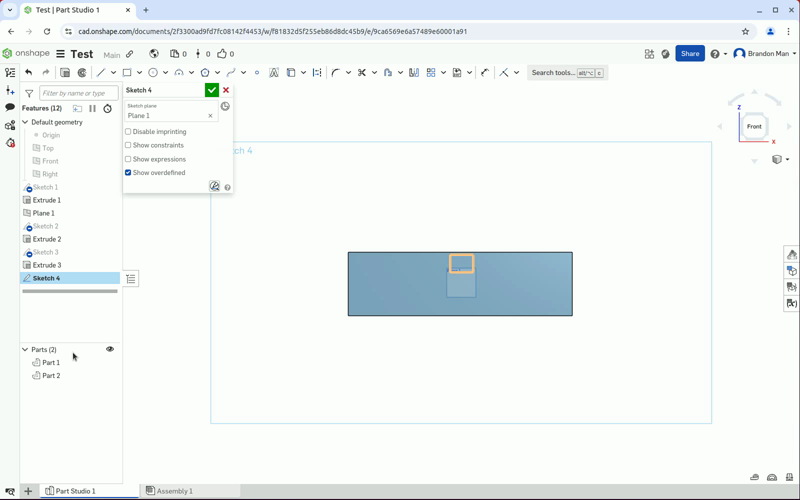
key(y)
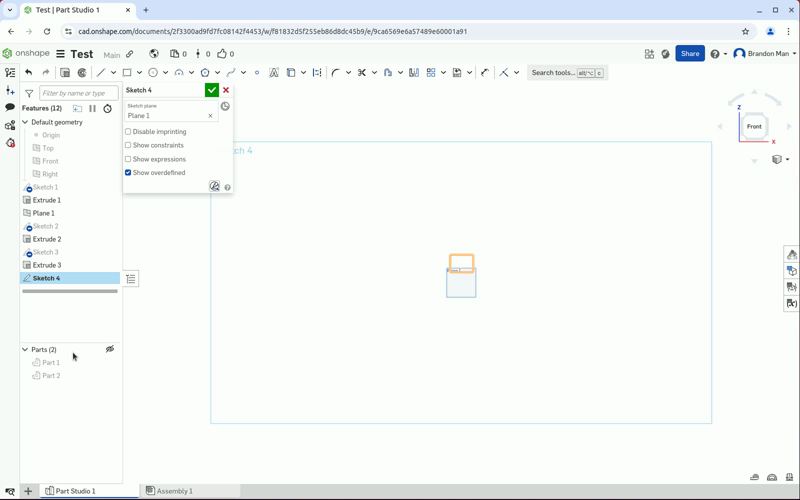
key(l)
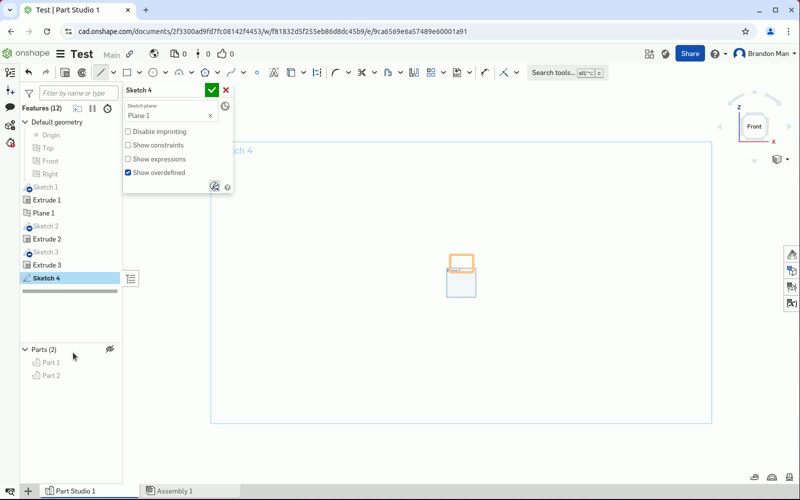
key_down(shift)
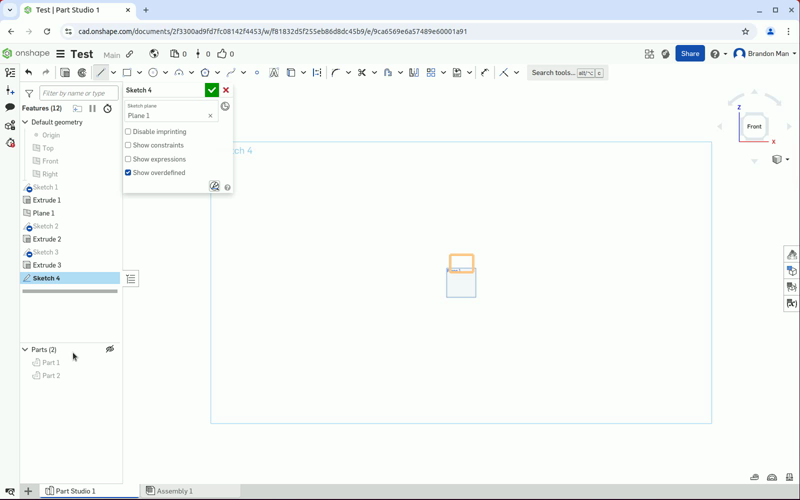
mouse_move(450, 272)
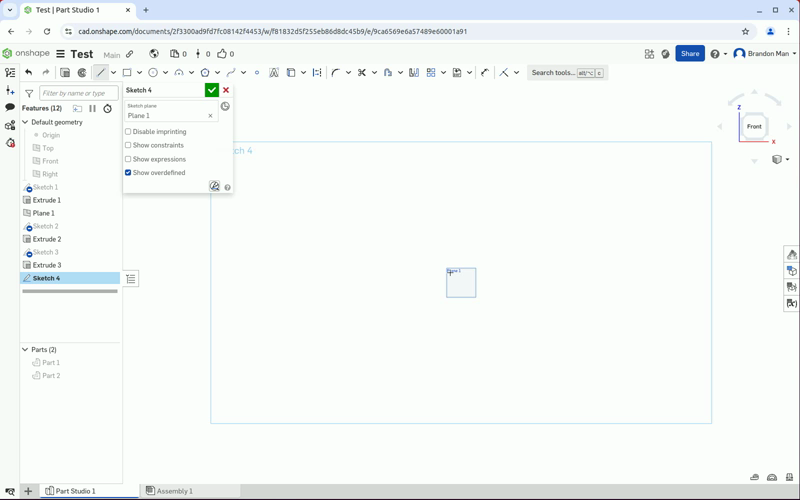
click(450, 272)
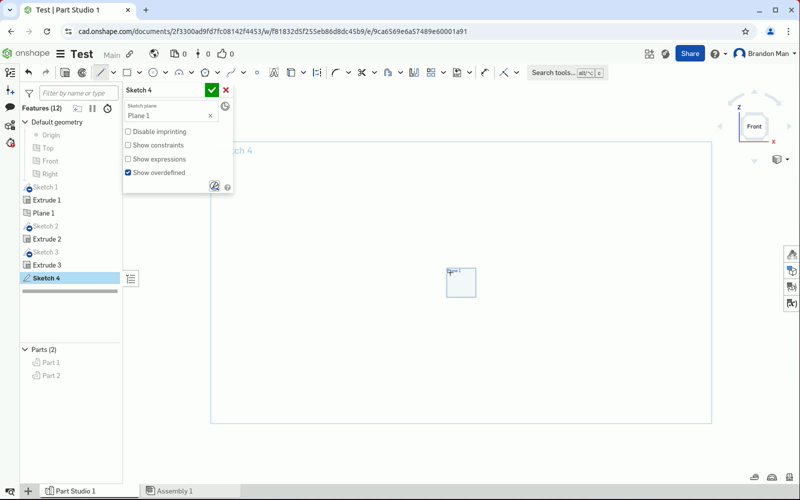
key_up(shift)
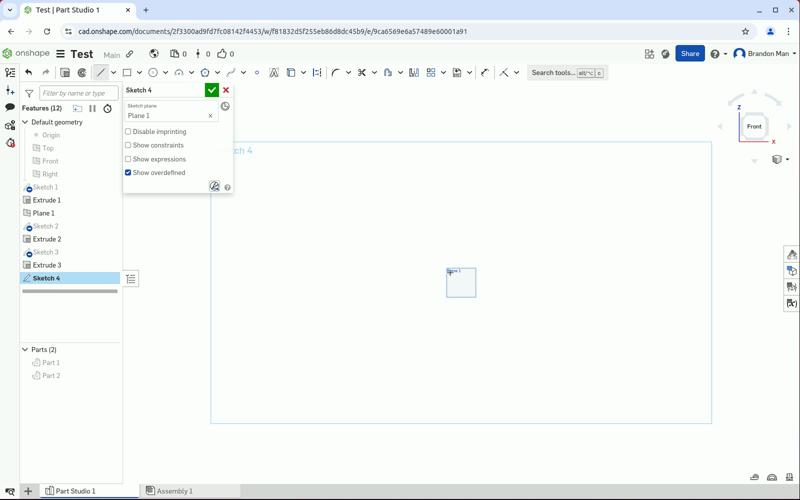
key_down(shift)
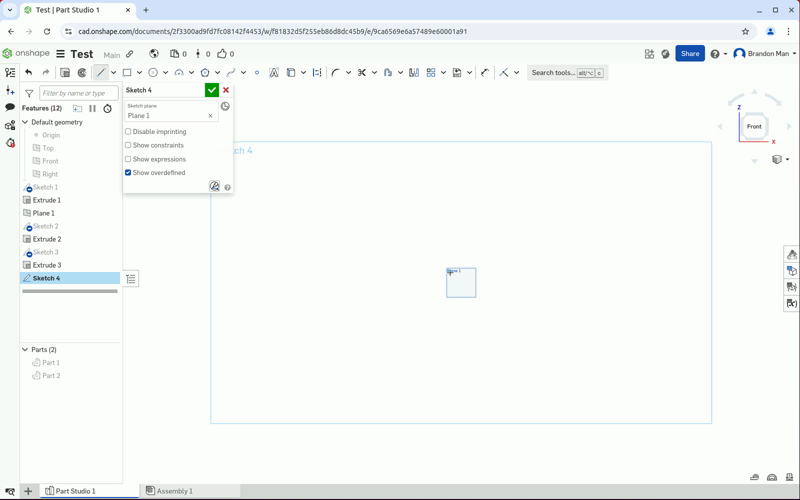
mouse_move(480, 272)
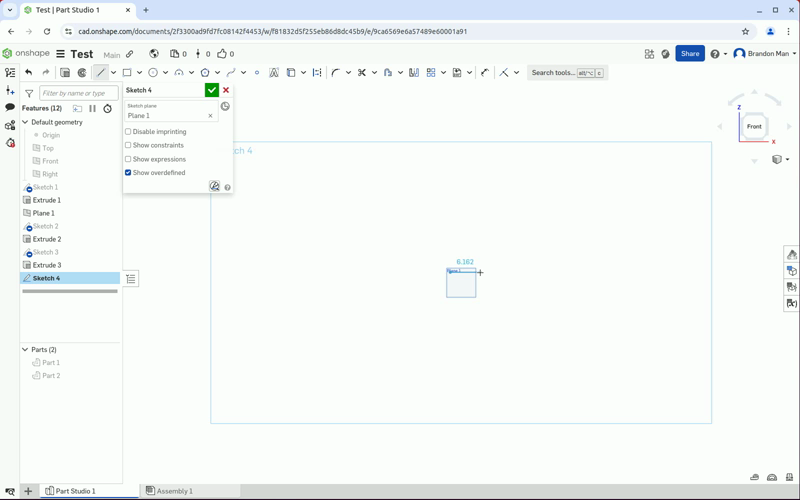
mouse_move(472, 272)
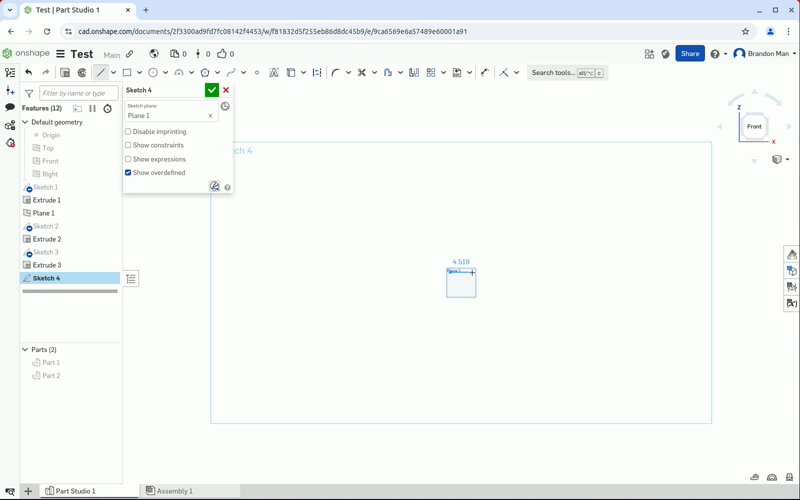
click(472, 272)
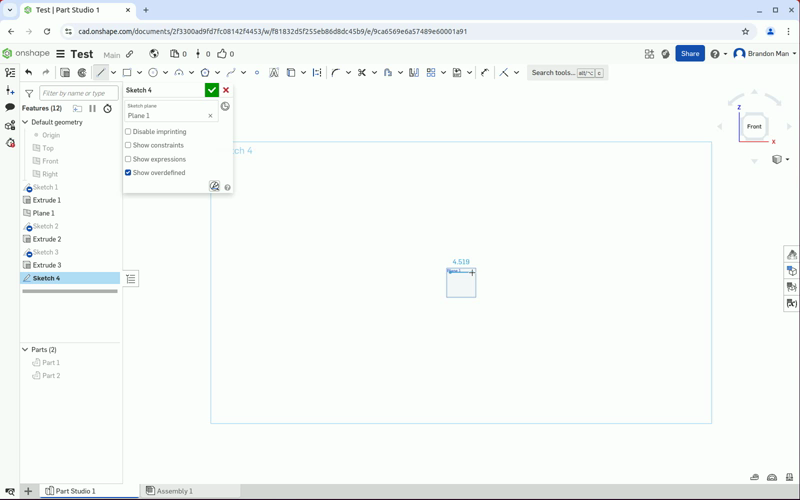
key_up(shift)
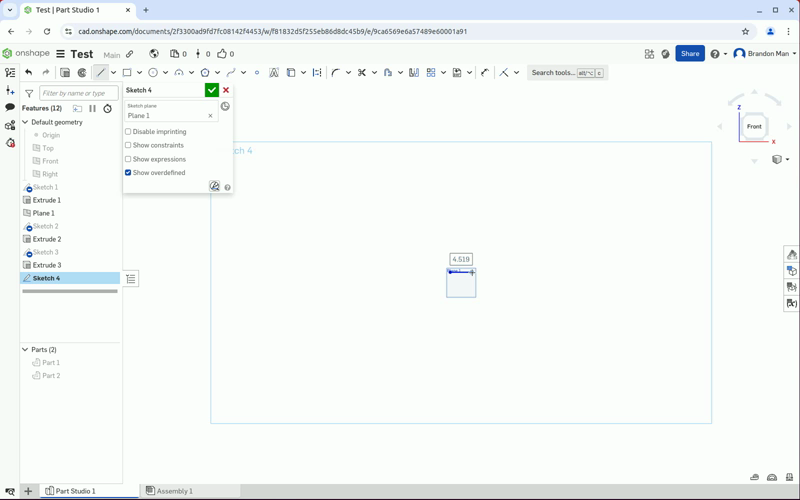
key_down(shift)
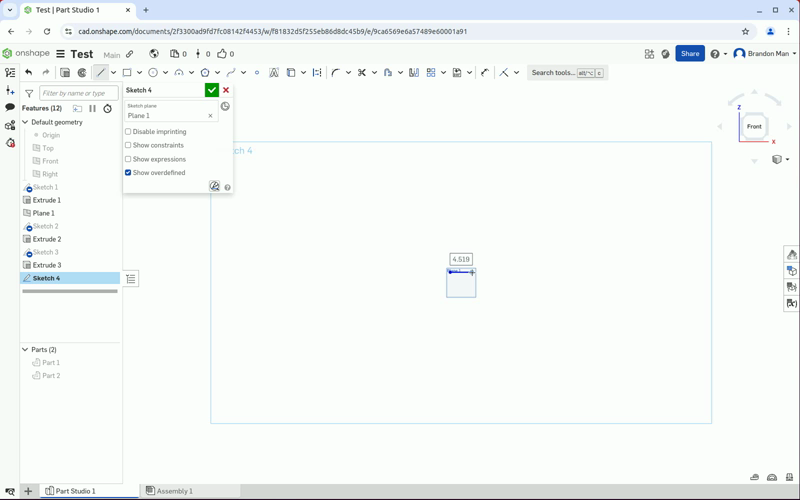
mouse_move(502, 272)
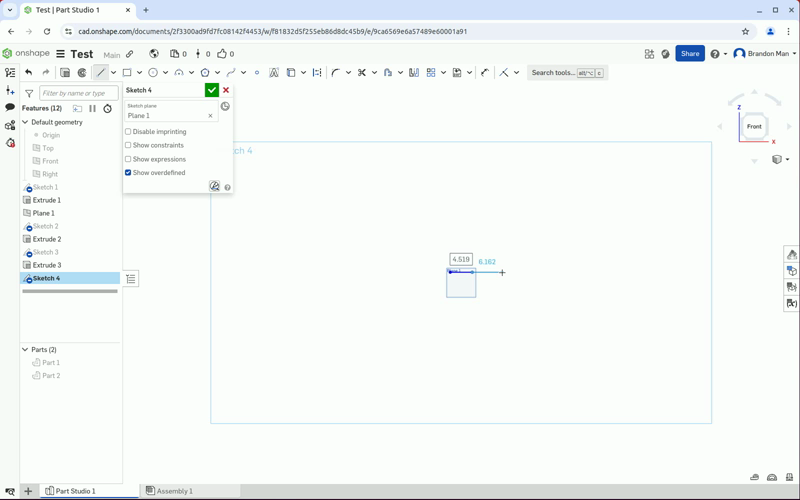
mouse_move(472, 255)
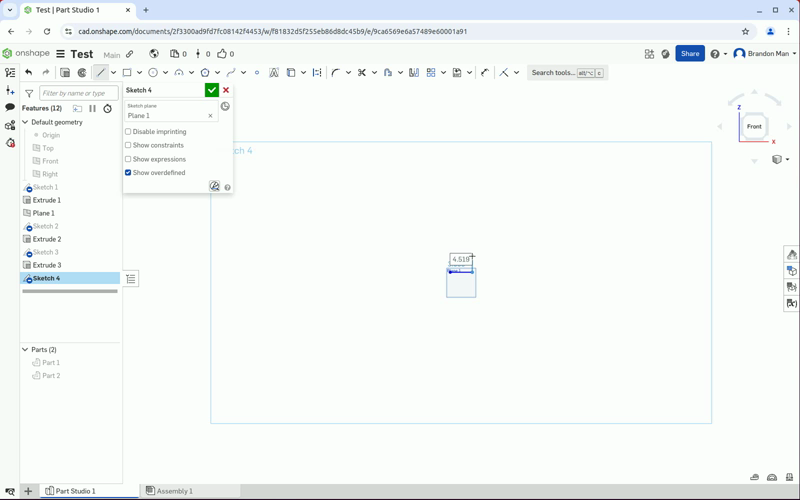
click(472, 255)
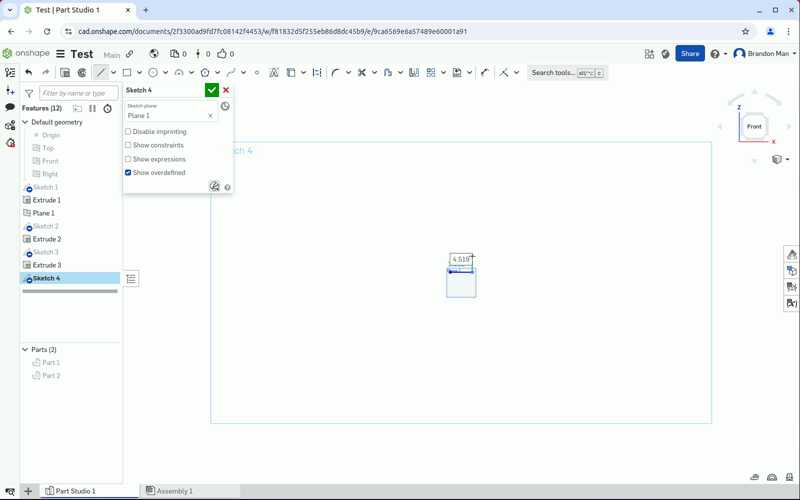
key_up(shift)
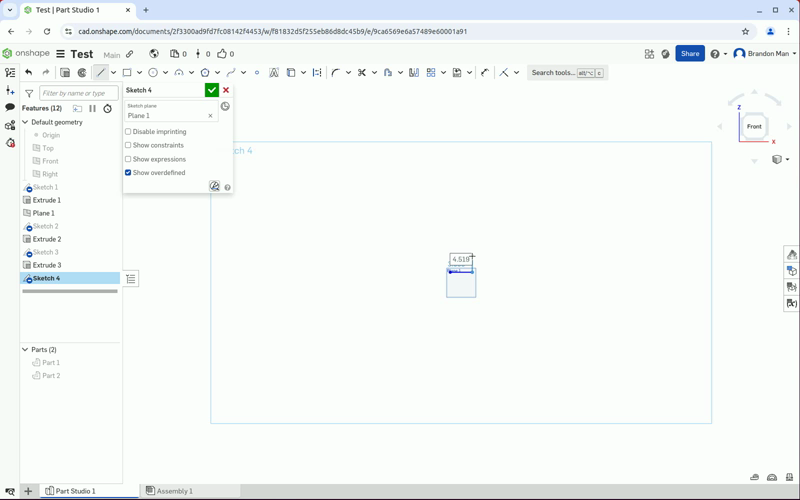
key_down(shift)
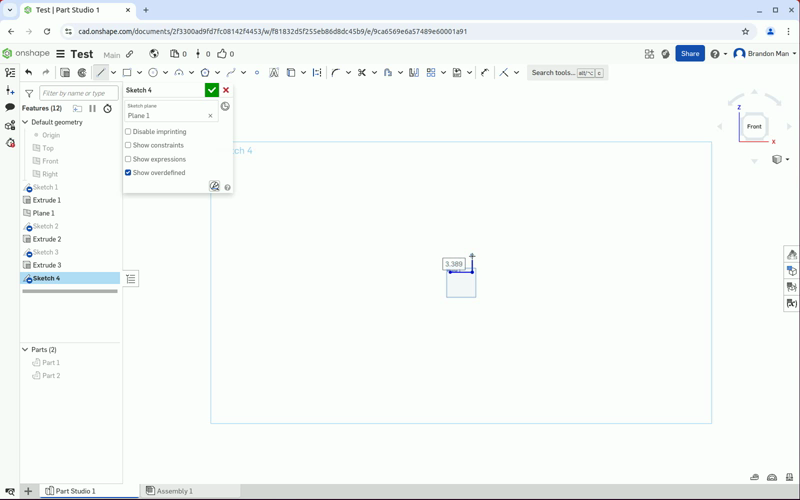
mouse_move(502, 255)
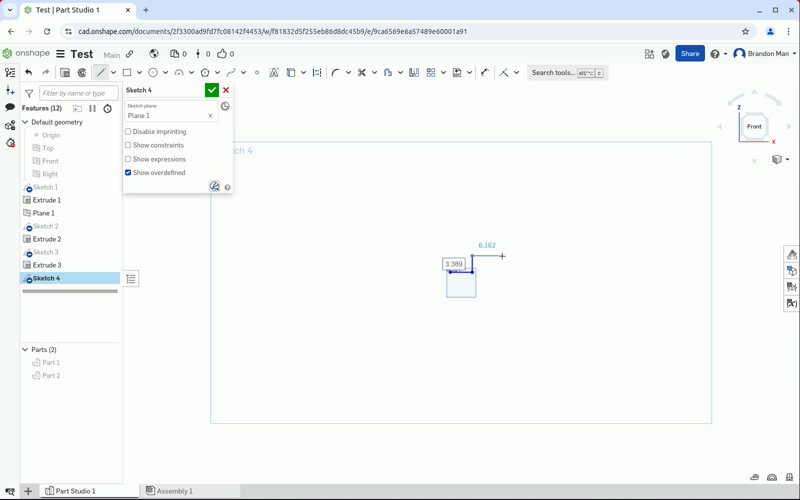
mouse_move(450, 255)
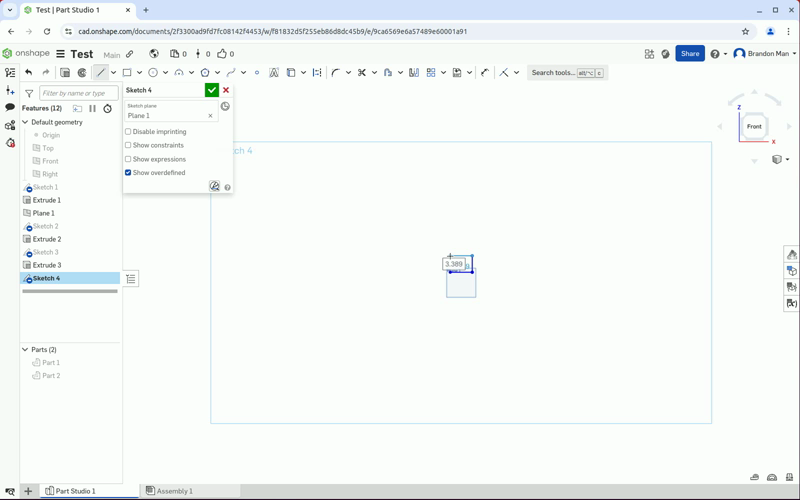
click(450, 255)
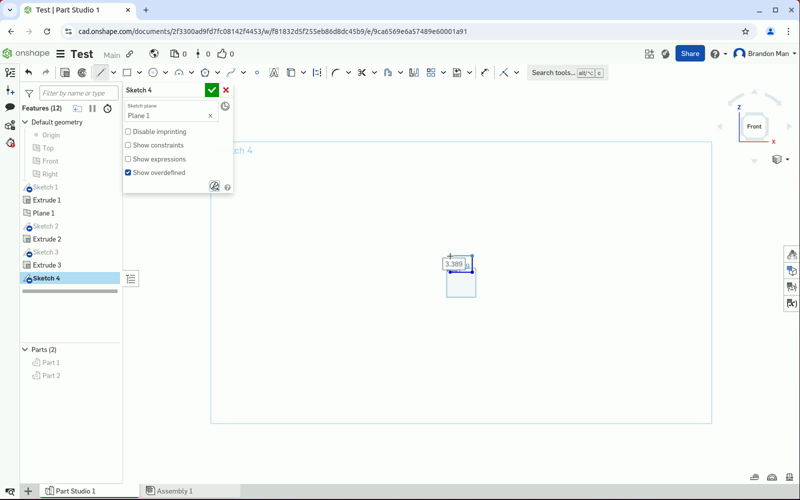
key_up(shift)
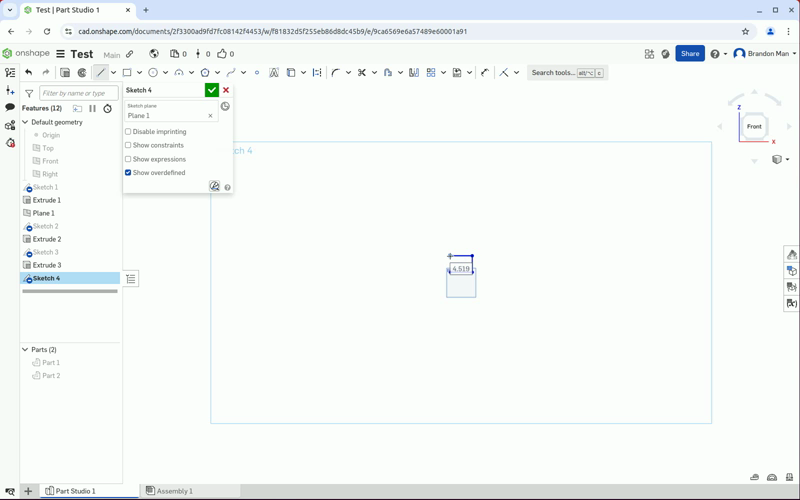
mouse_move(480, 255)
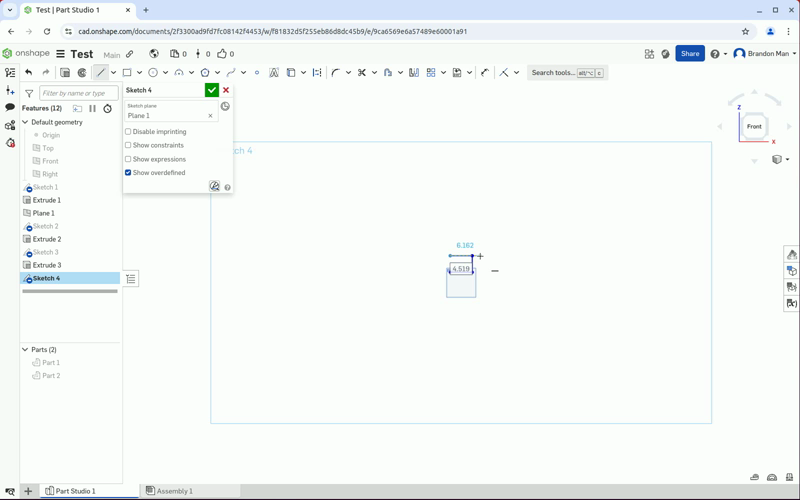
key_down(shift)
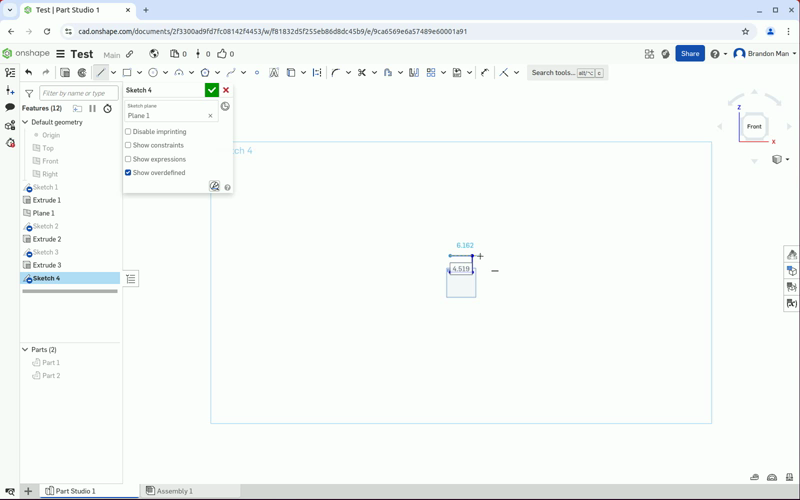
mouse_move(450, 272)
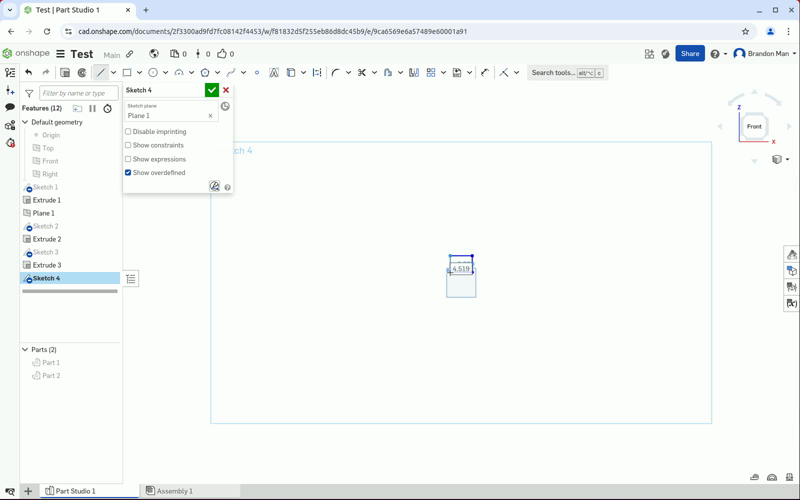
key_up(shift)
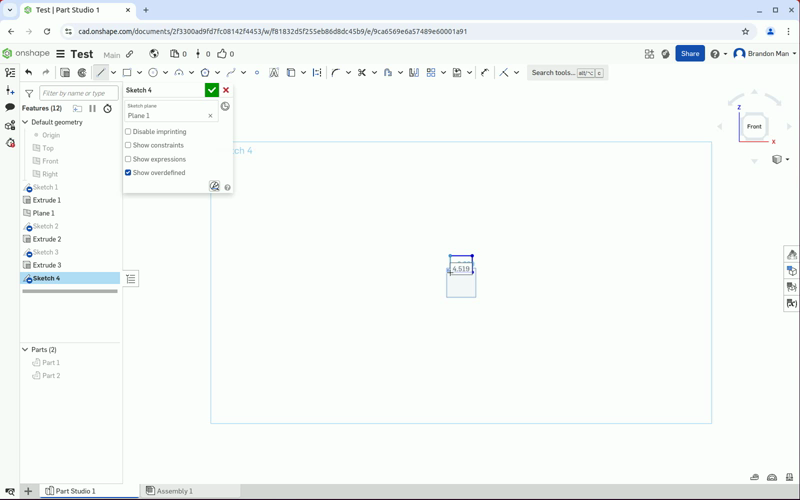
click(450, 272)
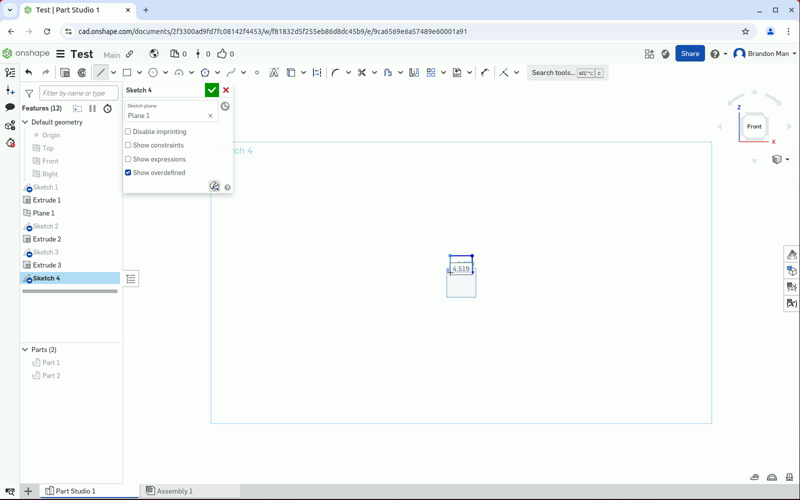
key(esc)
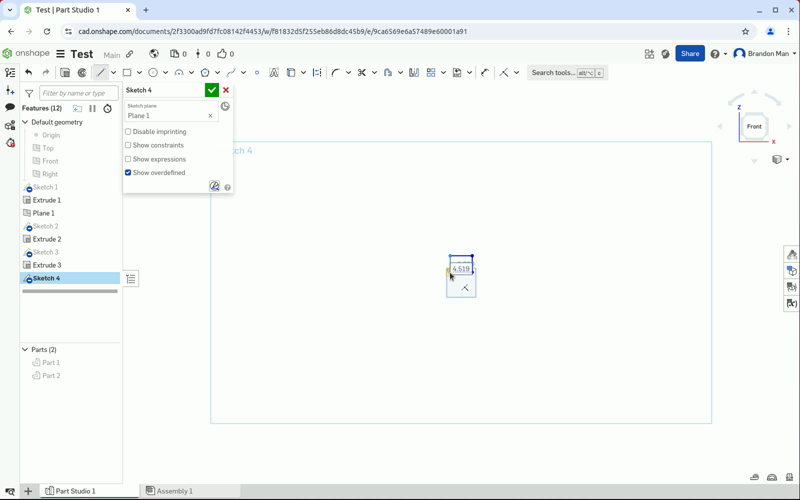
mouse_move(469, 265)
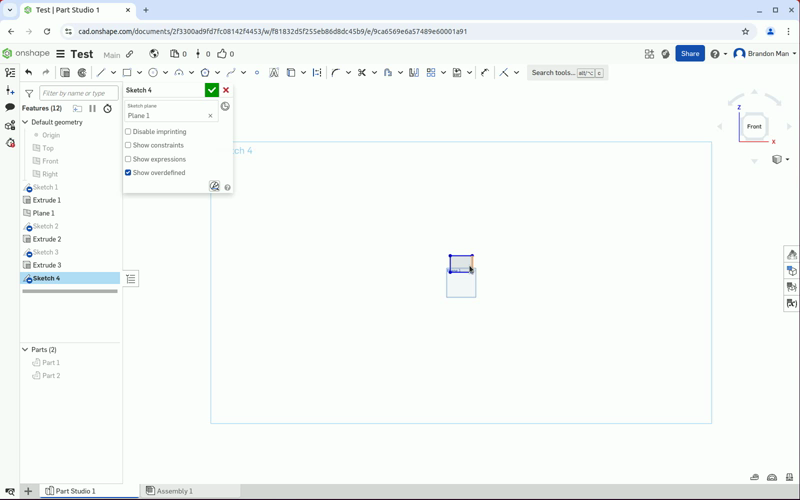
scroll(6)
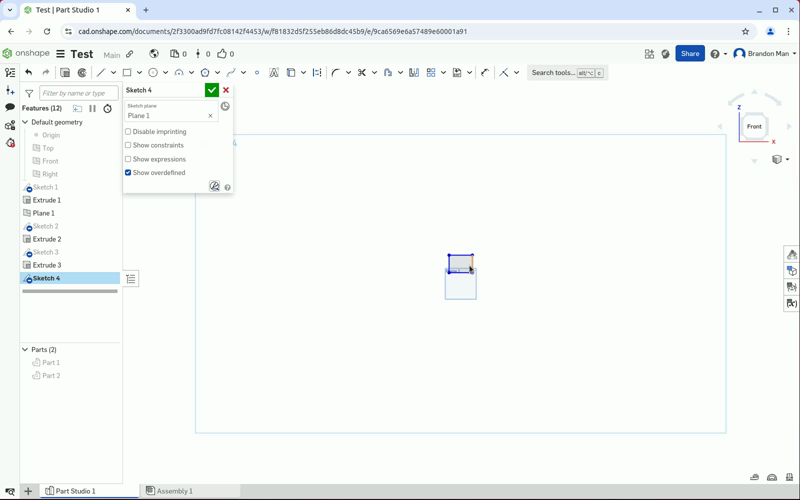
scroll(6)
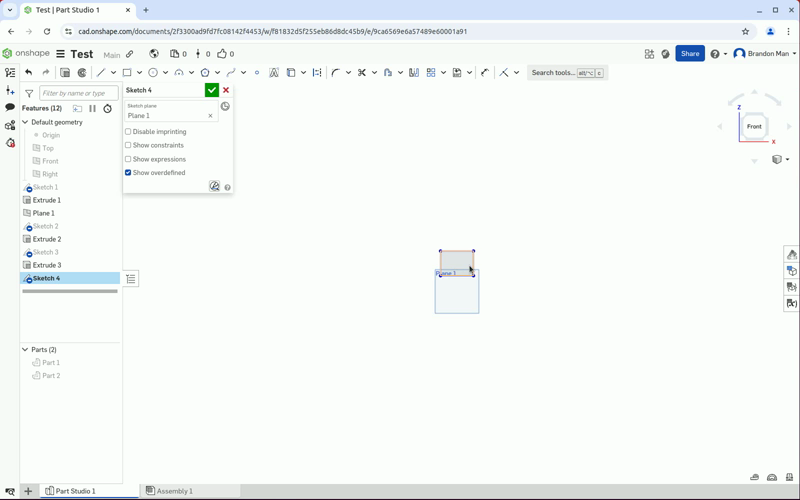
scroll(6)
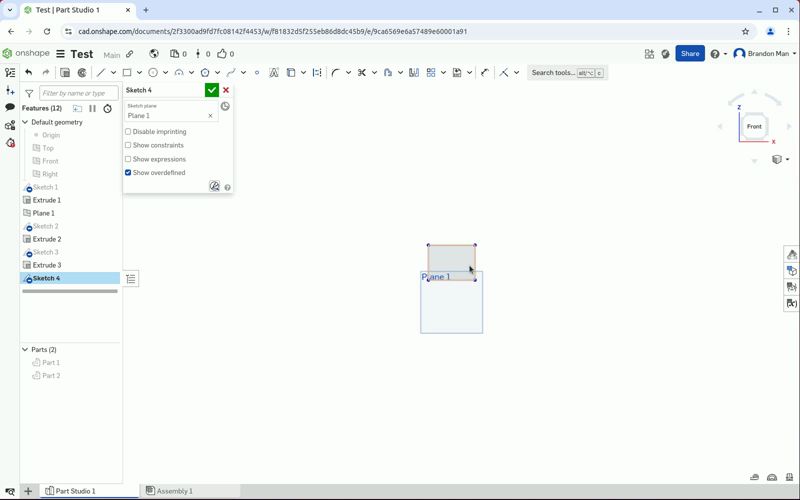
scroll(6)
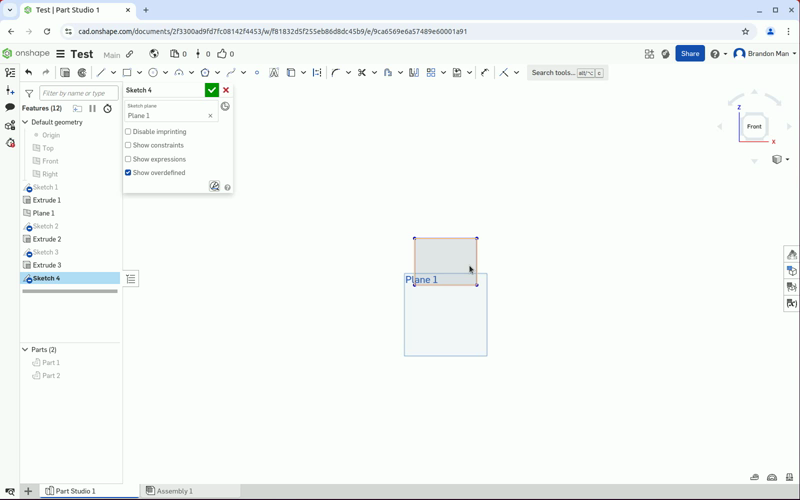
scroll(6)
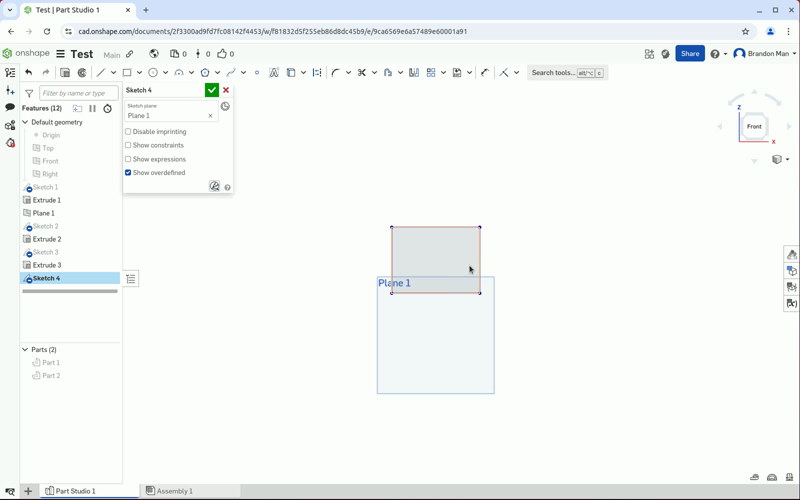
scroll(6)
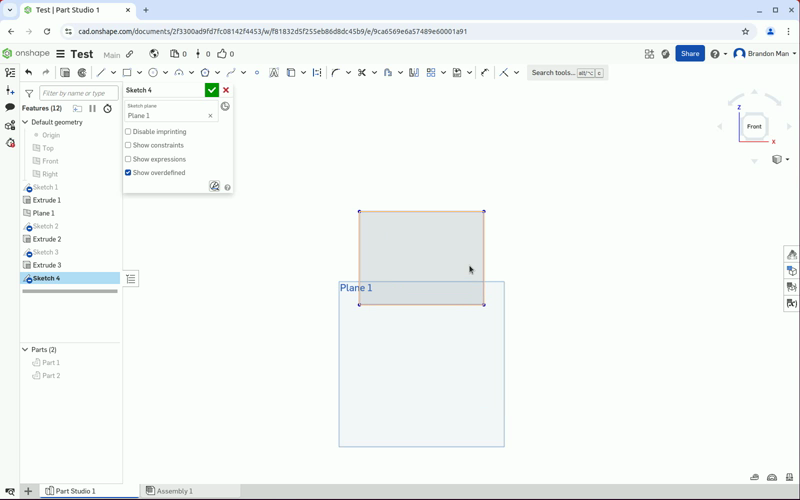
scroll(6)
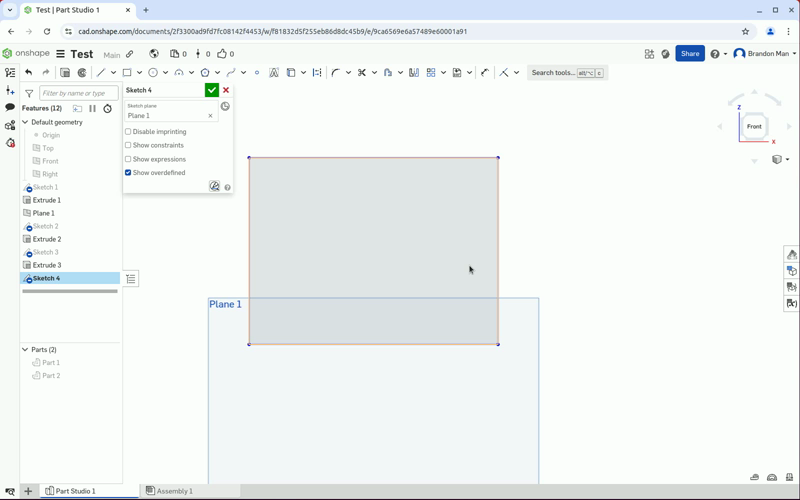
click(469, 265)
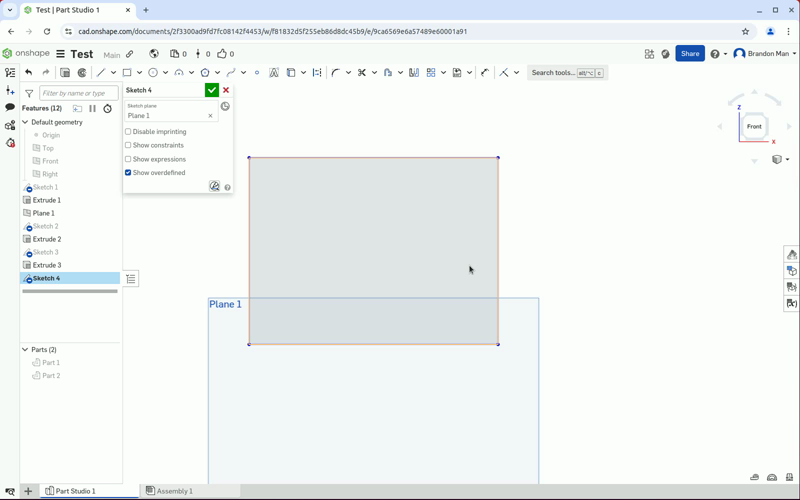
scroll(-6)
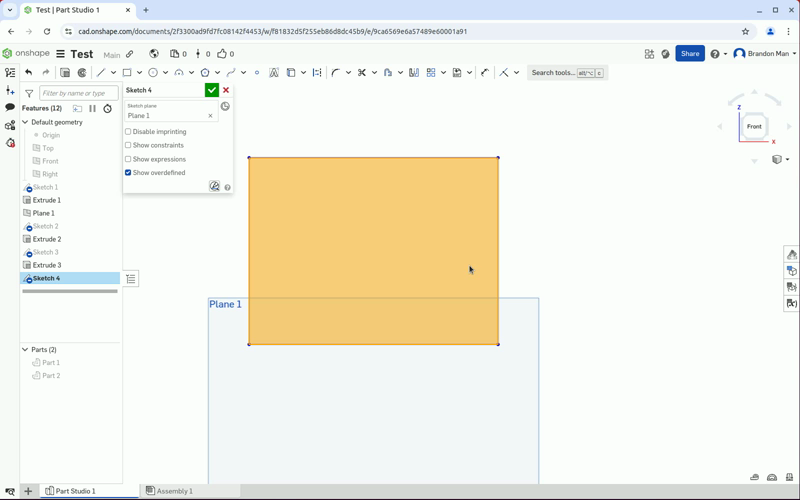
scroll(-6)
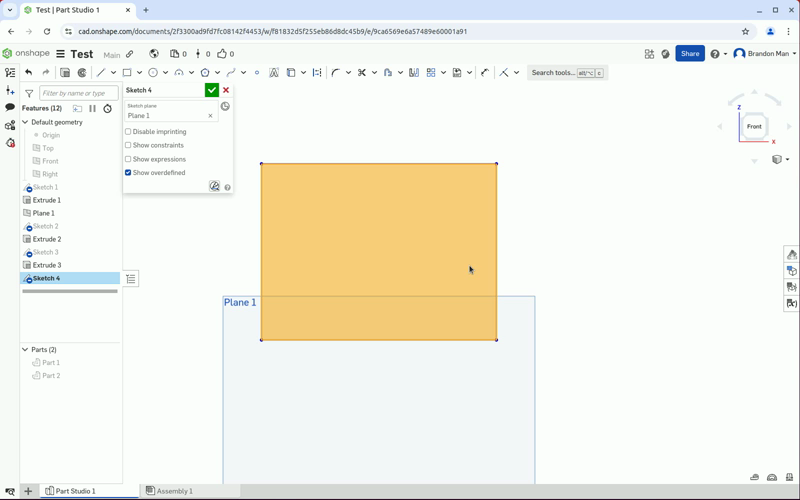
scroll(-6)
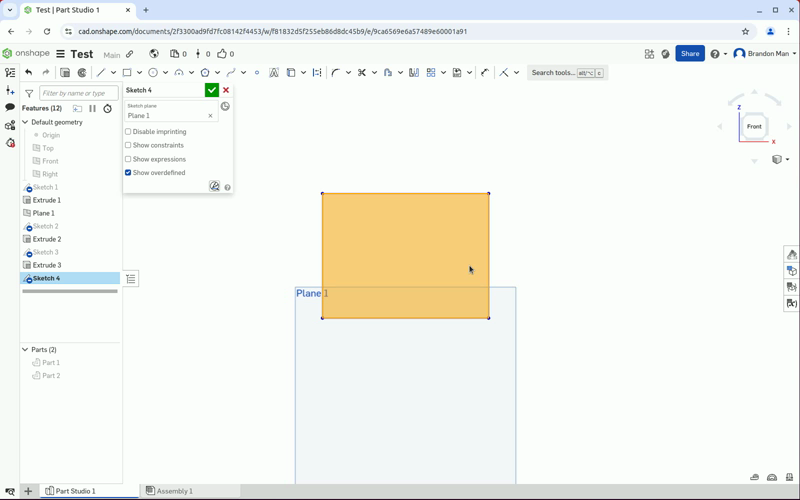
scroll(-6)
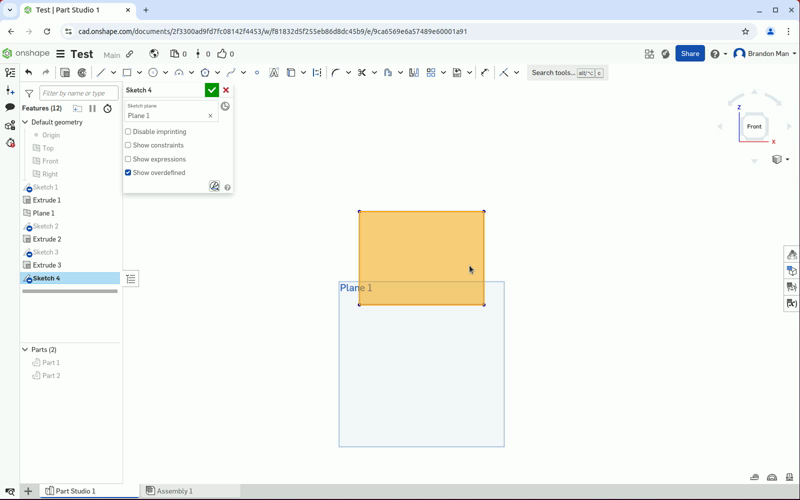
scroll(-6)
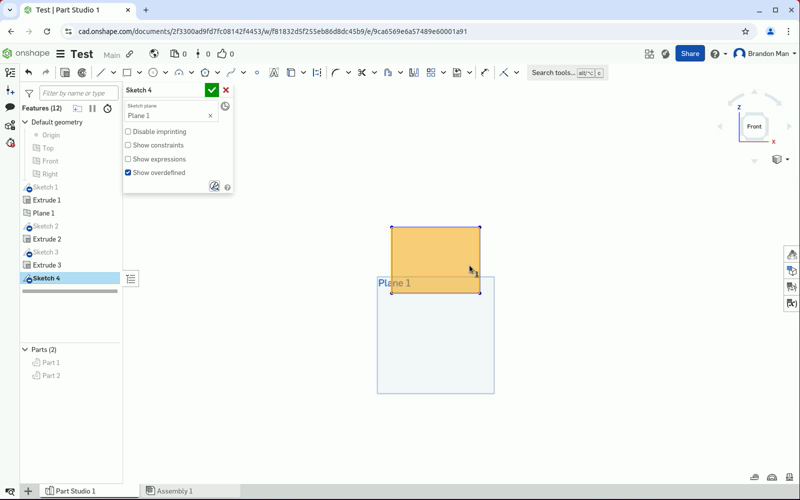
scroll(-6)
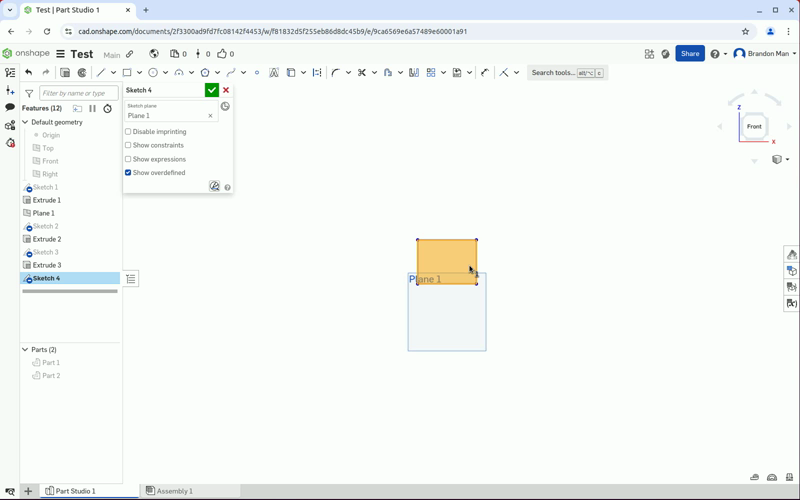
scroll(-6)
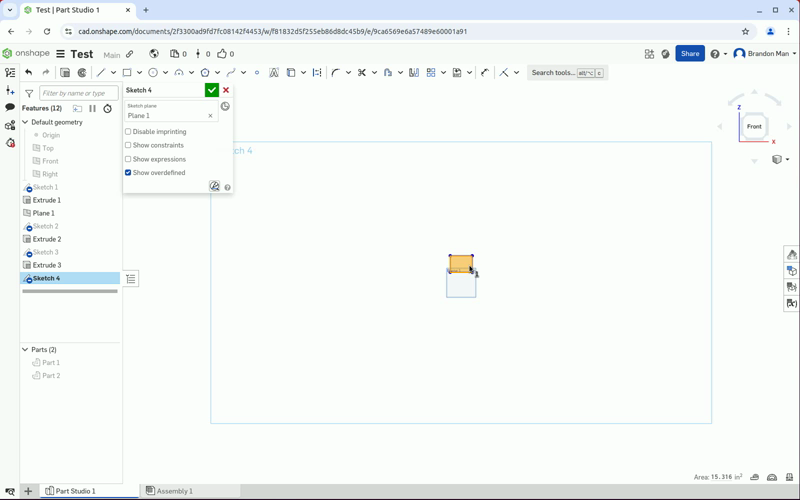
mouse_move(73, 352)
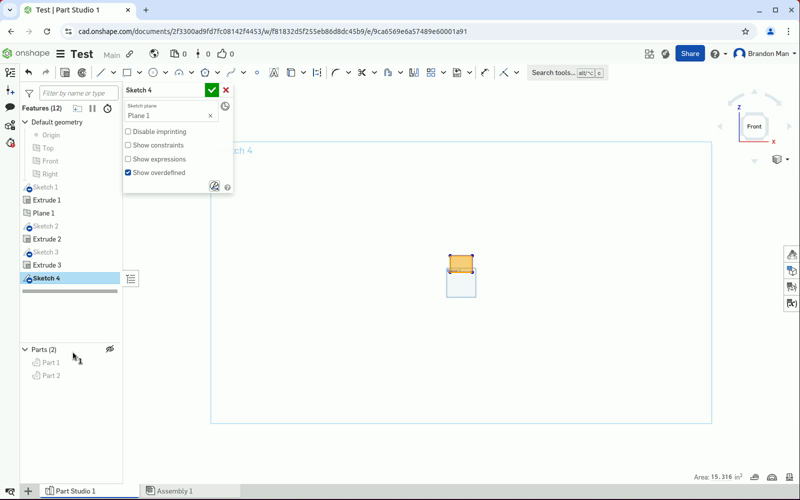
key(shift+y)
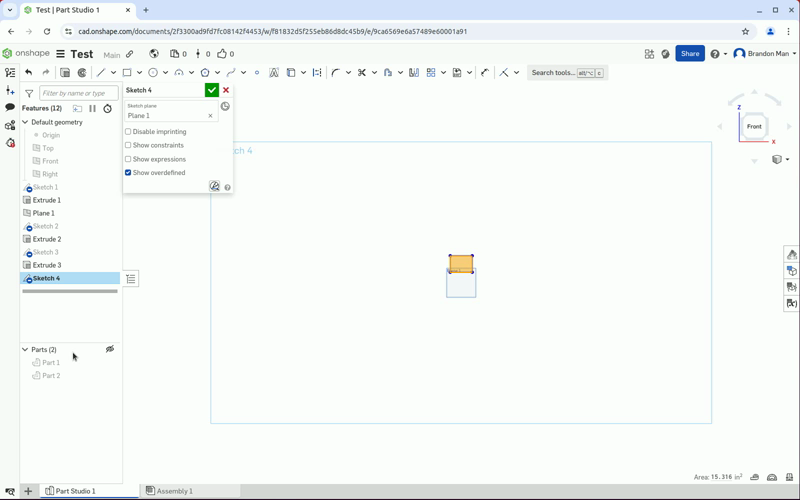
key(shift+e)
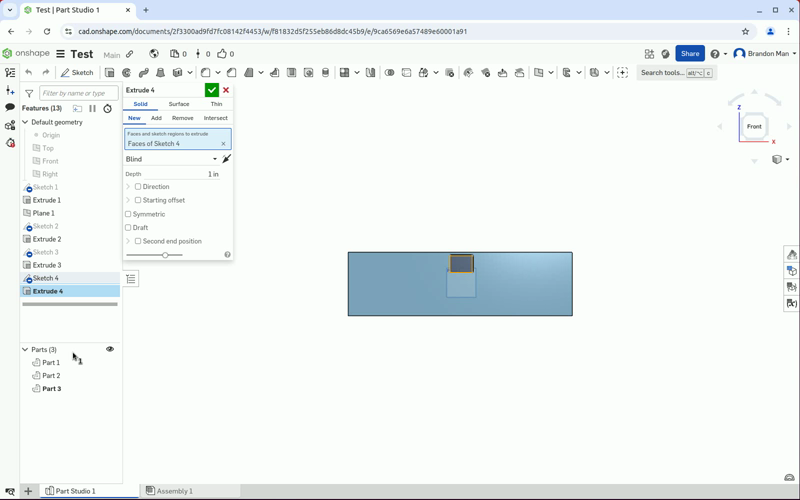
mouse_move(143, 106)
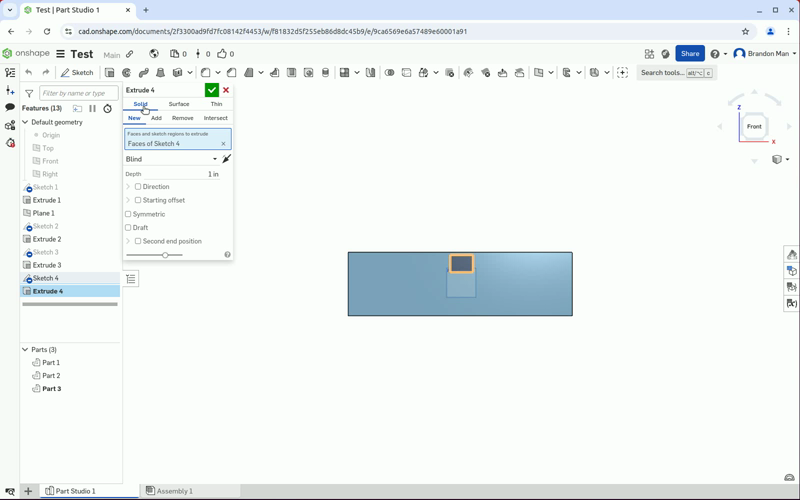
click(143, 106)
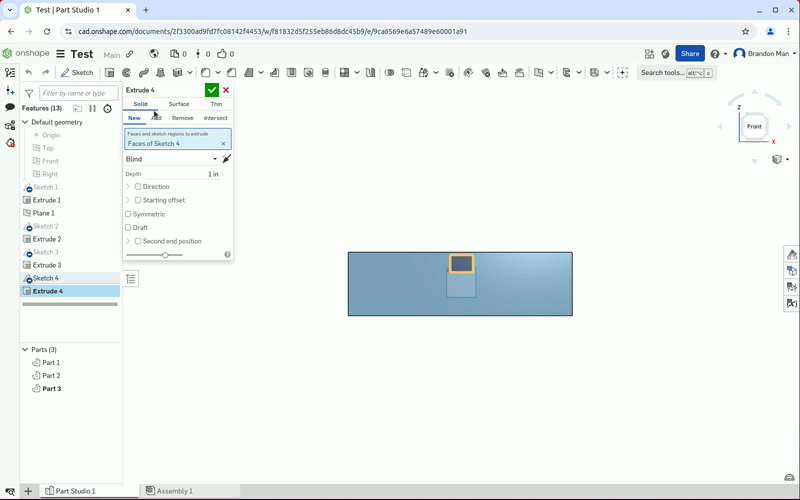
mouse_move(186, 120)
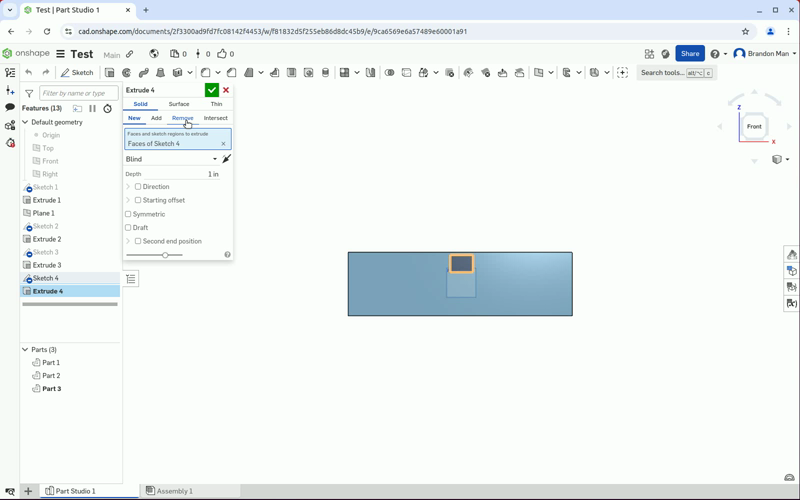
click(186, 120)
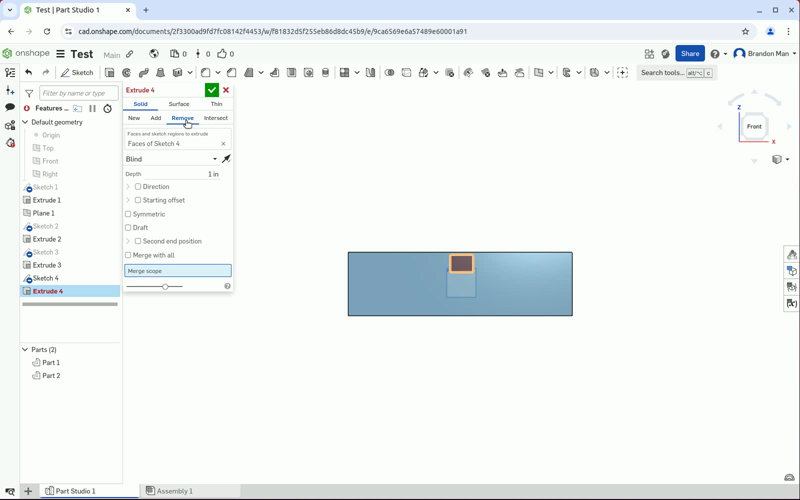
key(tab, 4)
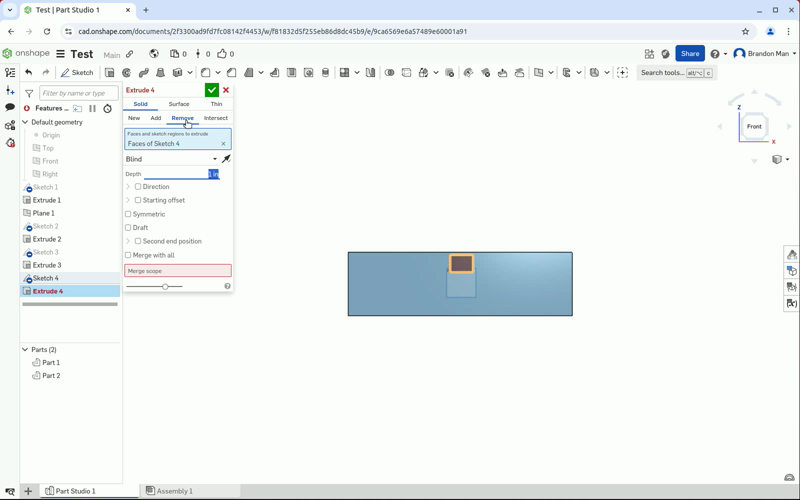
text(1.685)
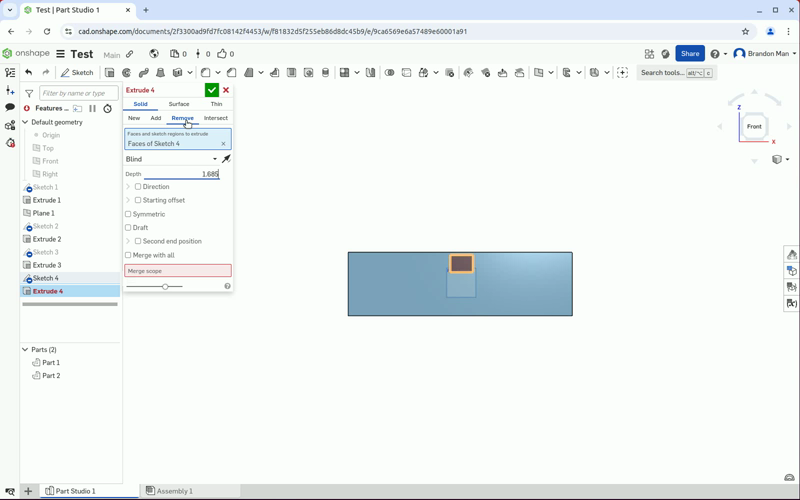
key(tab, 6)
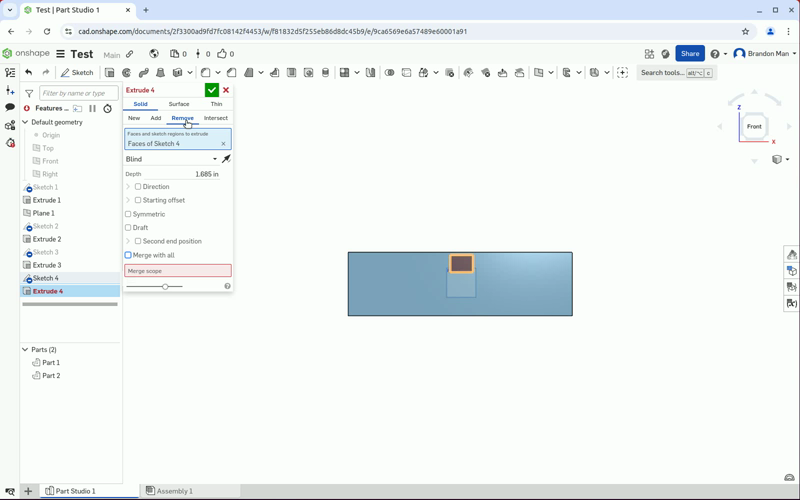
key(space)
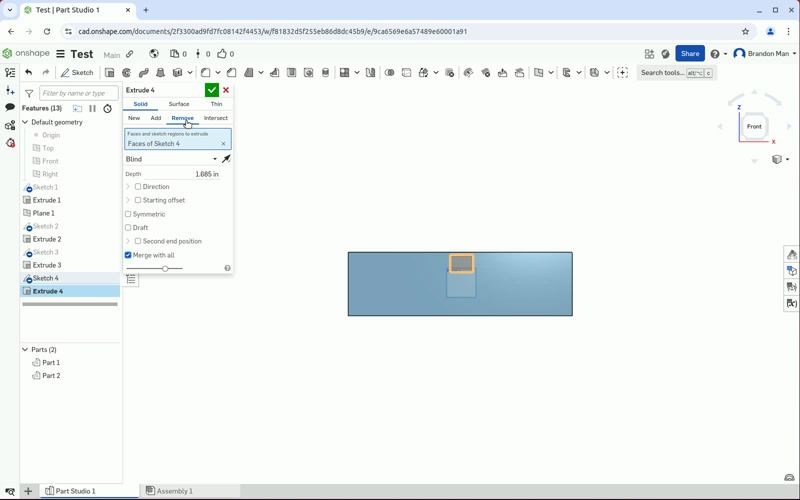
key(enter)
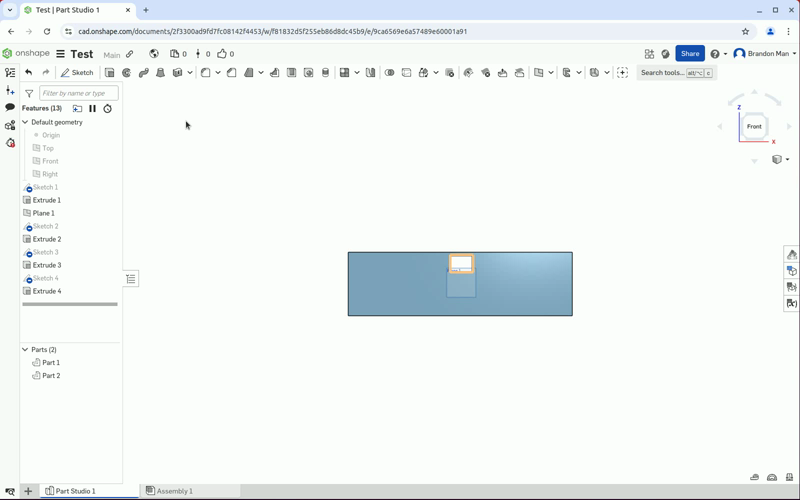
key(shift+h)
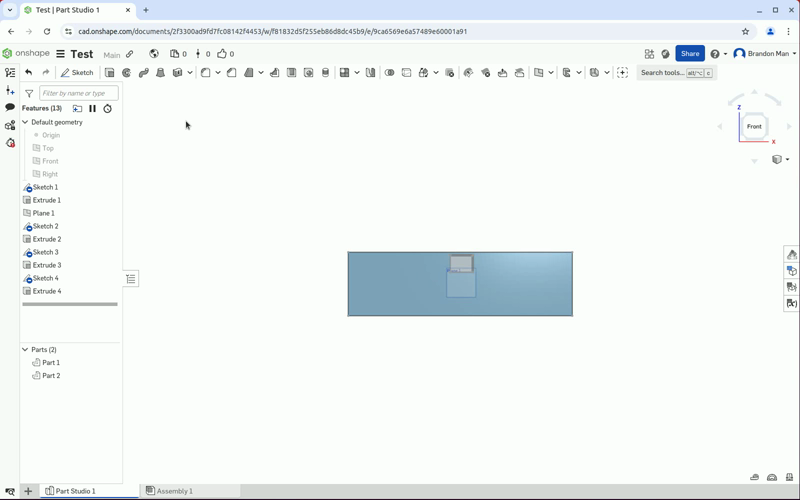
key(shift+h)
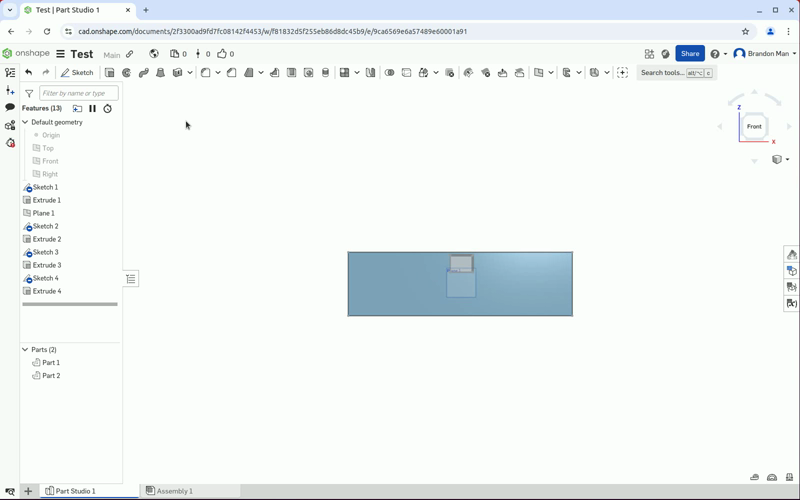
key(shift+7)
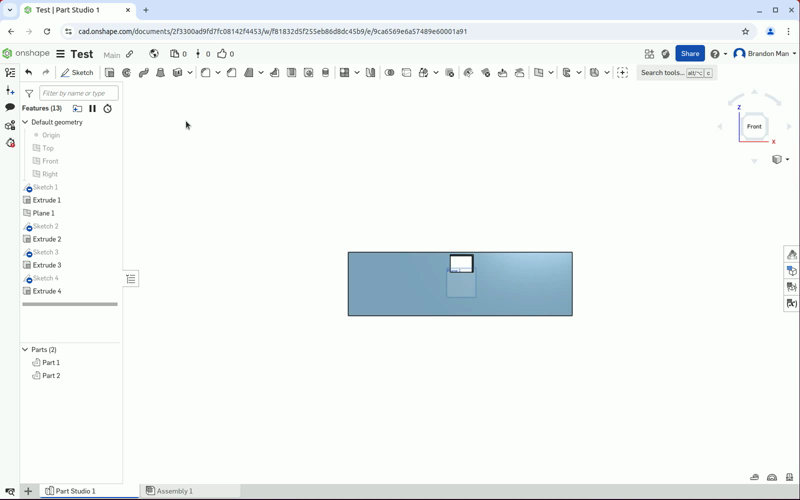
key(left, 2)
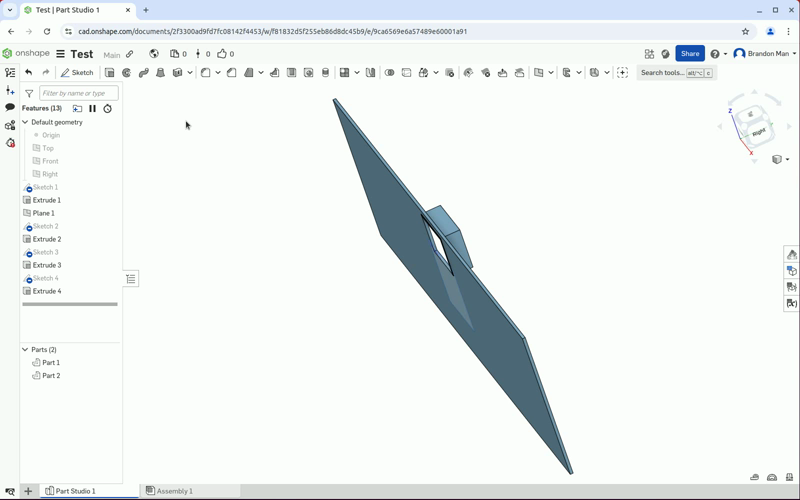
key(down, 2)
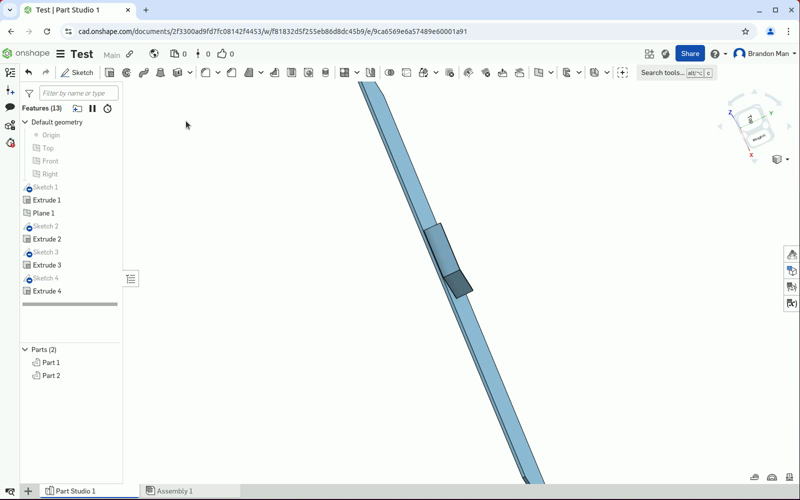
key(up, 2)
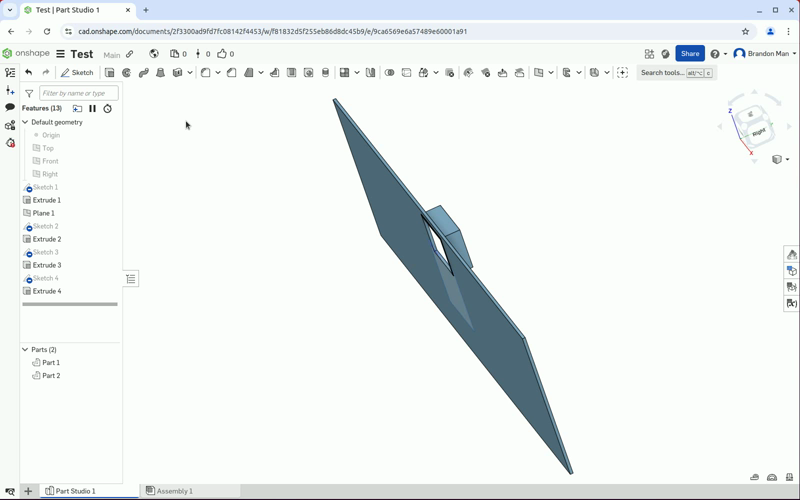
key(right, 2)
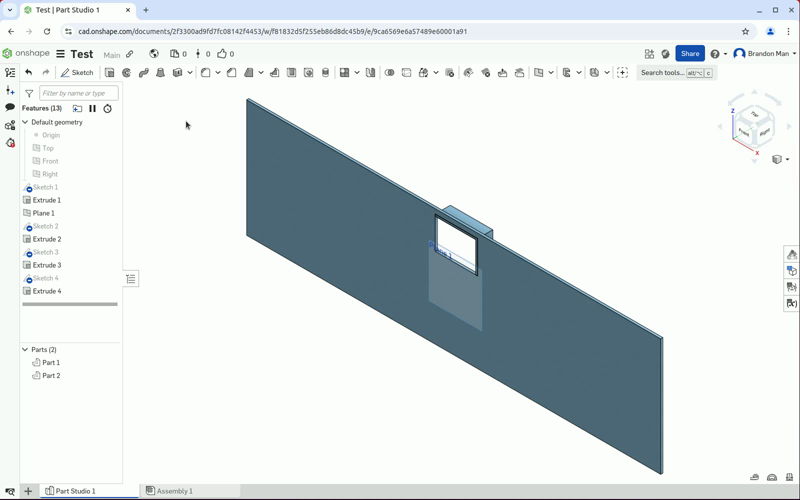
mouse_move(73, 189)
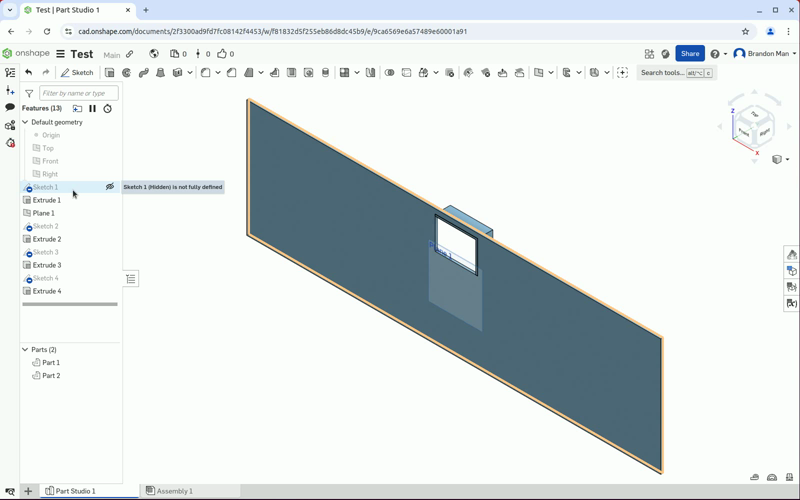
click(73, 189)